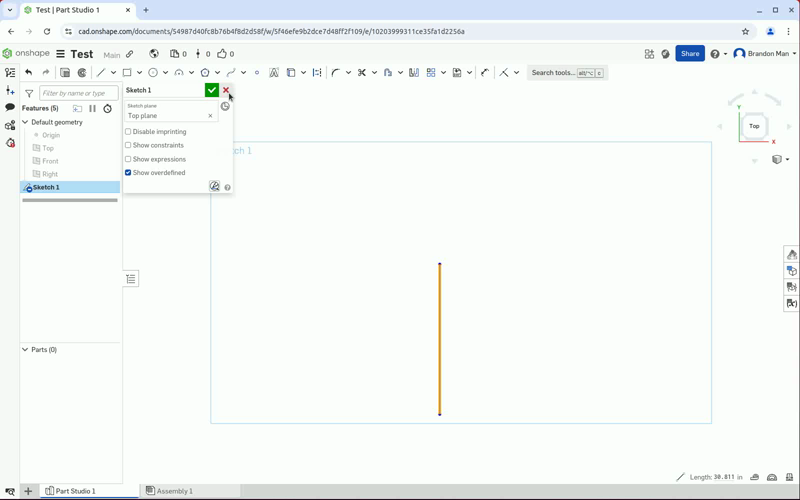
key(shift+h)
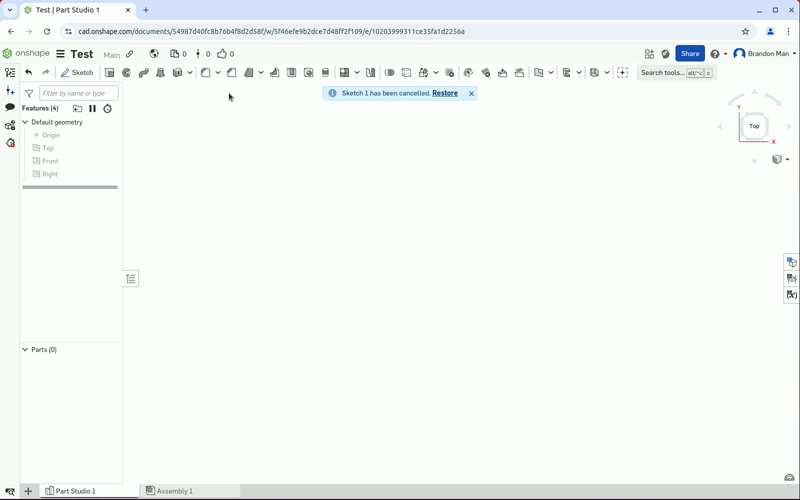
mouse_move(73, 352)
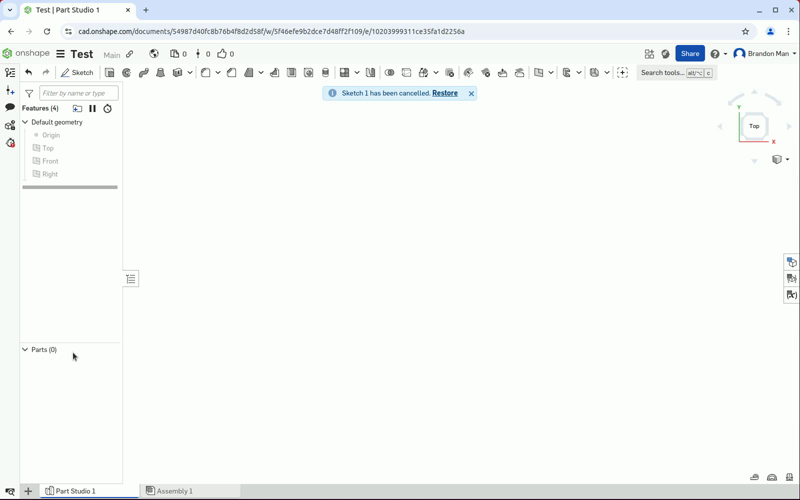
key(y)
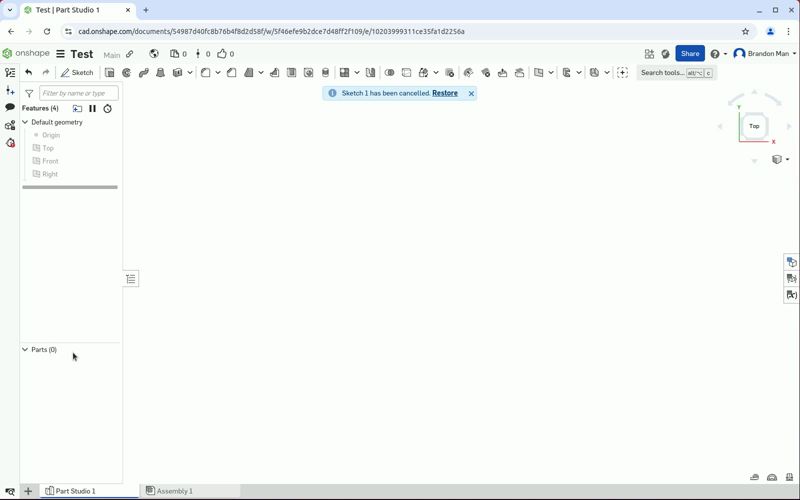
key(shift+p)
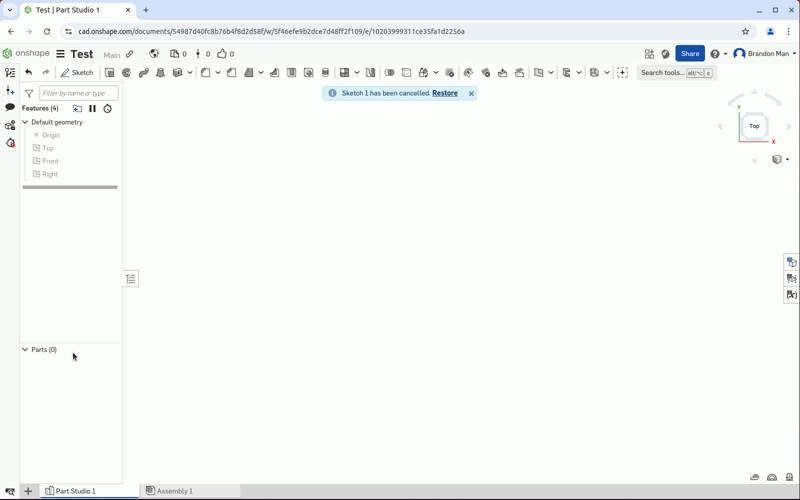
key(space)
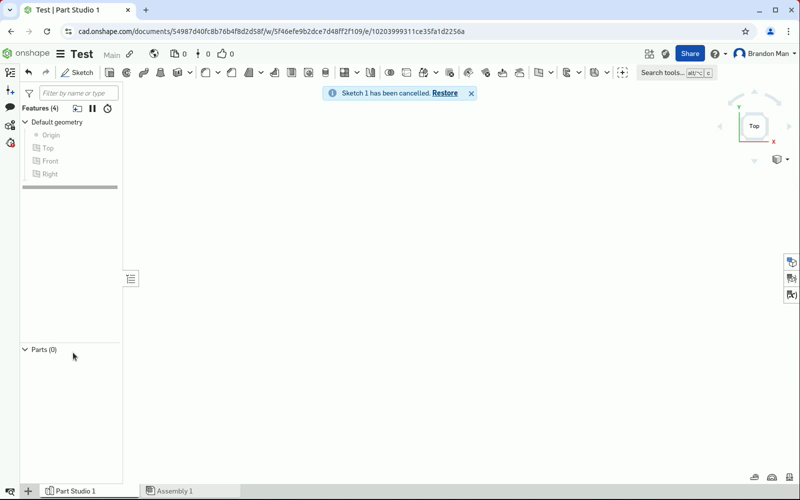
key_down(shift)
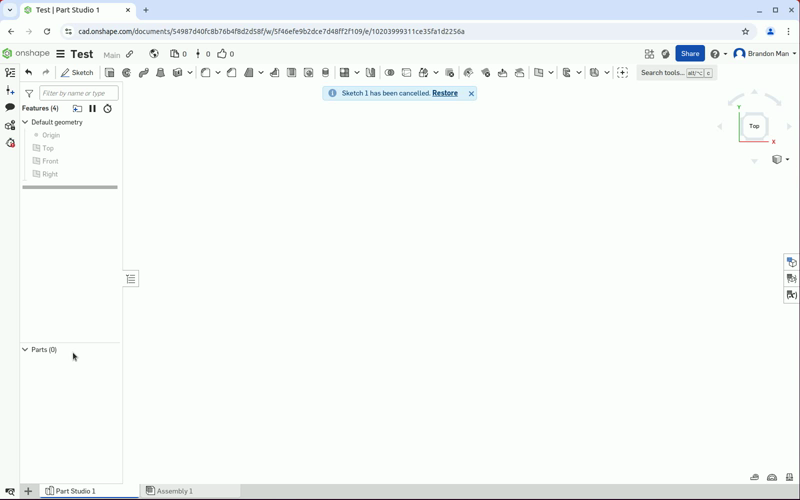
key(up)
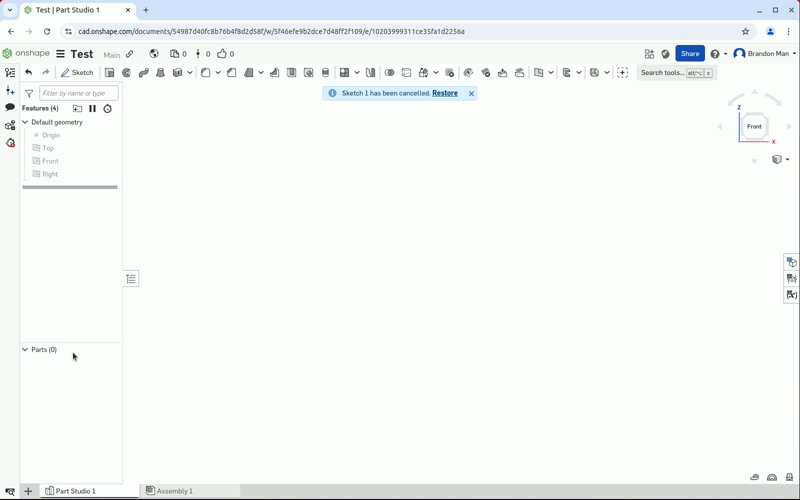
key_up(shift)
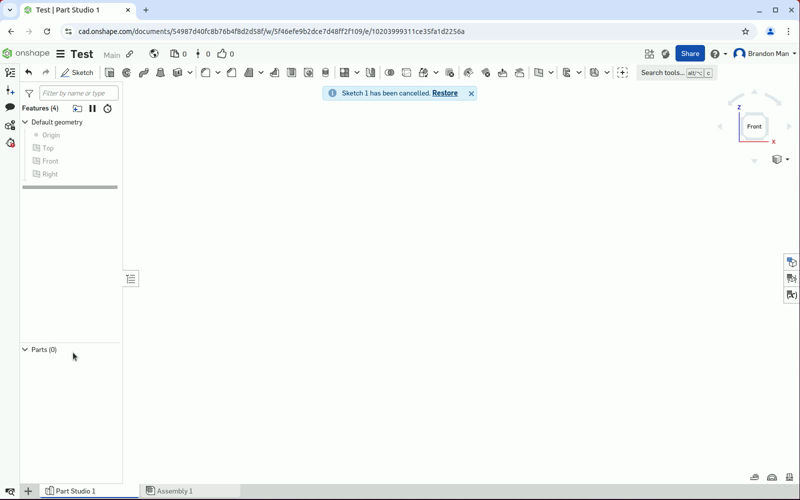
mouse_move(73, 352)
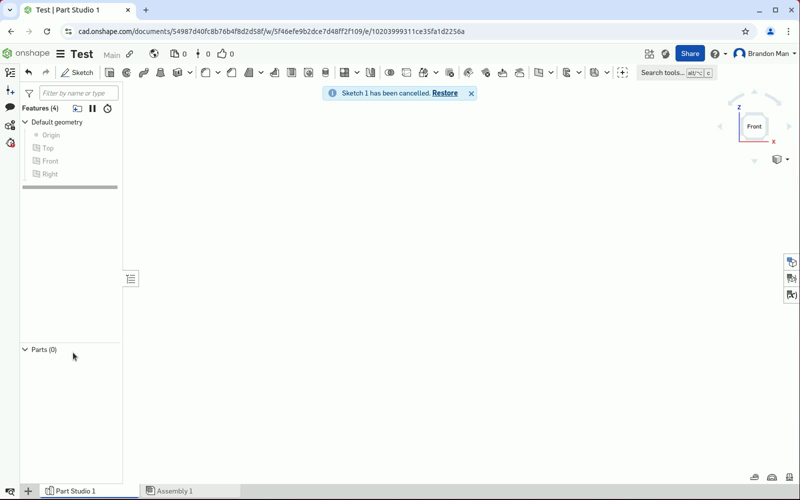
key(shift+y)
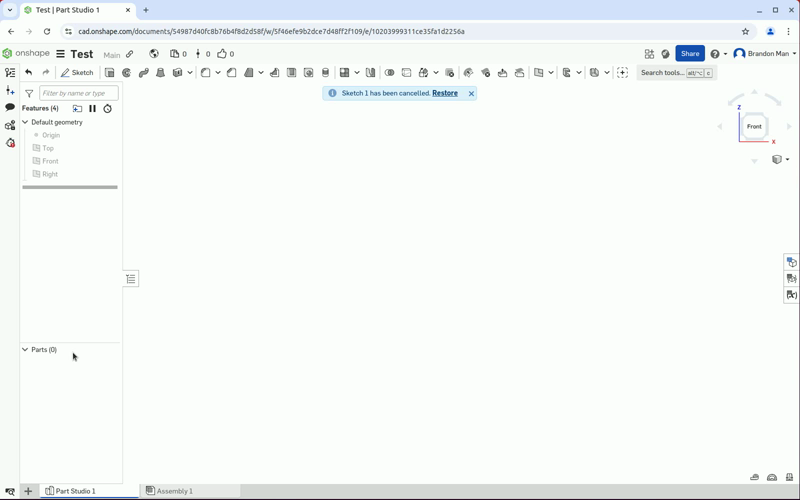
key(shift+s)
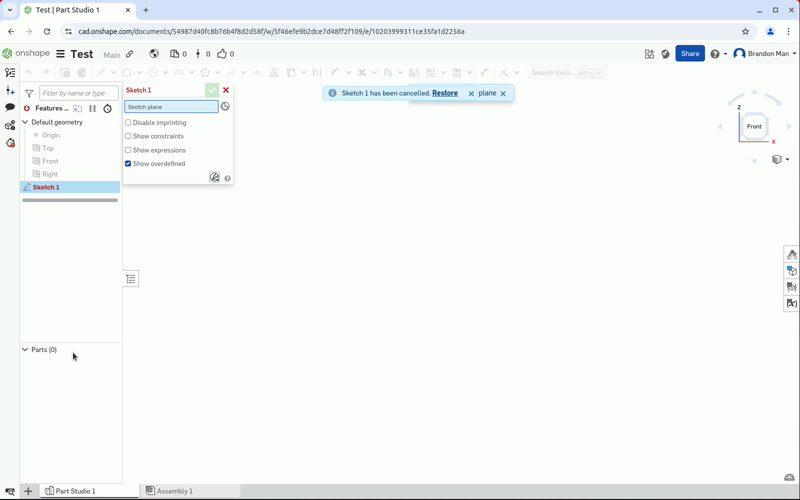
mouse_move(73, 163)
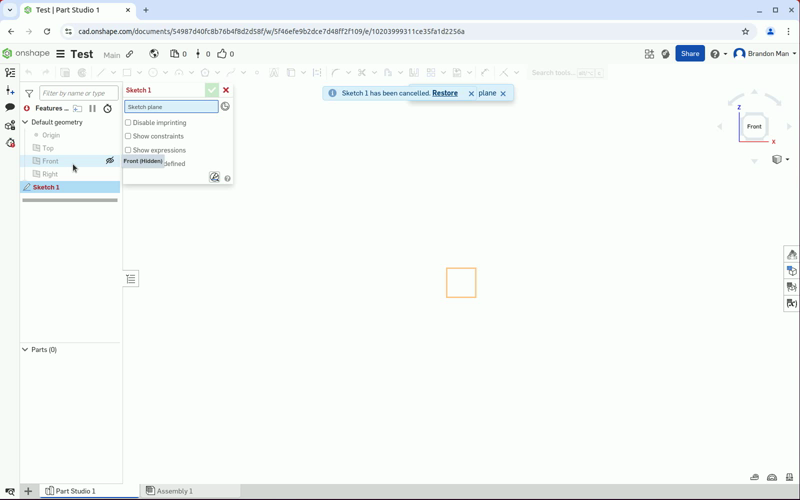
click(73, 163)
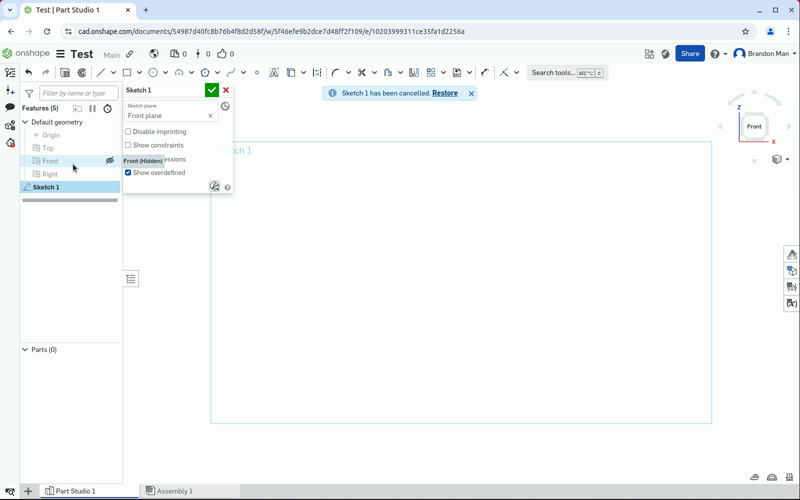
mouse_move(73, 352)
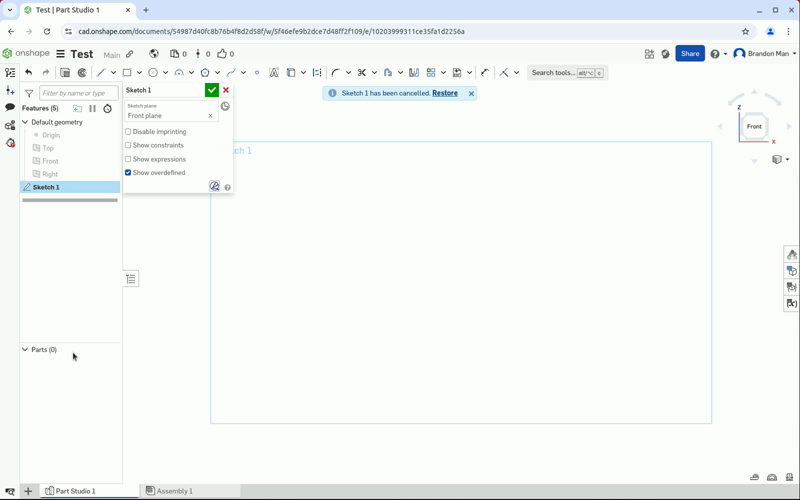
key(y)
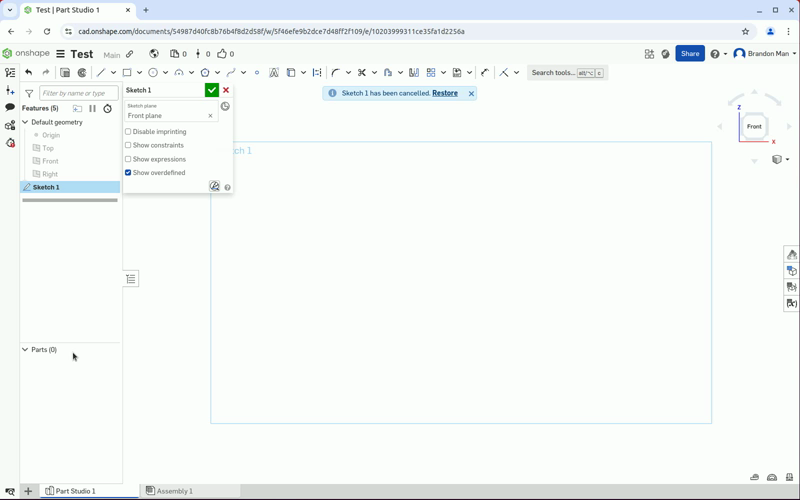
key(l)
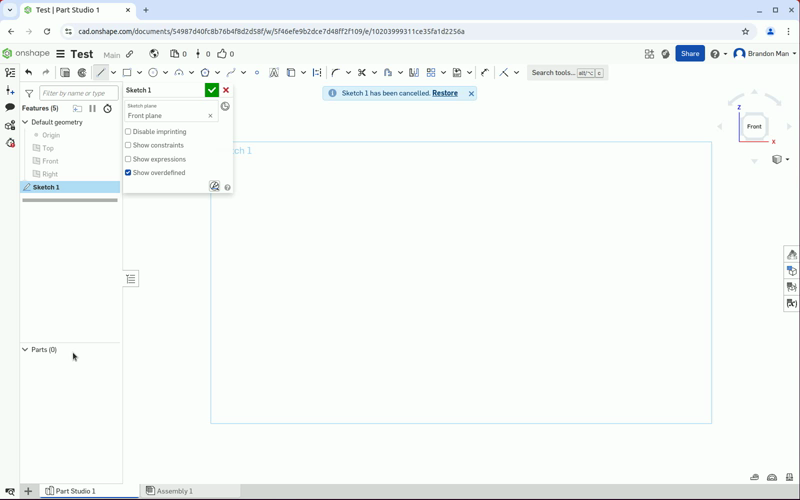
key_down(shift)
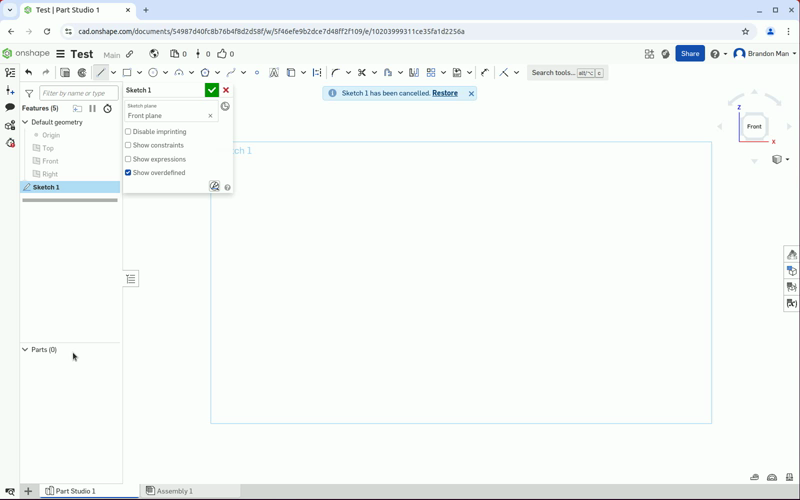
mouse_move(432, 282)
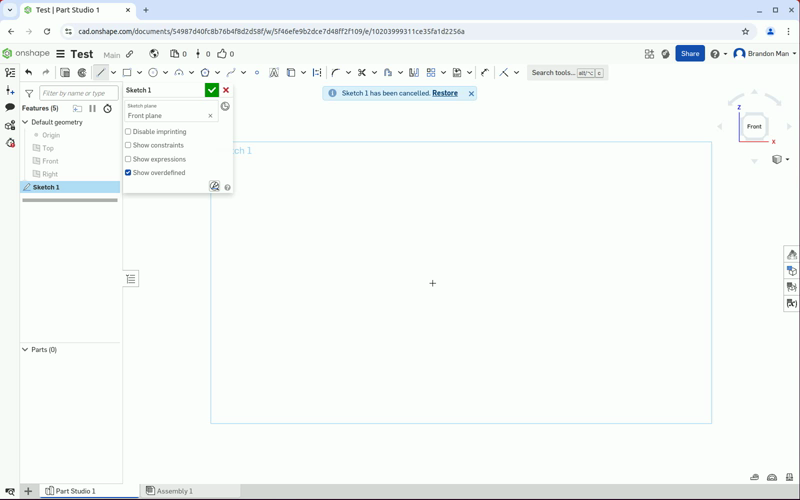
click(432, 282)
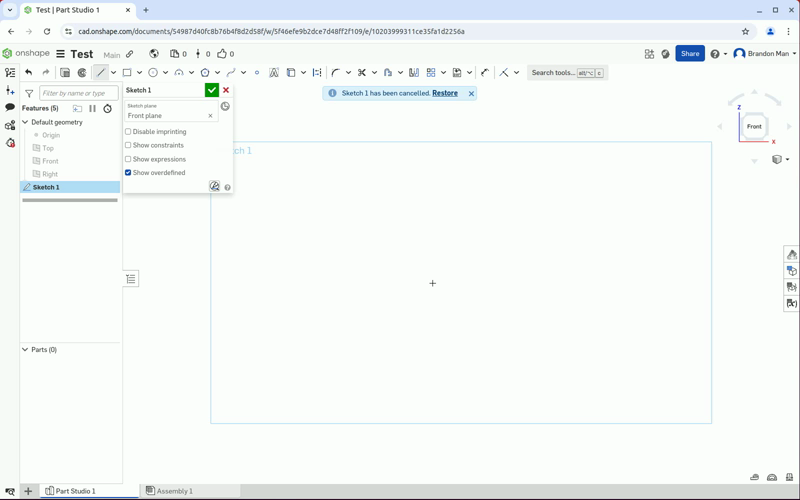
key_up(shift)
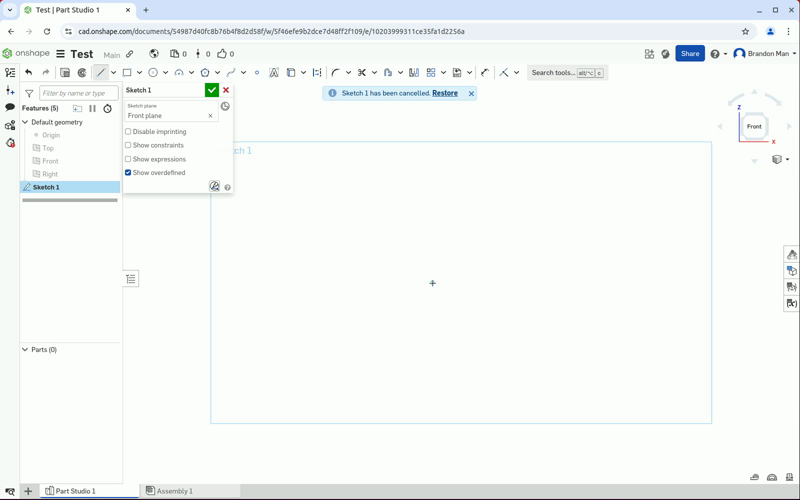
key_down(shift)
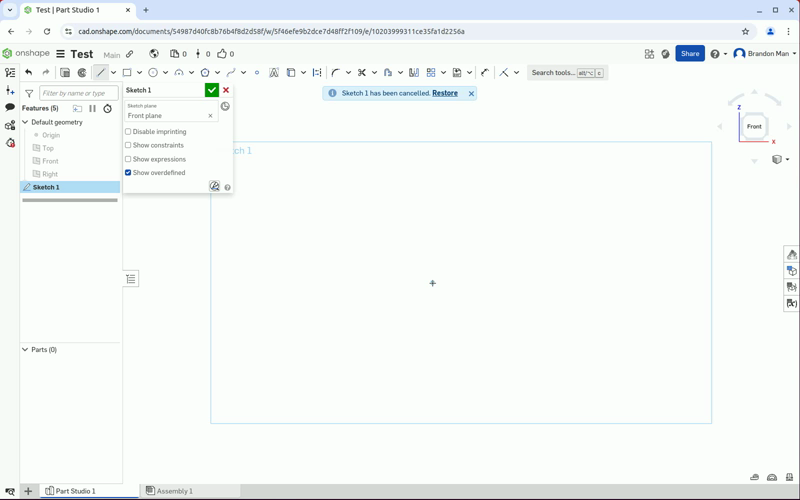
mouse_move(462, 282)
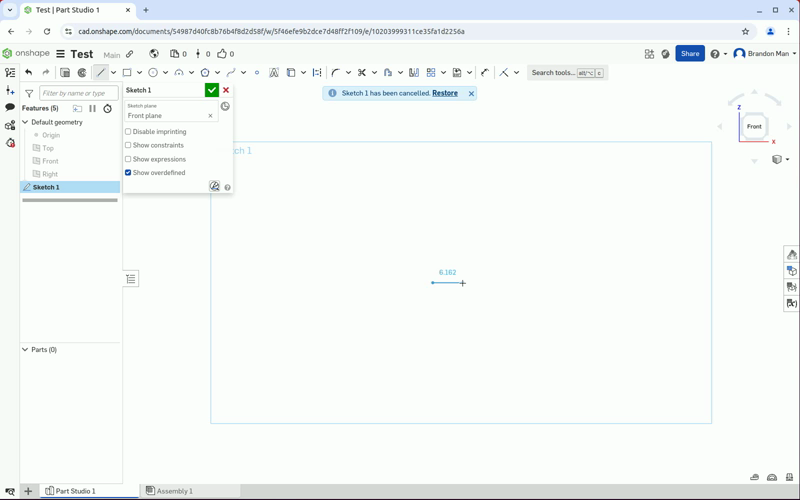
mouse_move(488, 282)
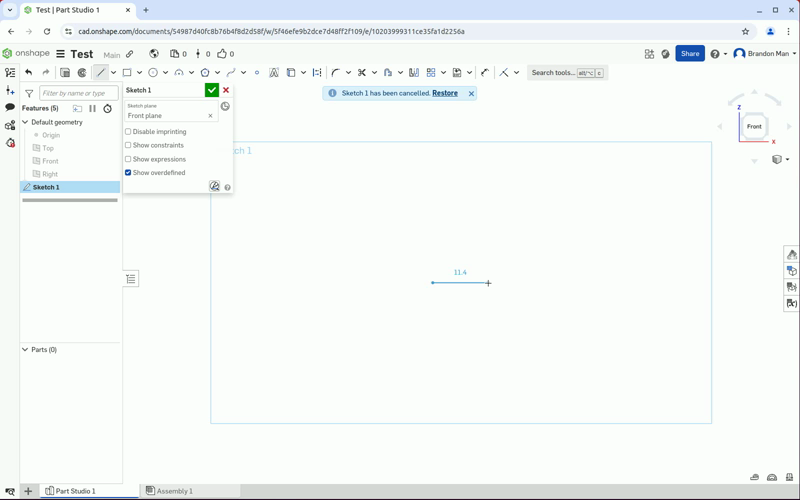
click(488, 282)
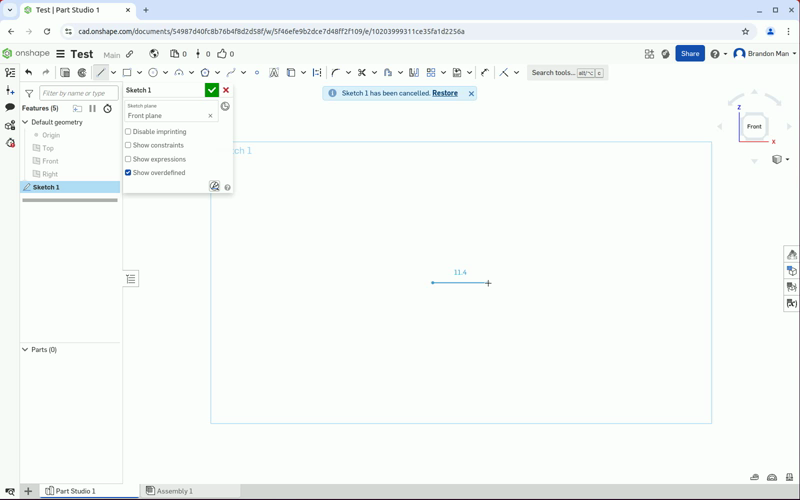
key_up(shift)
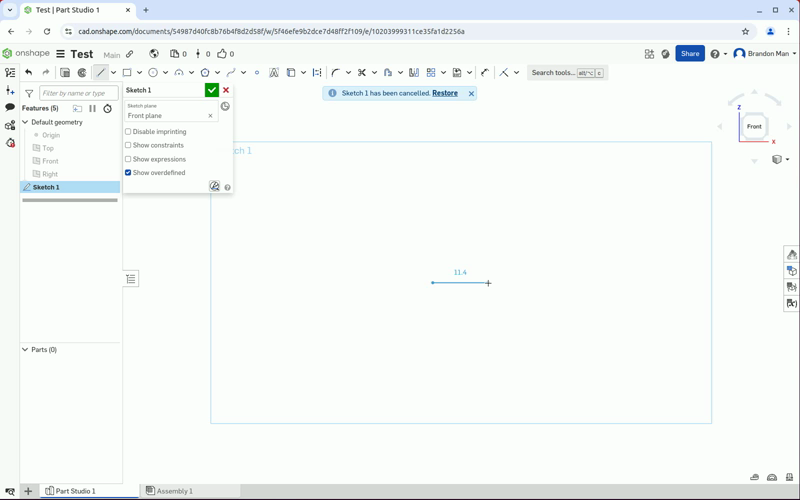
key_down(shift)
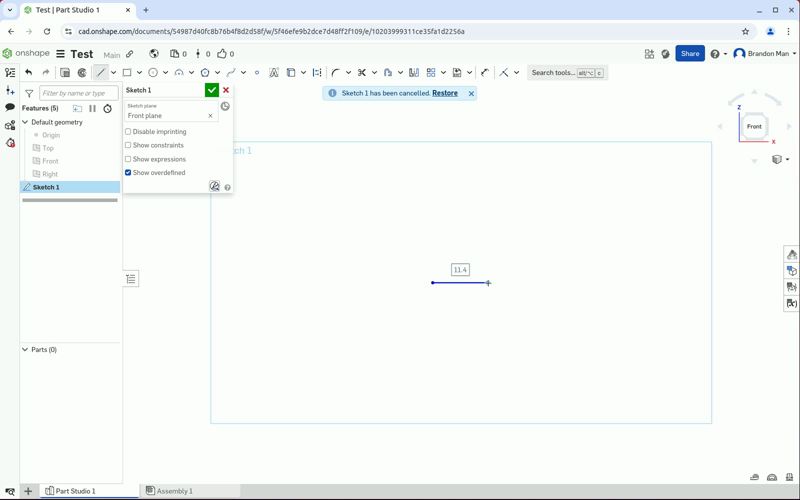
mouse_move(518, 282)
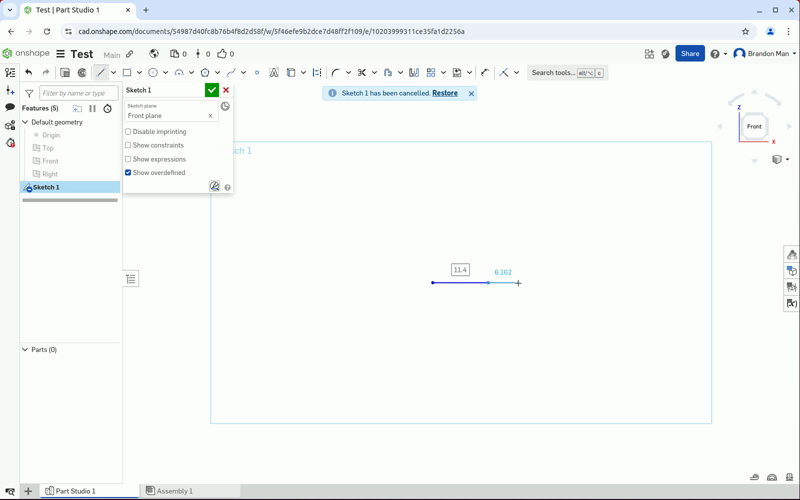
mouse_move(488, 241)
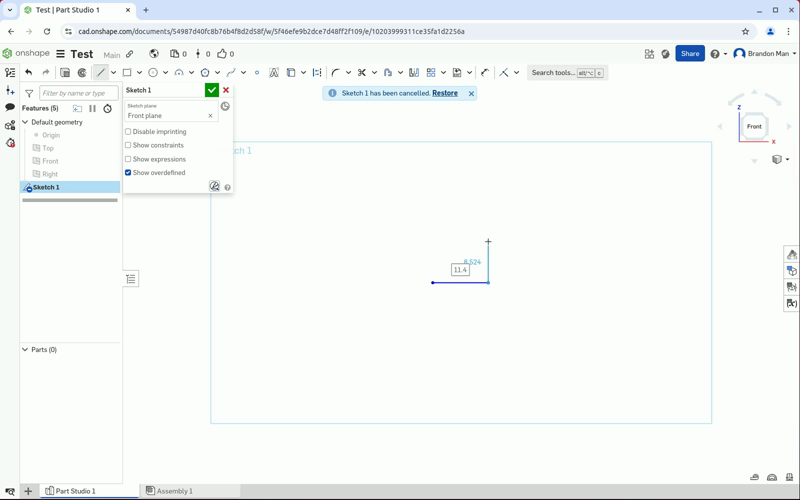
click(488, 241)
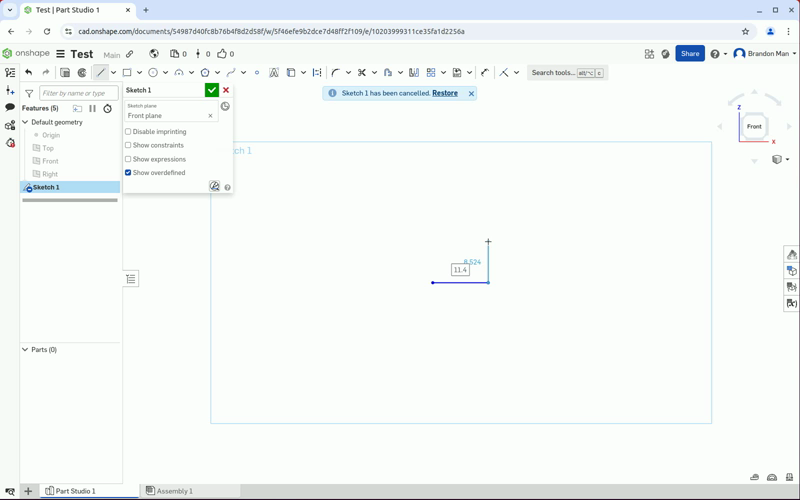
key_up(shift)
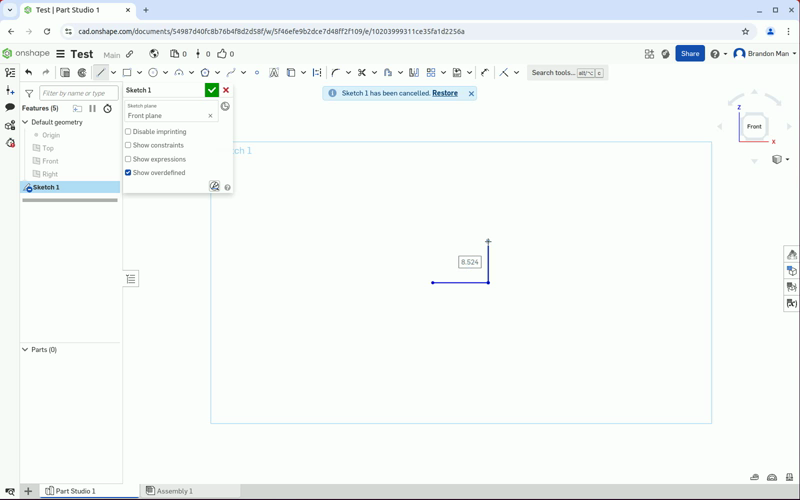
key_down(shift)
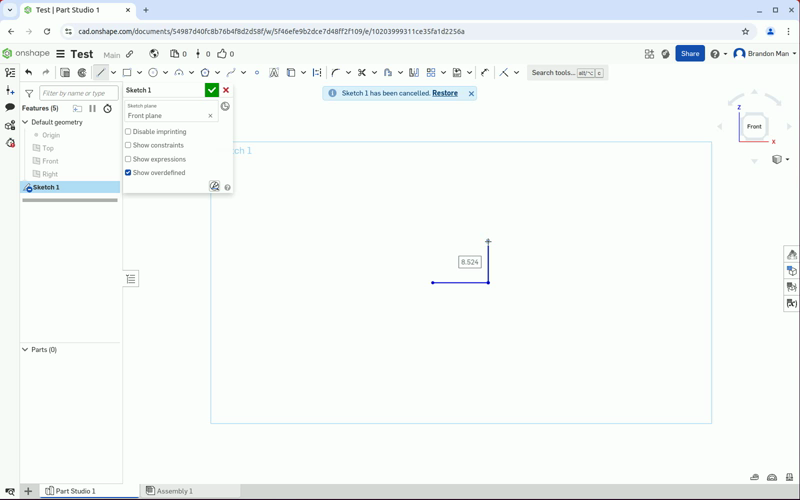
mouse_move(518, 241)
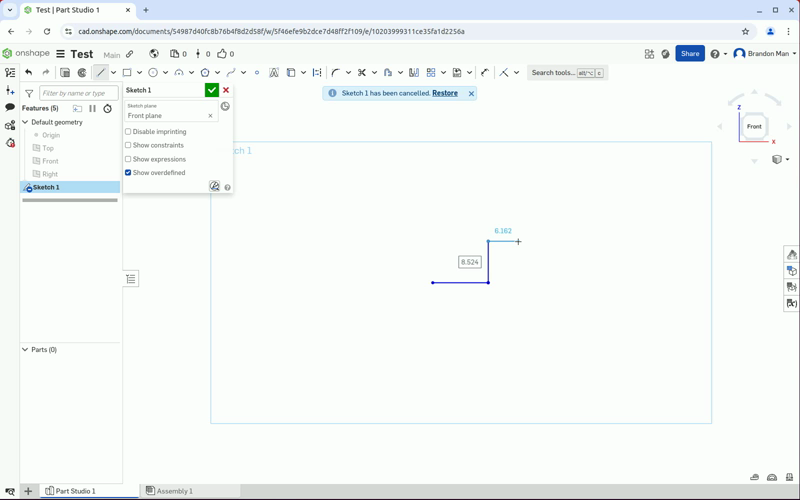
mouse_move(432, 241)
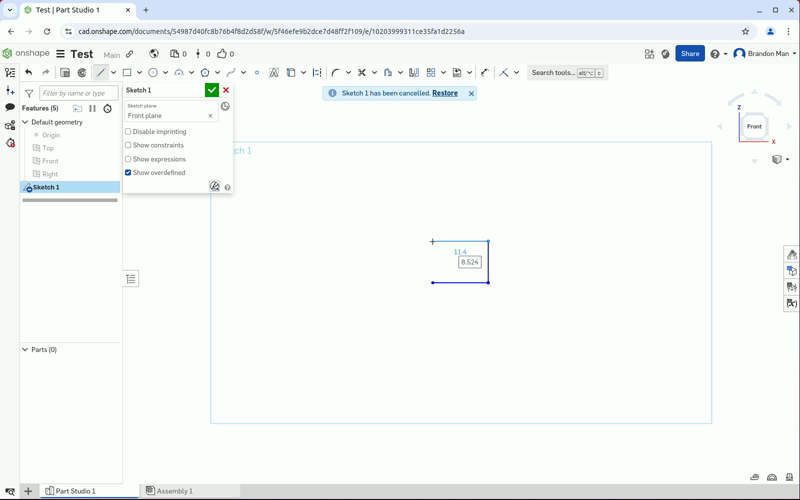
click(432, 241)
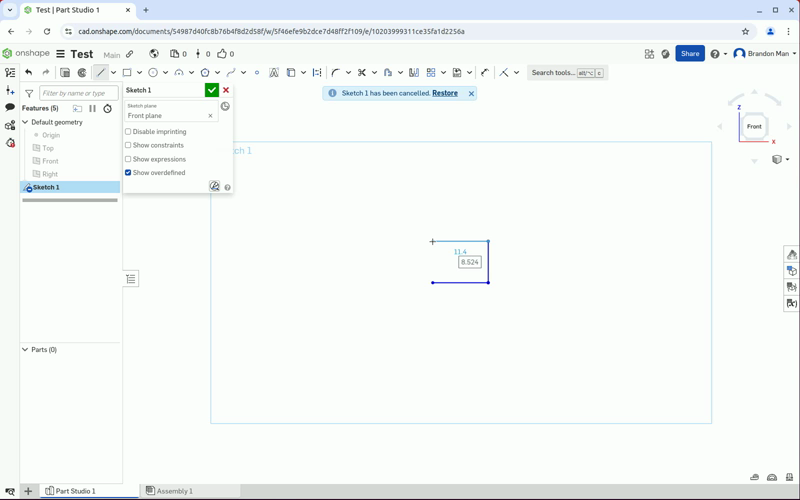
key_up(shift)
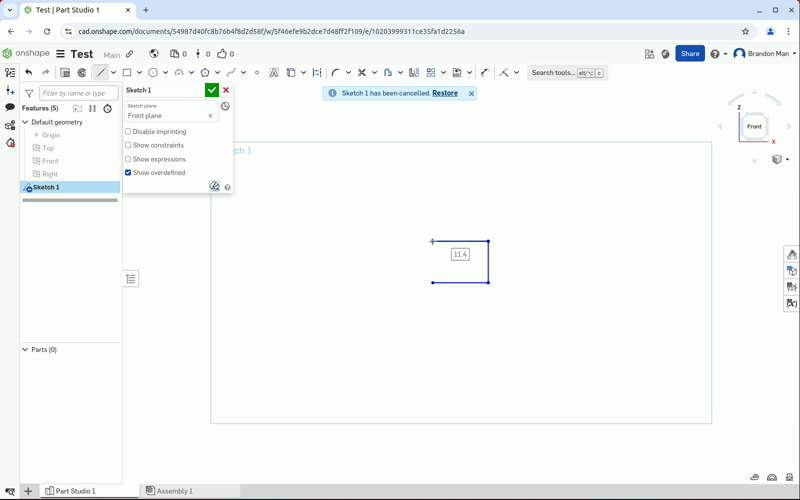
mouse_move(462, 241)
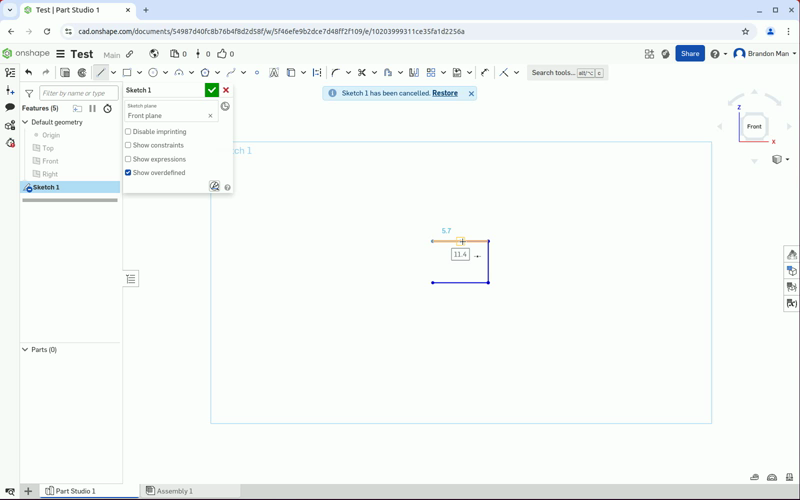
key_down(shift)
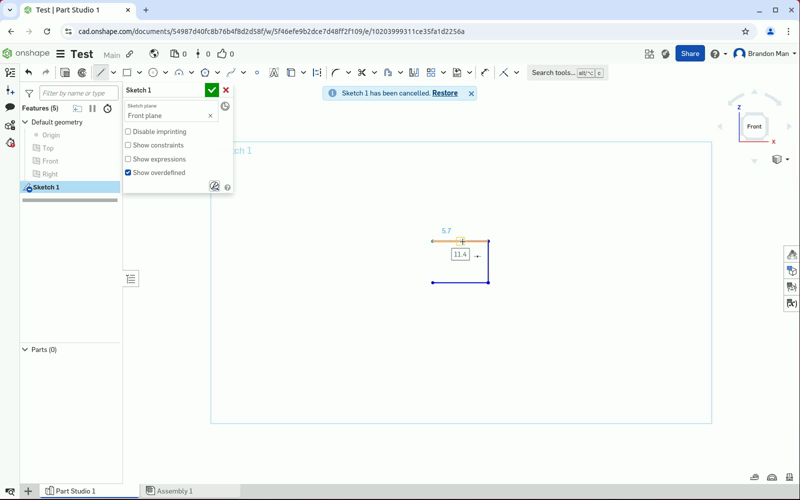
mouse_move(432, 282)
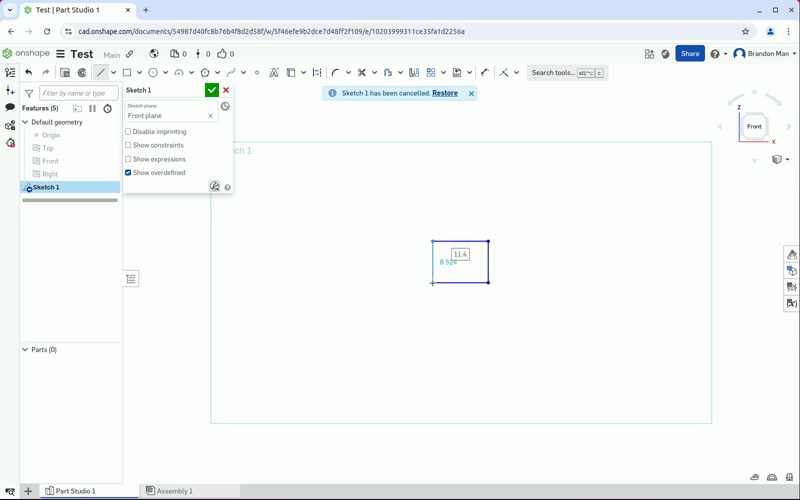
key_up(shift)
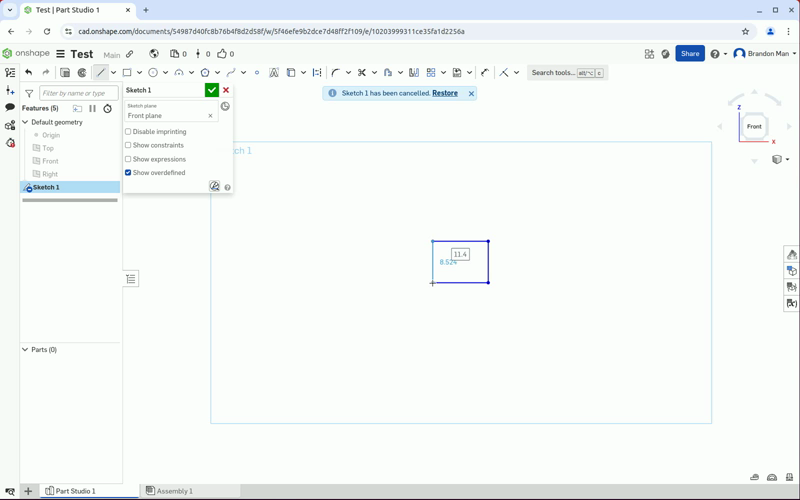
click(432, 282)
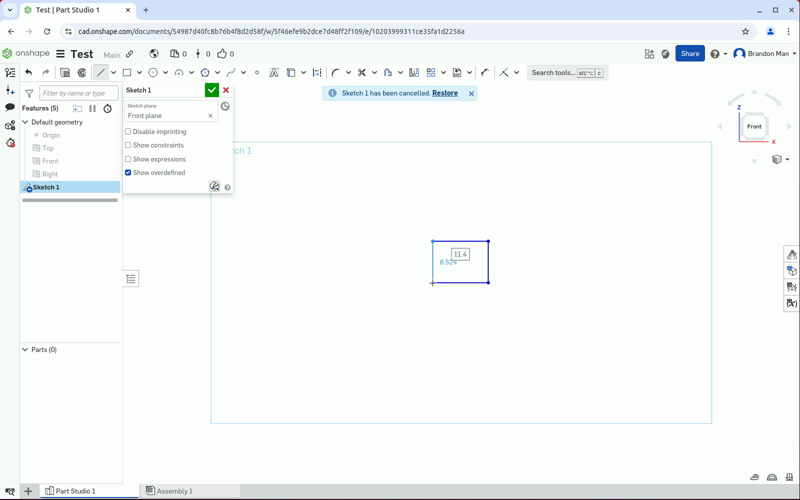
key(esc)
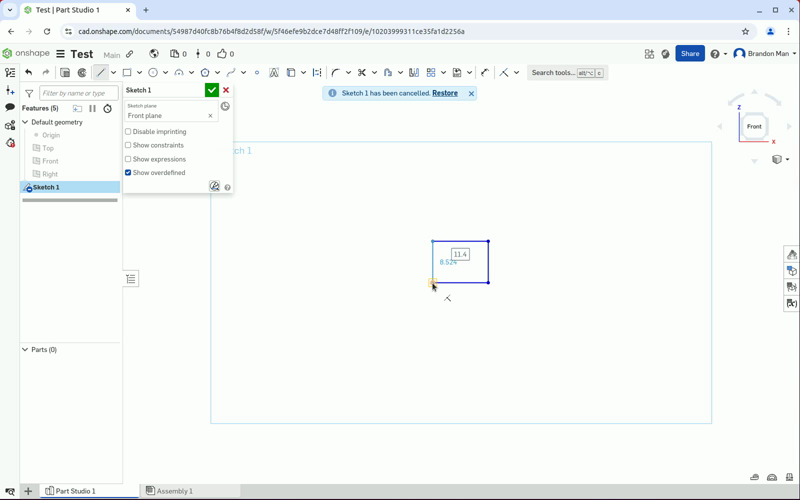
mouse_move(482, 261)
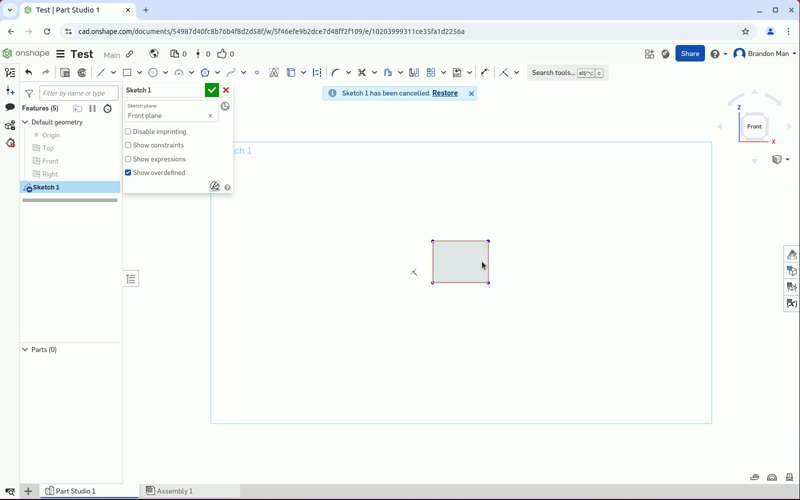
click(482, 261)
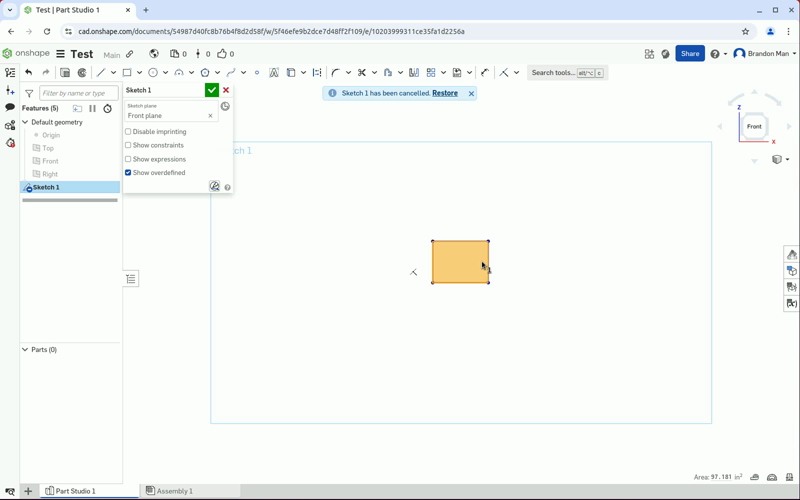
mouse_move(73, 352)
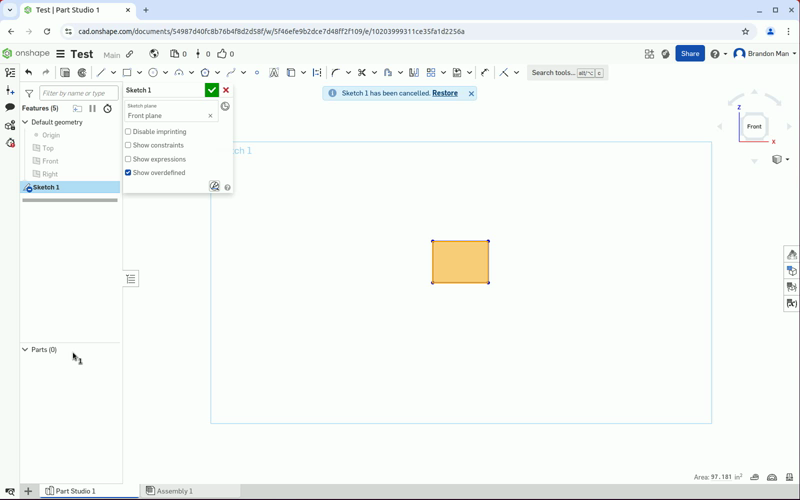
key(shift+y)
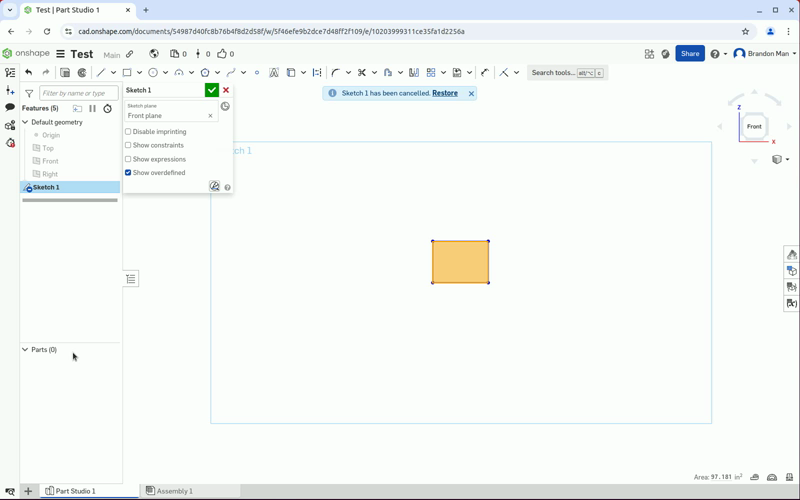
key(shift+e)
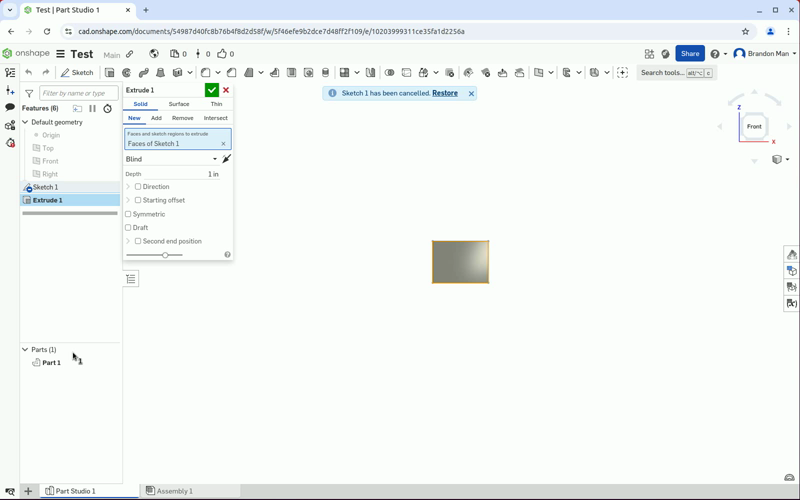
mouse_move(143, 106)
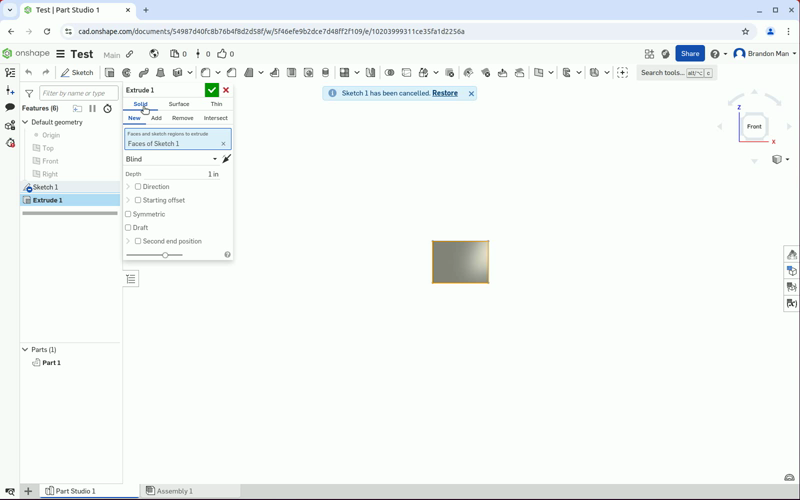
click(143, 106)
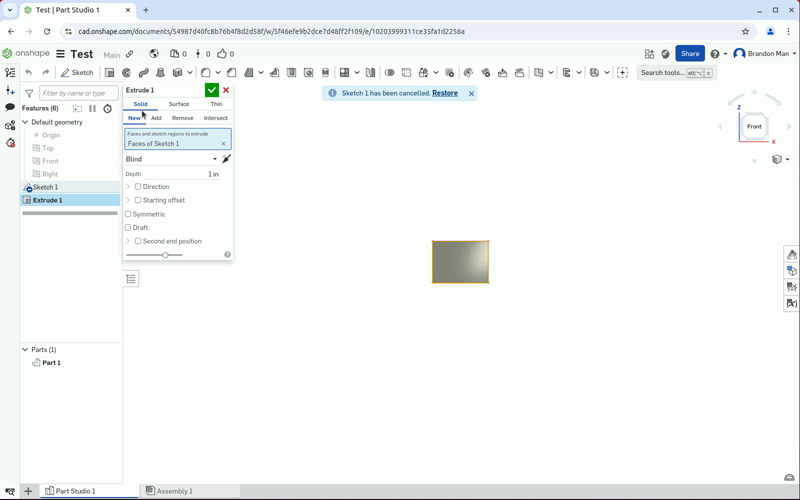
mouse_move(137, 120)
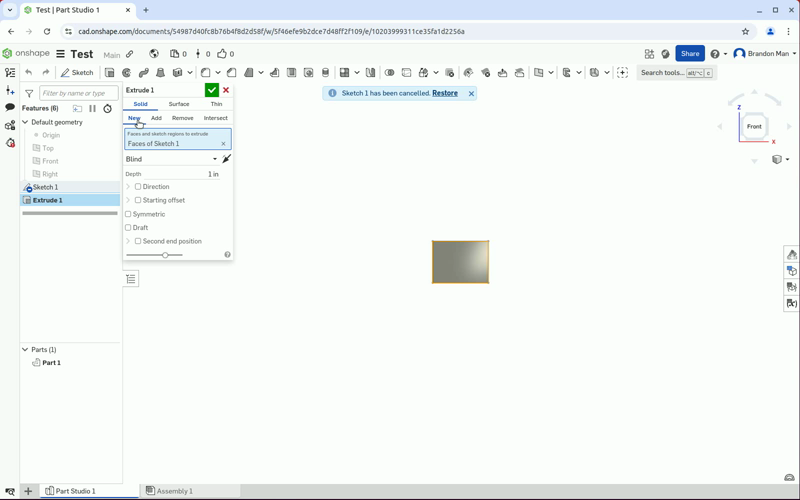
click(137, 120)
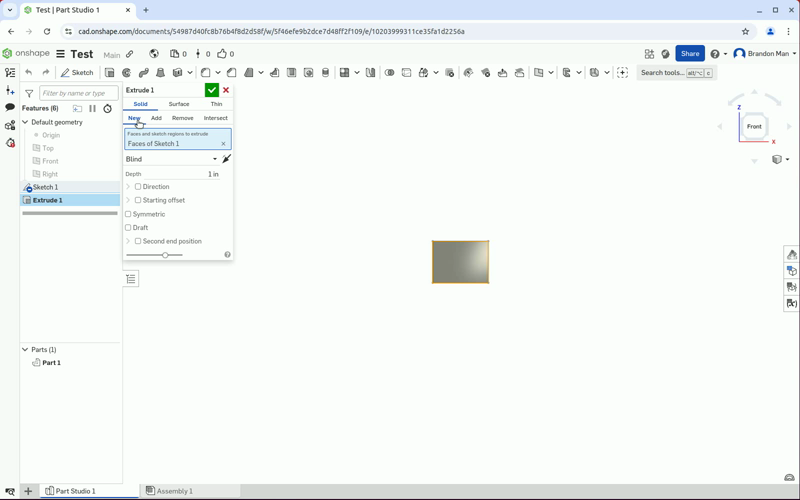
key(tab, 4)
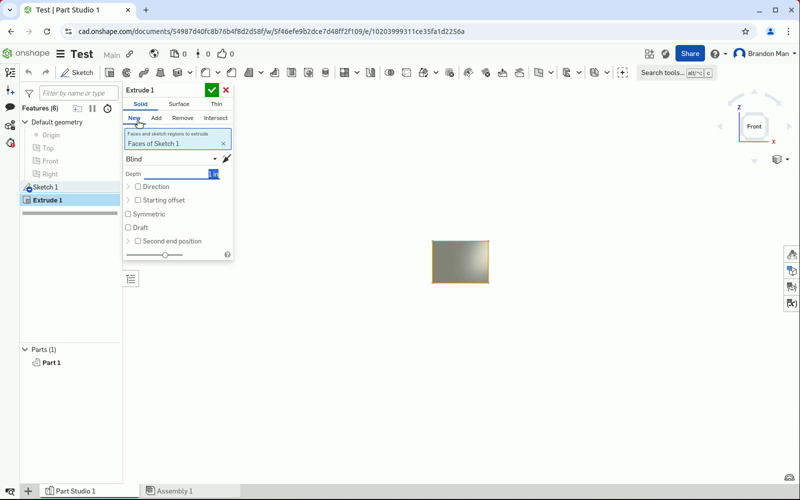
text(1.444)
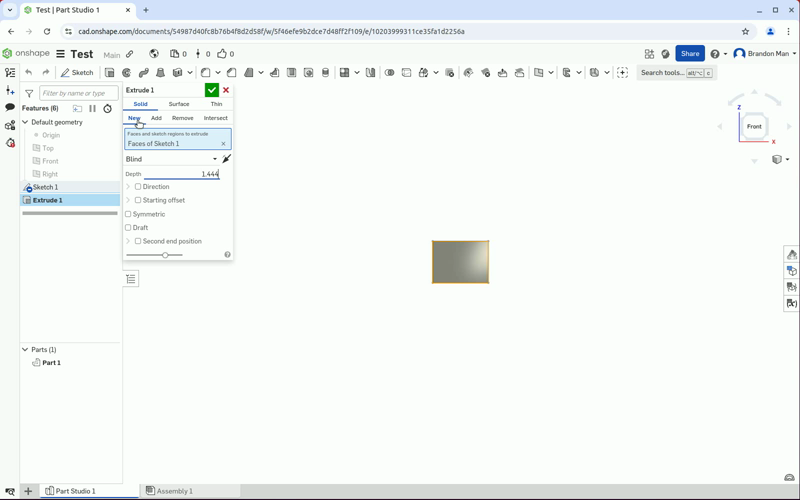
key(enter)
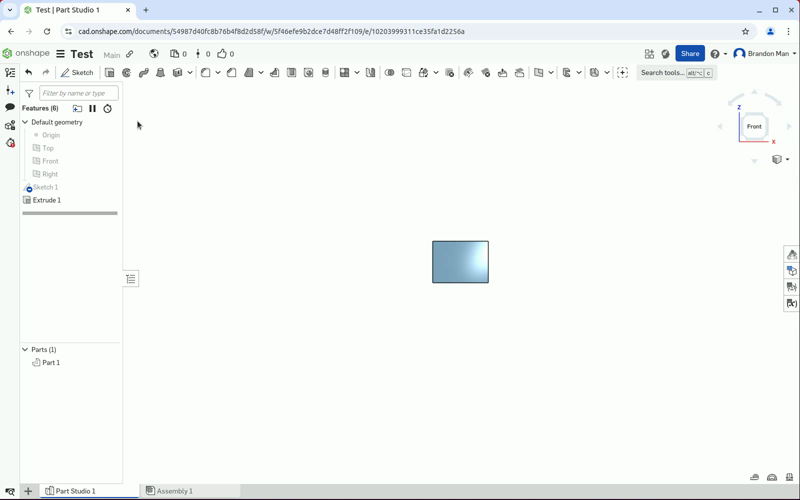
key(shift+h)
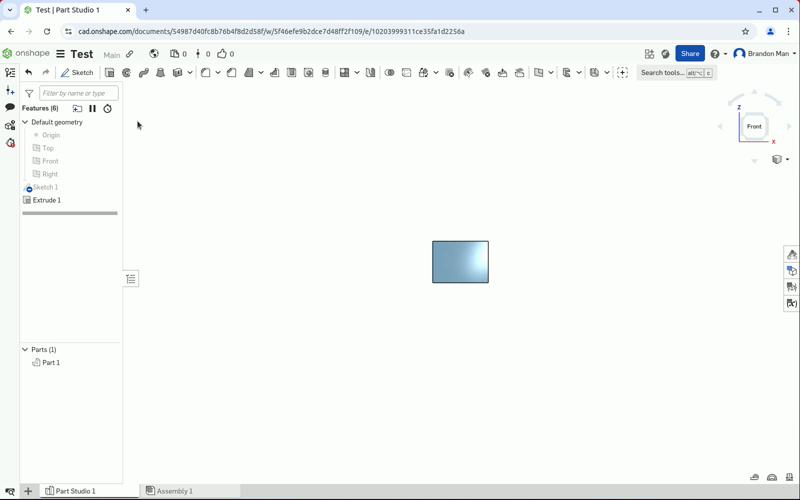
key(shift+h)
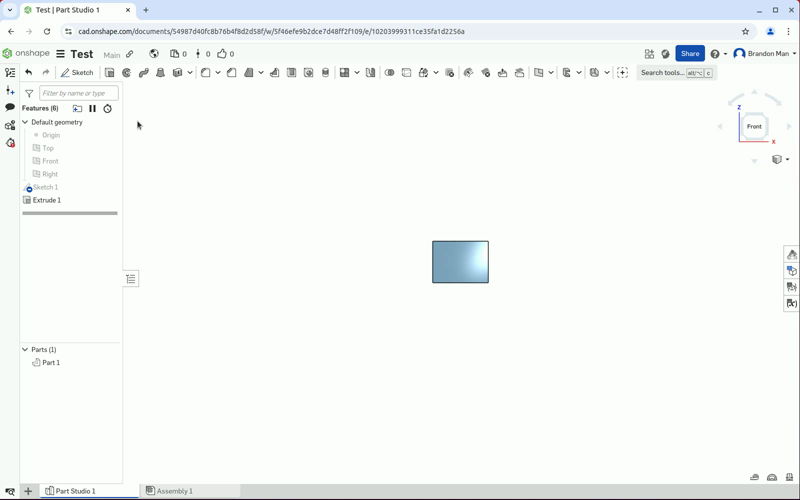
mouse_move(73, 189)
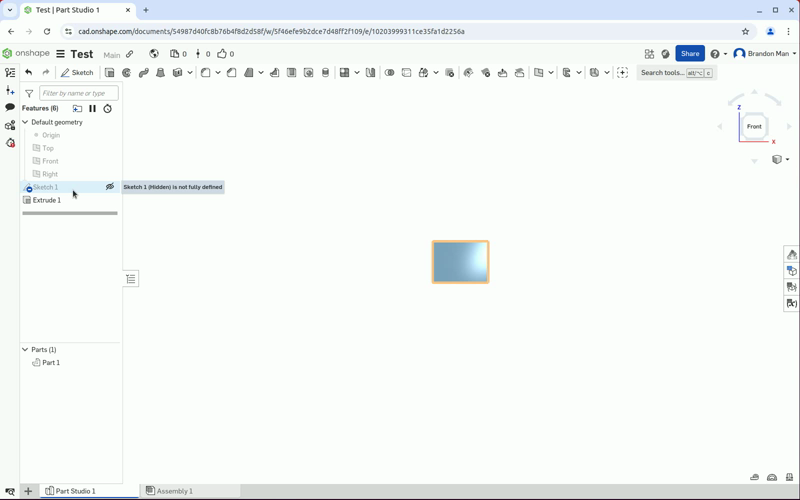
click(73, 189)
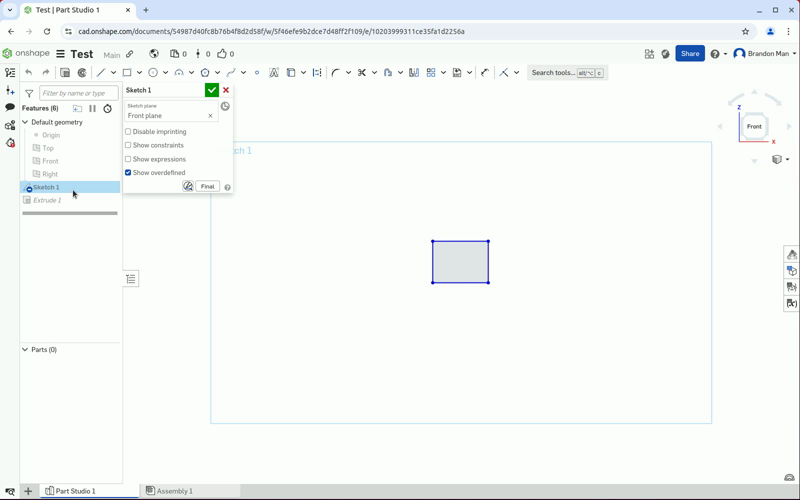
mouse_move(229, 92)
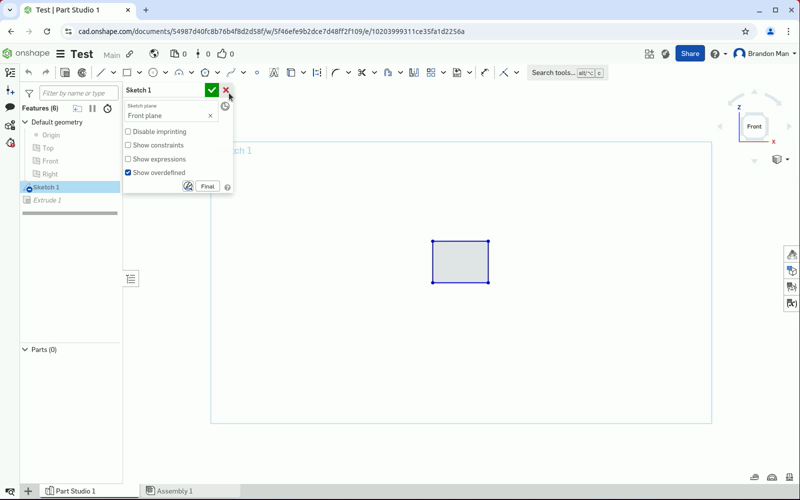
click(229, 92)
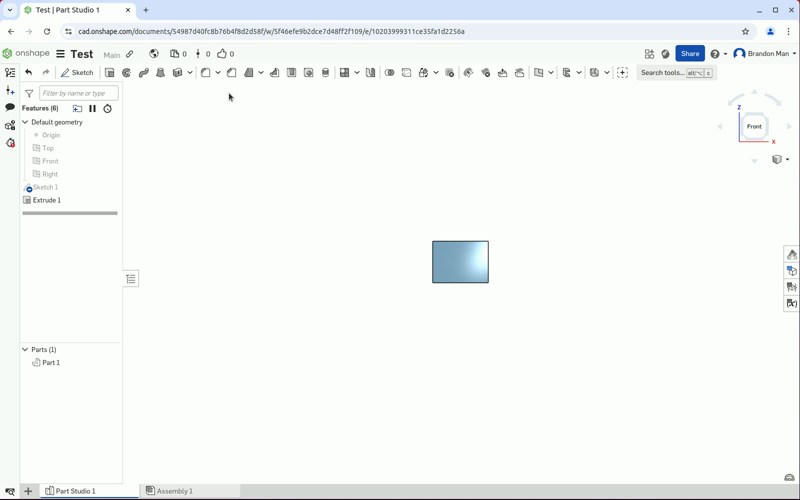
mouse_move(73, 352)
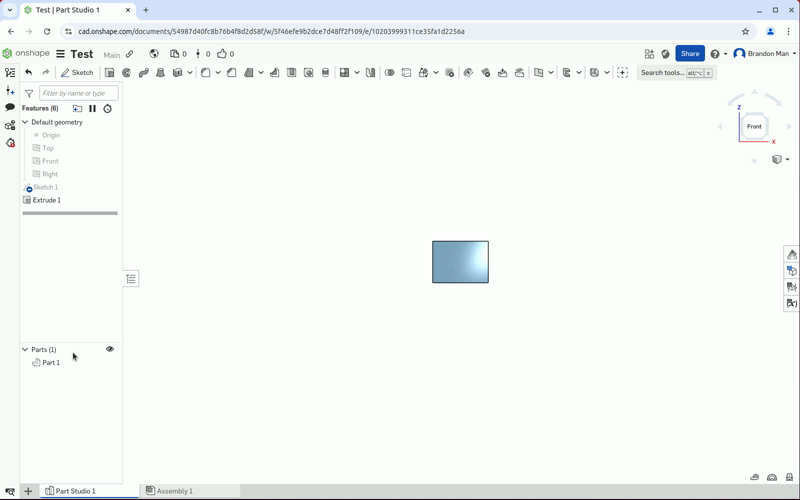
key(y)
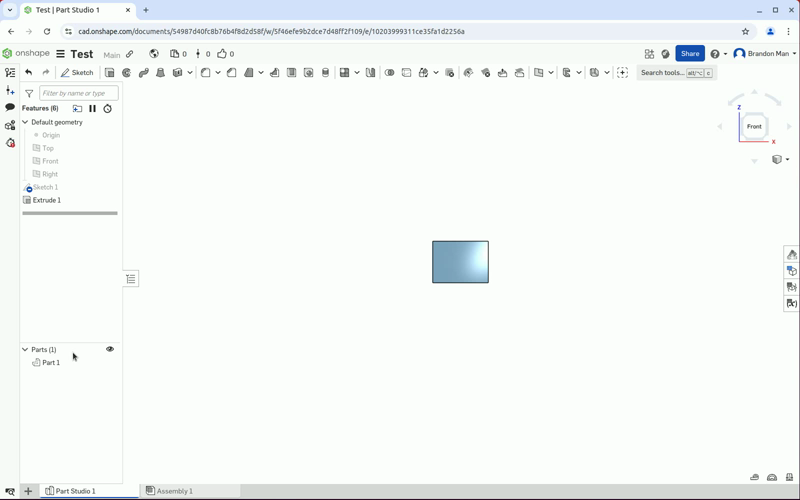
key(shift+p)
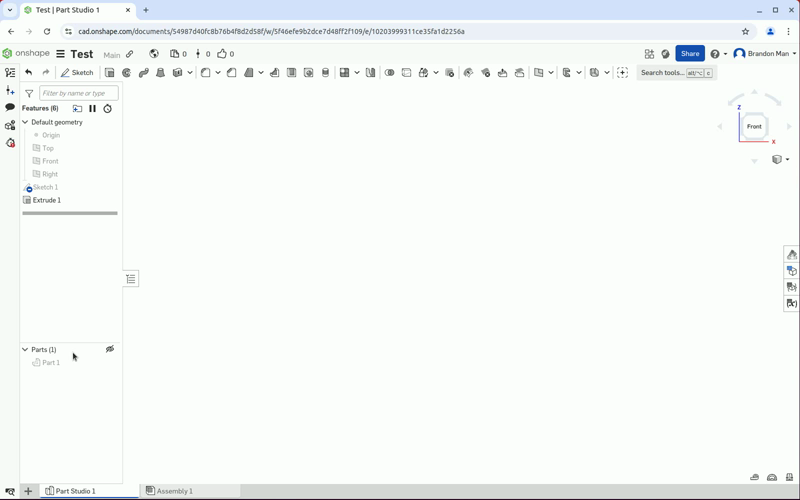
key(space)
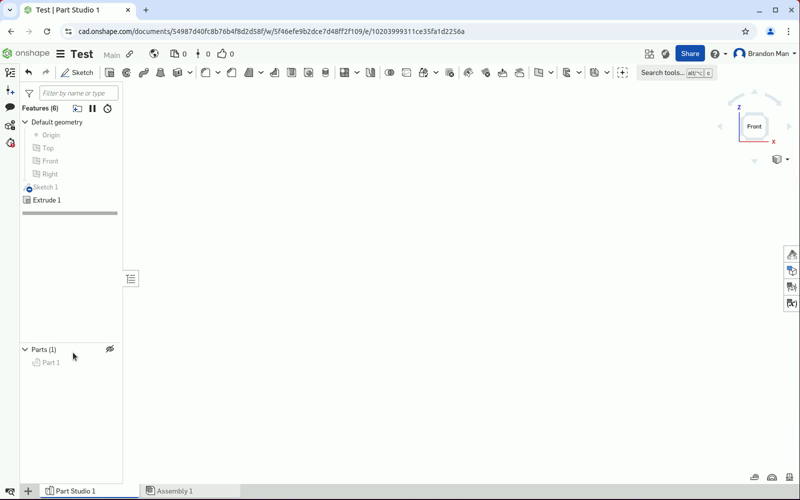
key_down(shift)
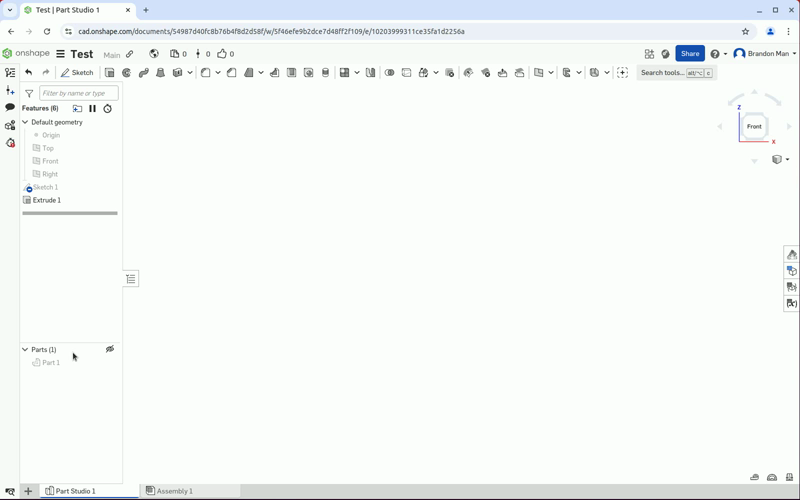
key(down)
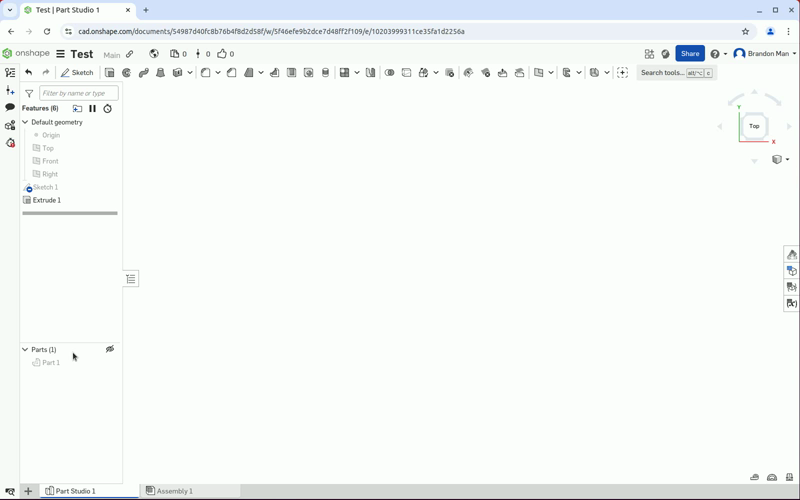
key_up(shift)
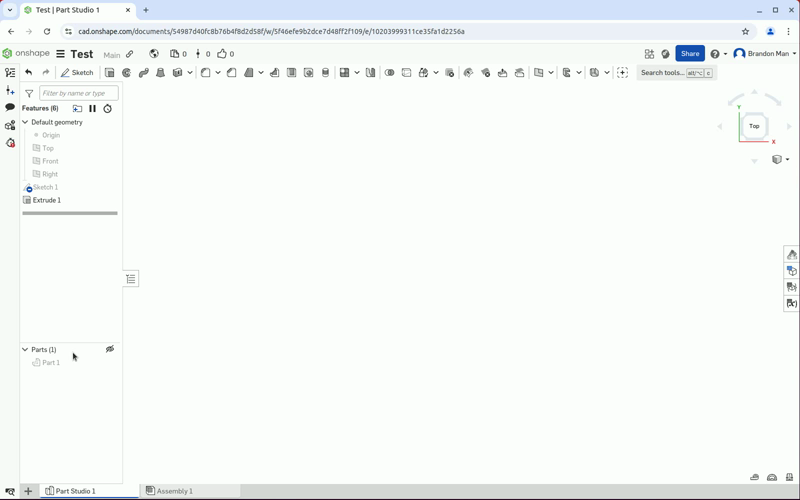
mouse_move(73, 352)
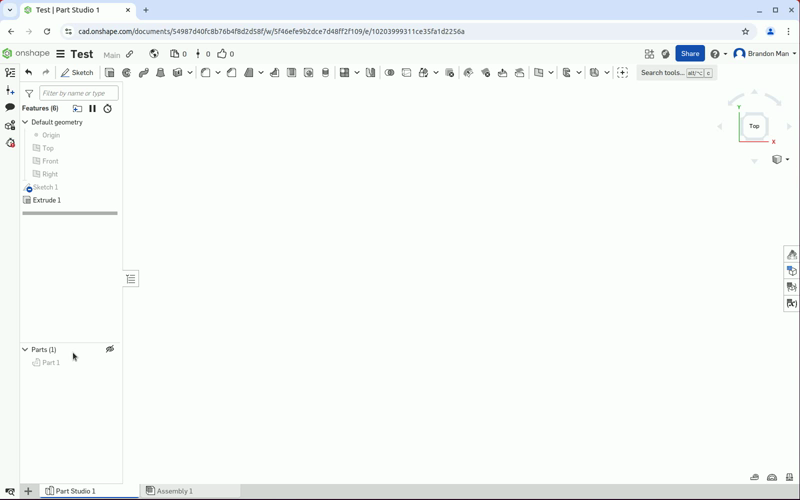
key(shift+y)
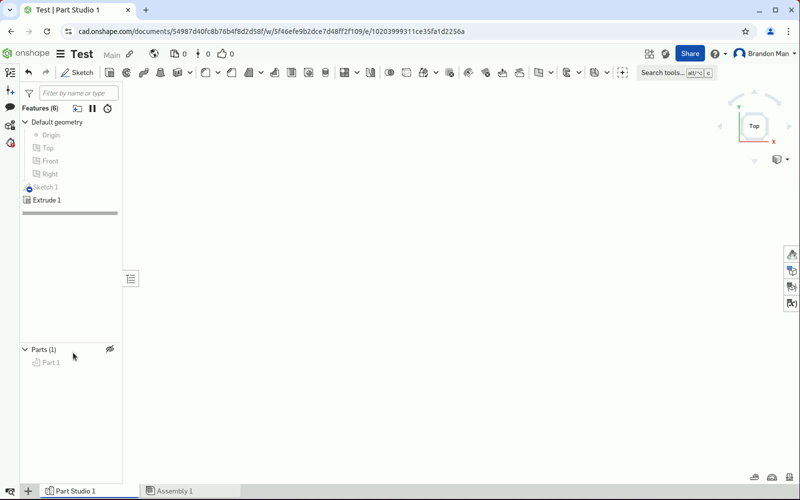
key(shift+s)
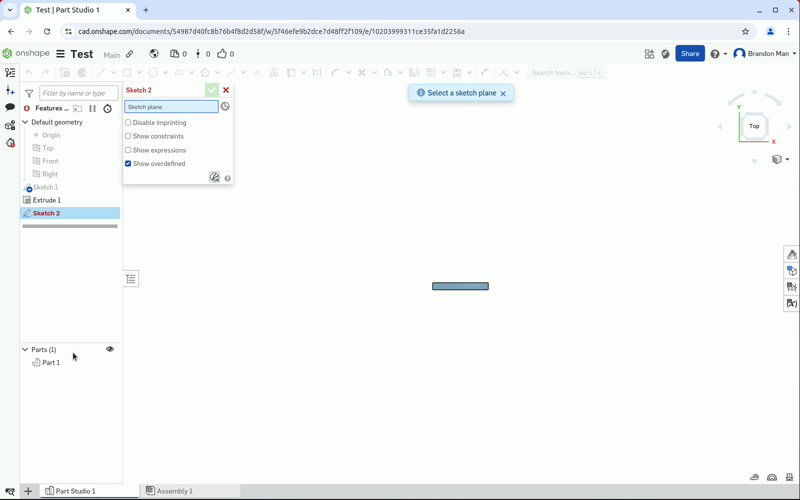
mouse_move(73, 150)
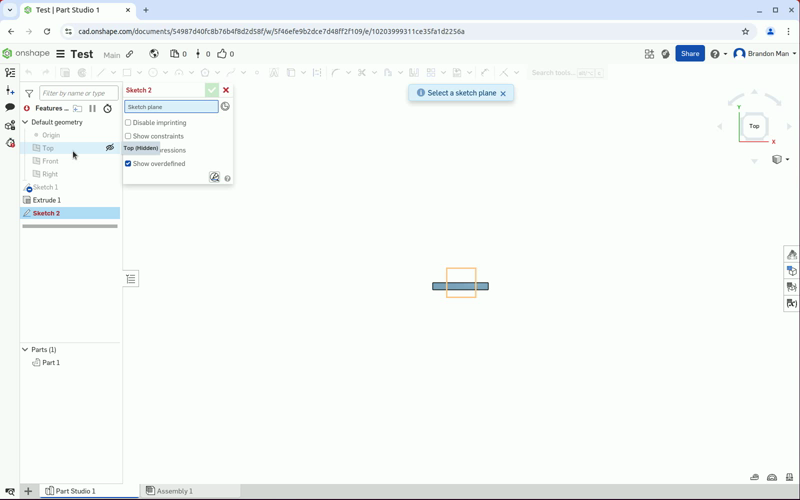
click(73, 150)
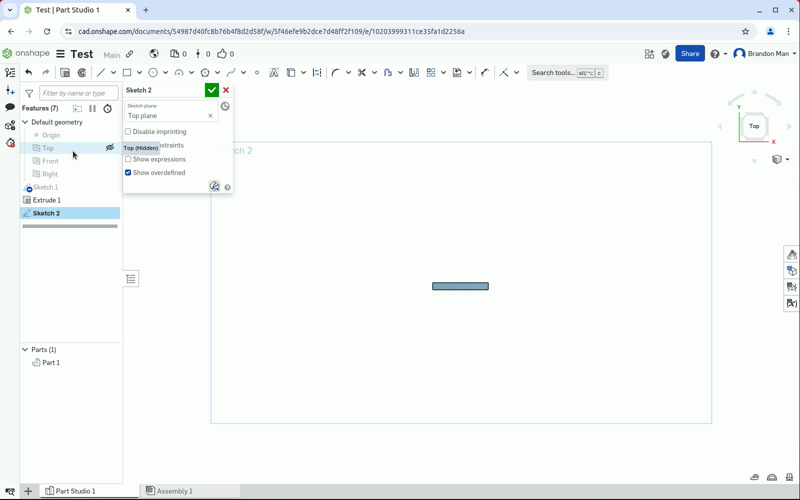
mouse_move(73, 352)
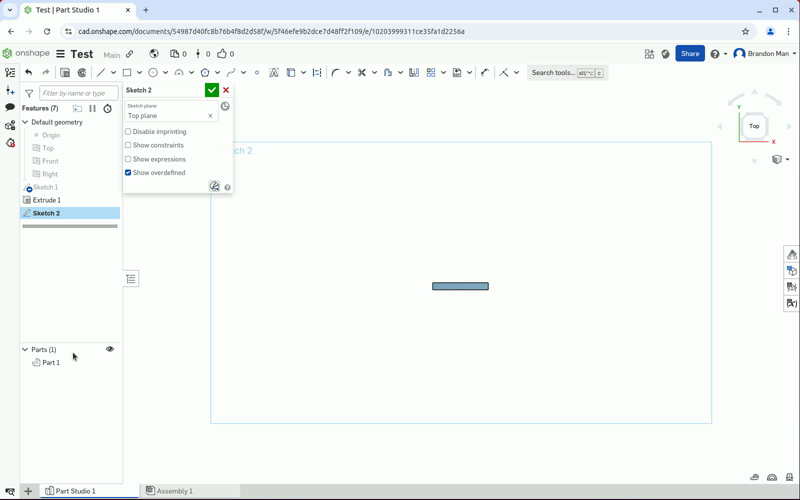
key(y)
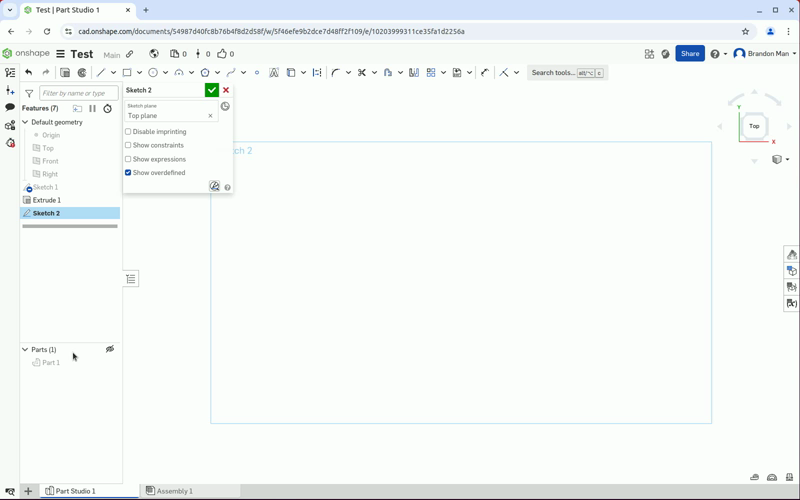
key(l)
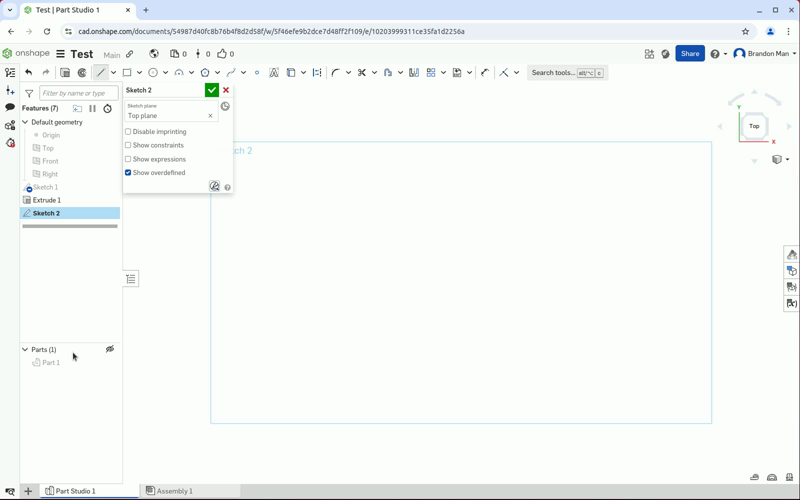
key_down(shift)
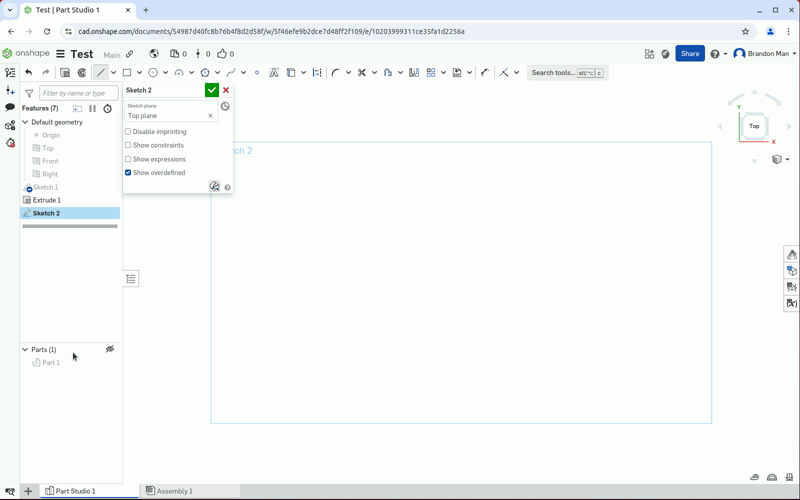
mouse_move(432, 345)
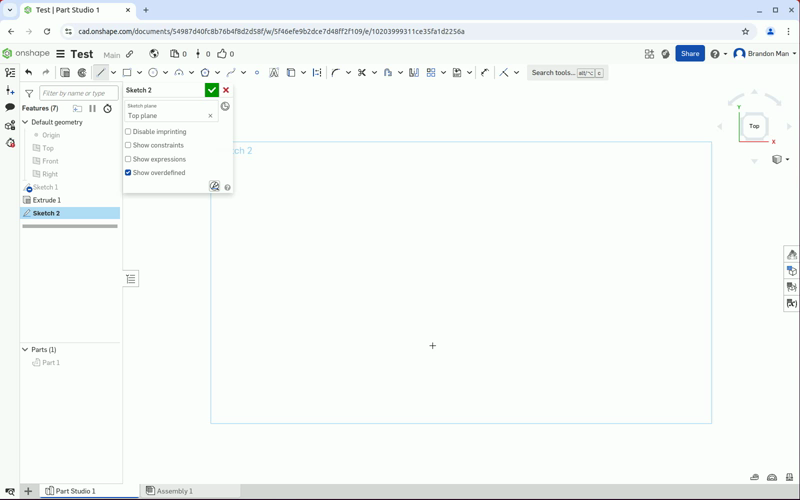
click(432, 345)
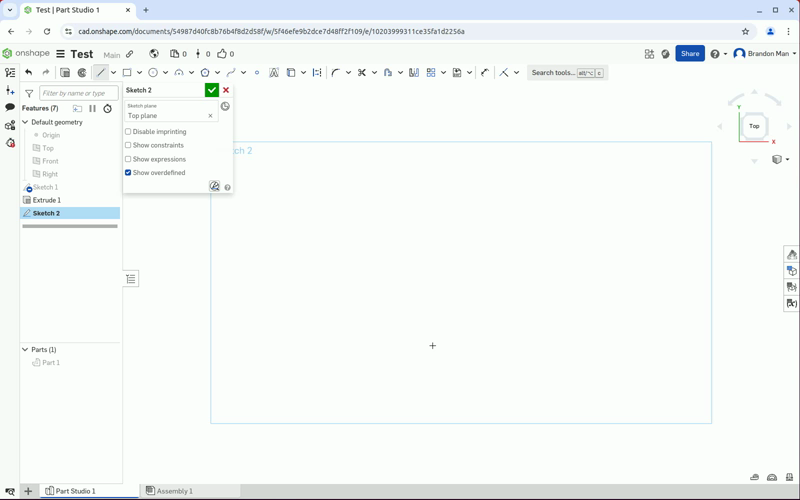
key_up(shift)
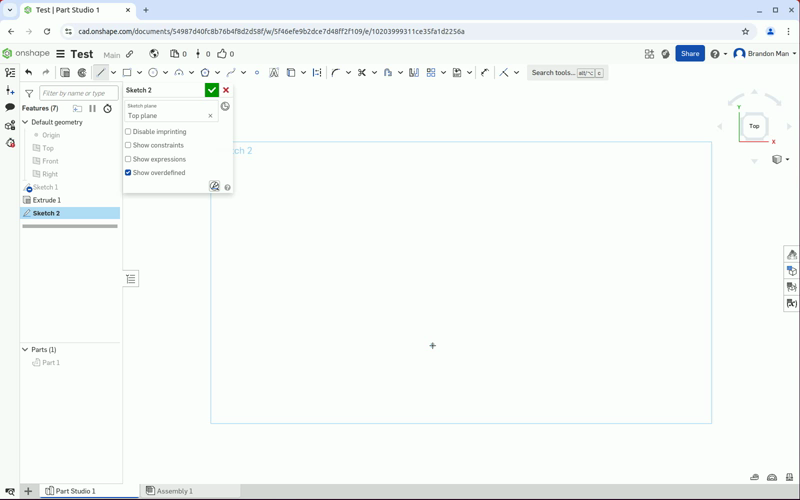
key_down(shift)
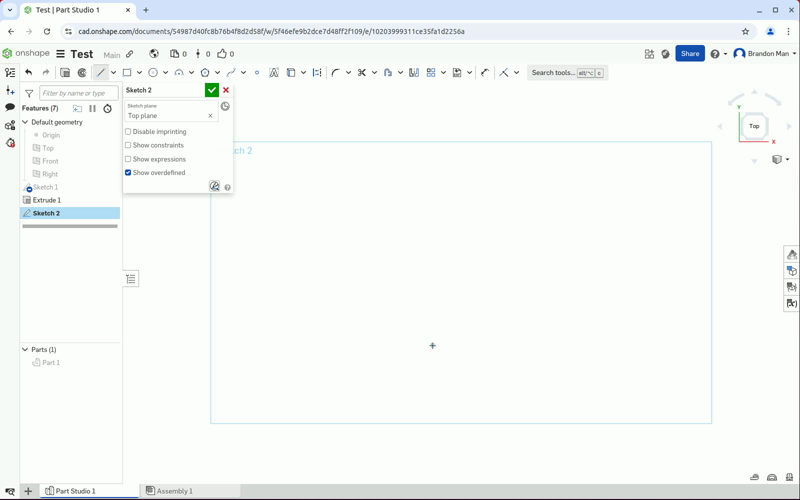
mouse_move(462, 345)
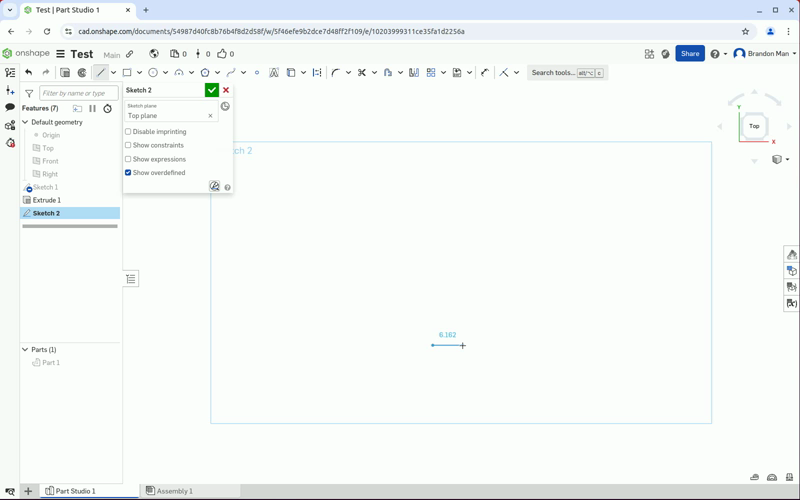
mouse_move(488, 345)
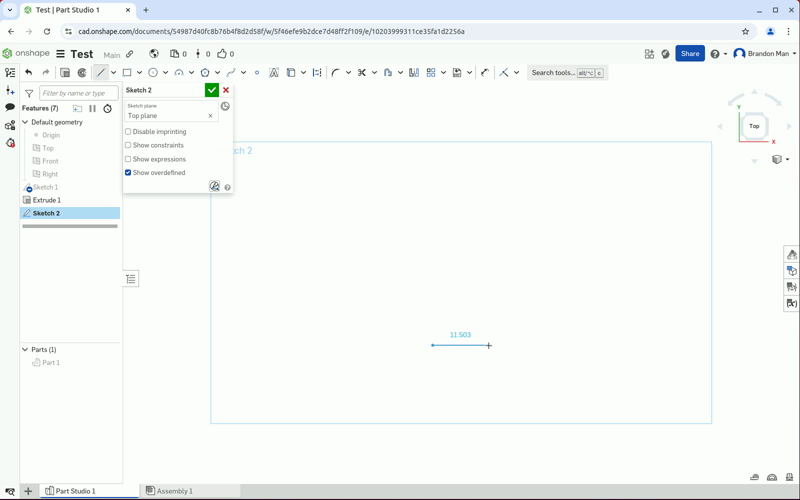
click(488, 345)
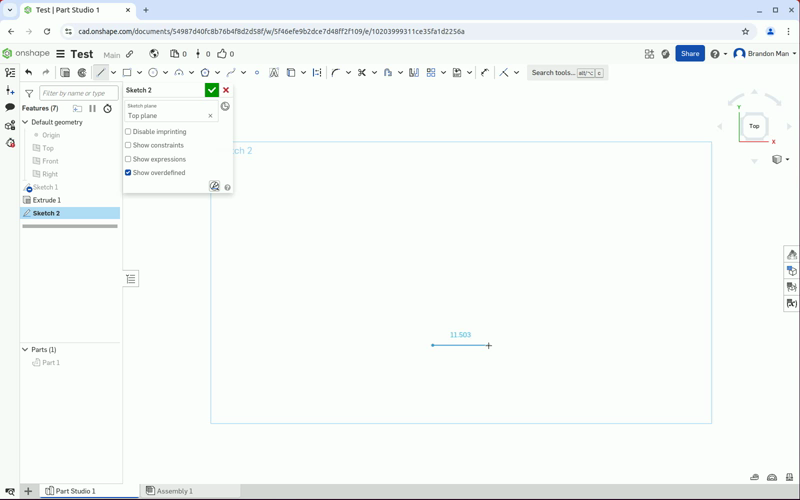
key_up(shift)
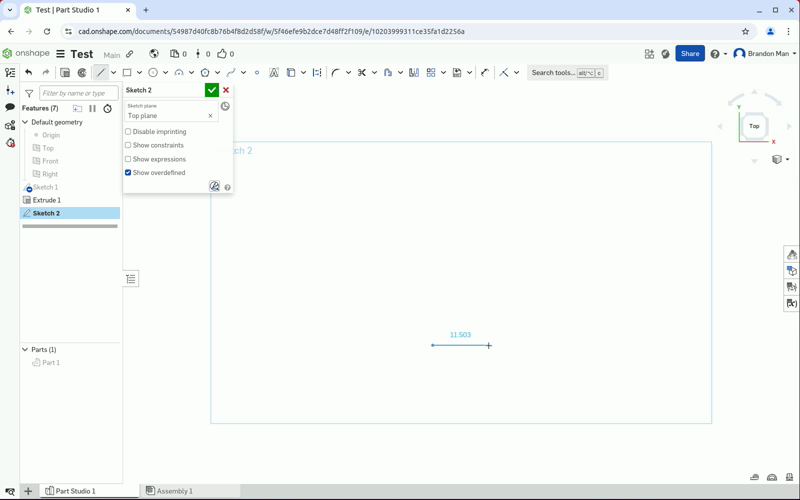
key_down(shift)
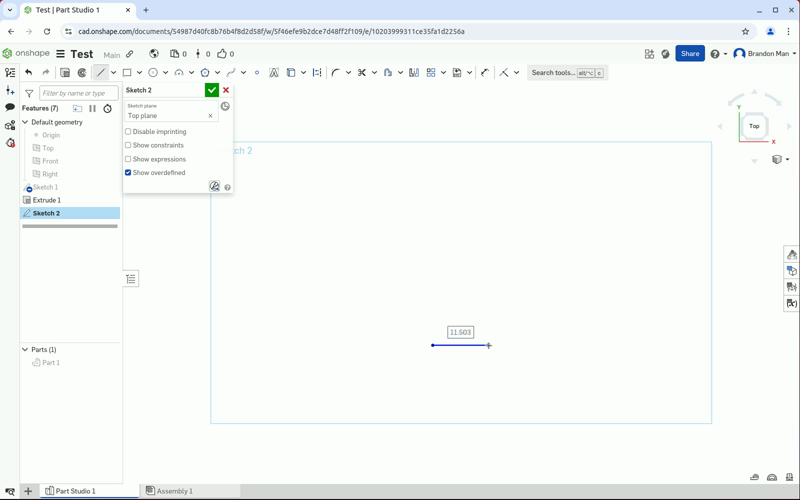
mouse_move(488, 282)
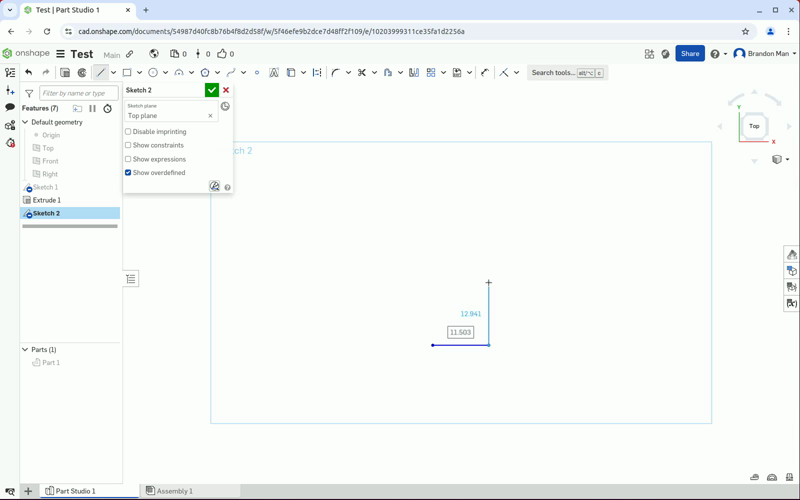
click(488, 282)
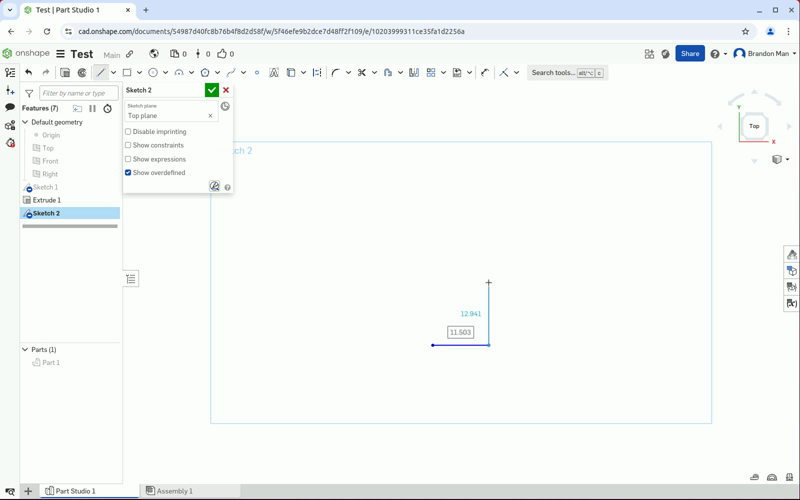
key_up(shift)
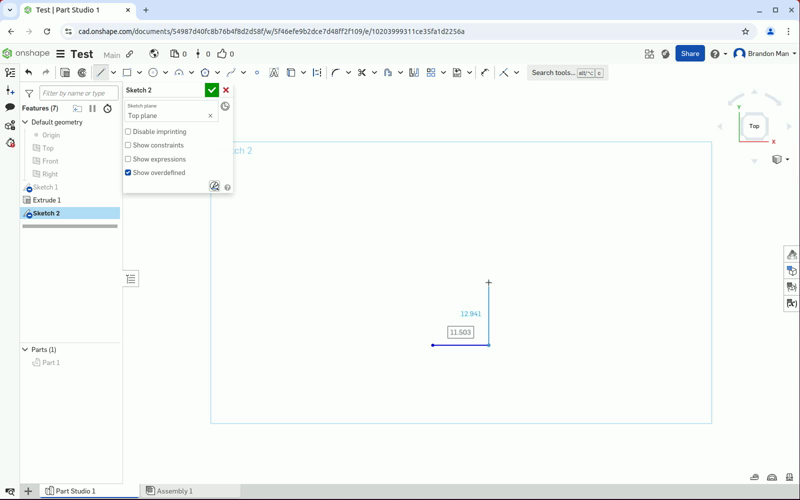
key_down(shift)
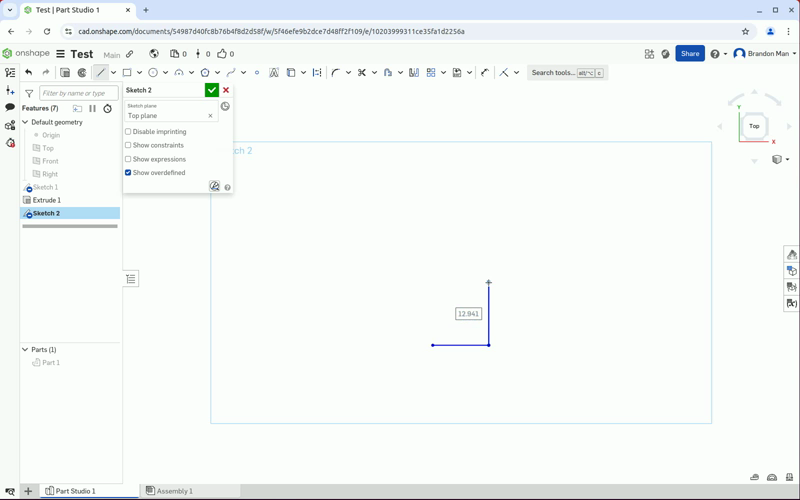
mouse_move(518, 282)
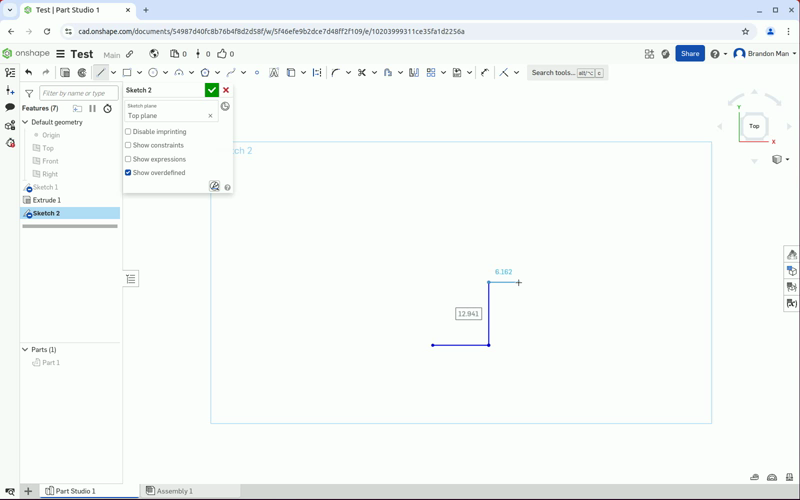
mouse_move(432, 282)
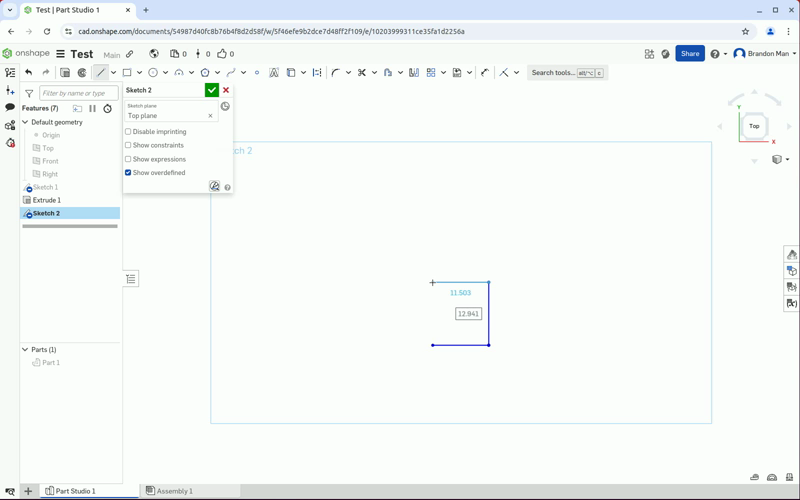
click(432, 282)
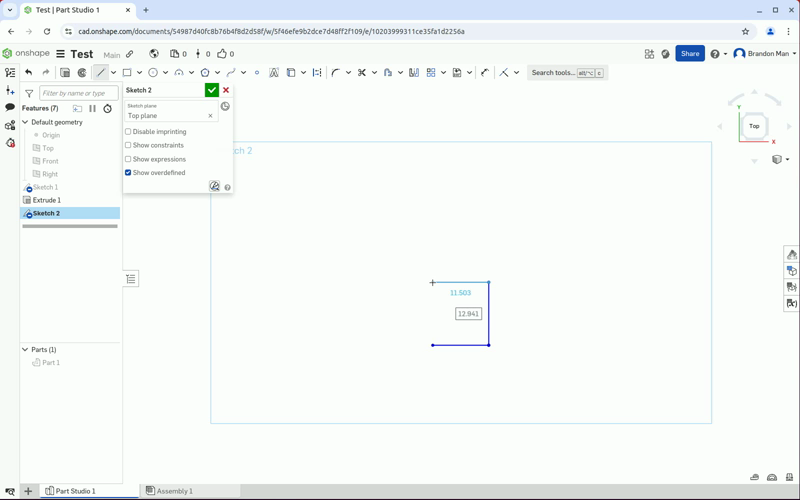
key_up(shift)
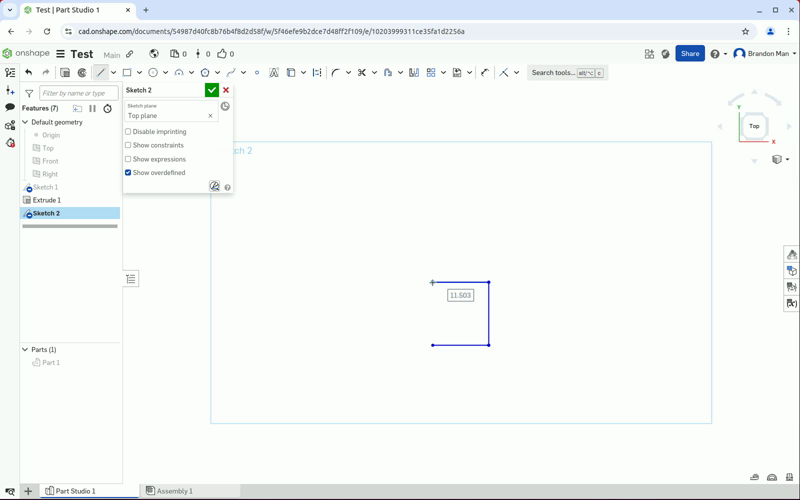
key_down(shift)
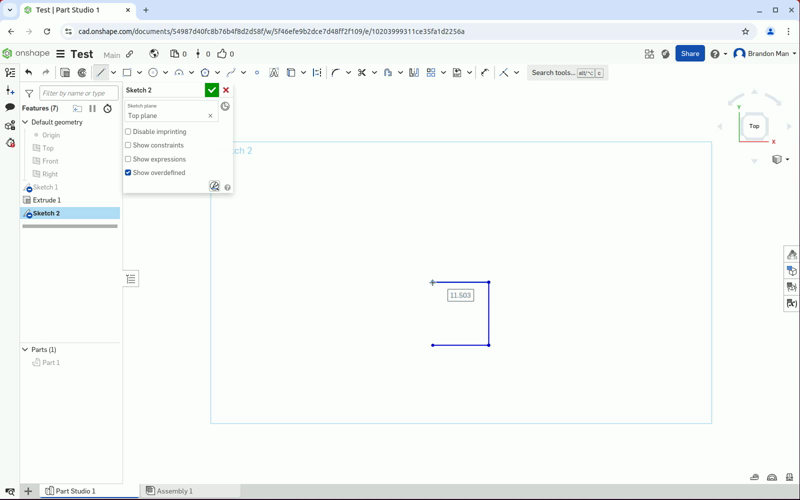
mouse_move(432, 345)
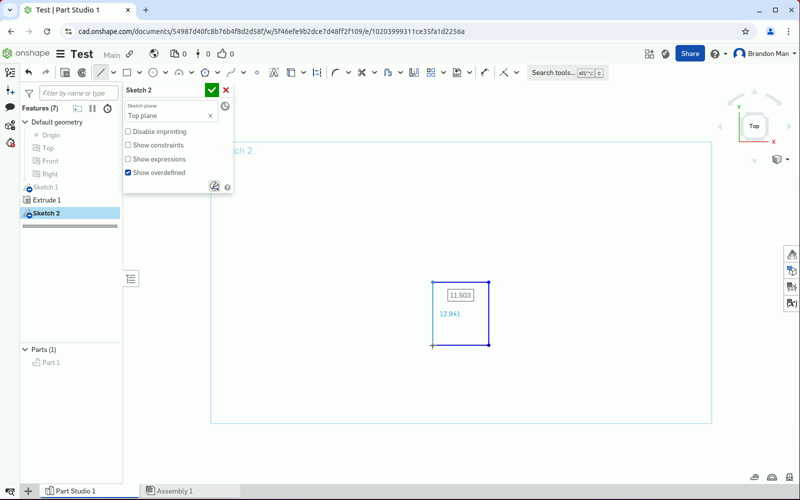
key_up(shift)
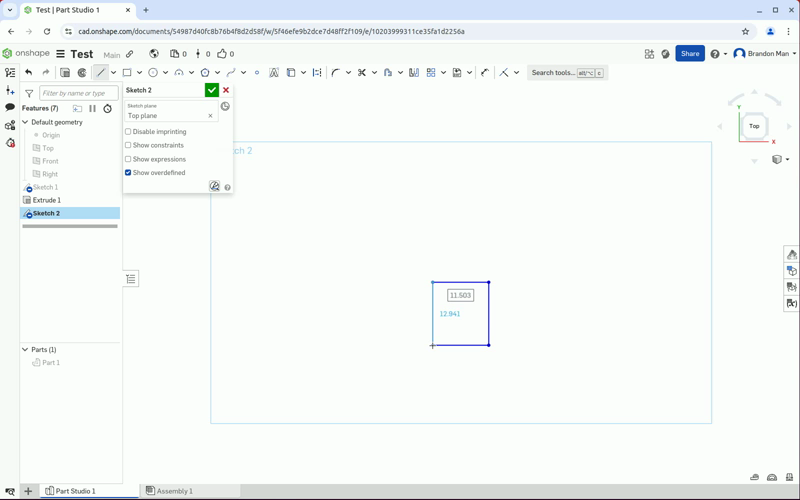
click(432, 345)
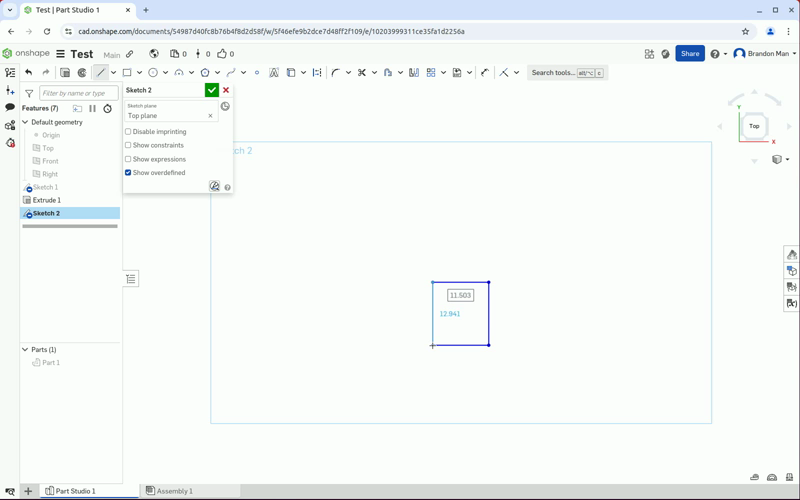
key(esc)
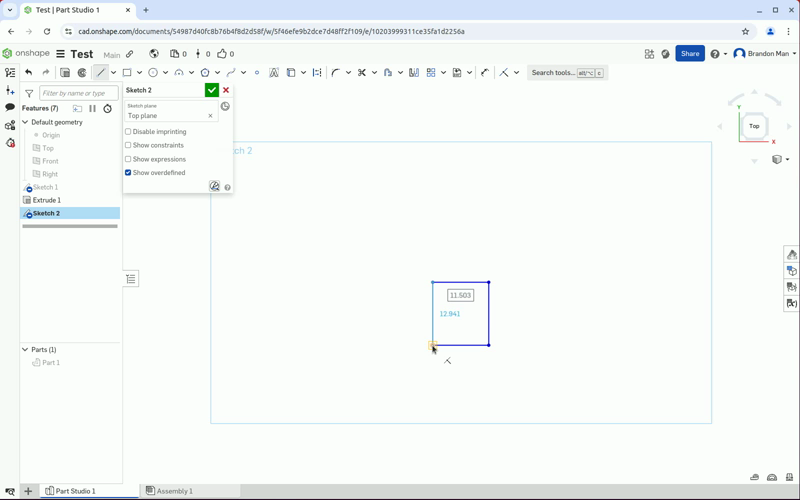
mouse_move(458, 313)
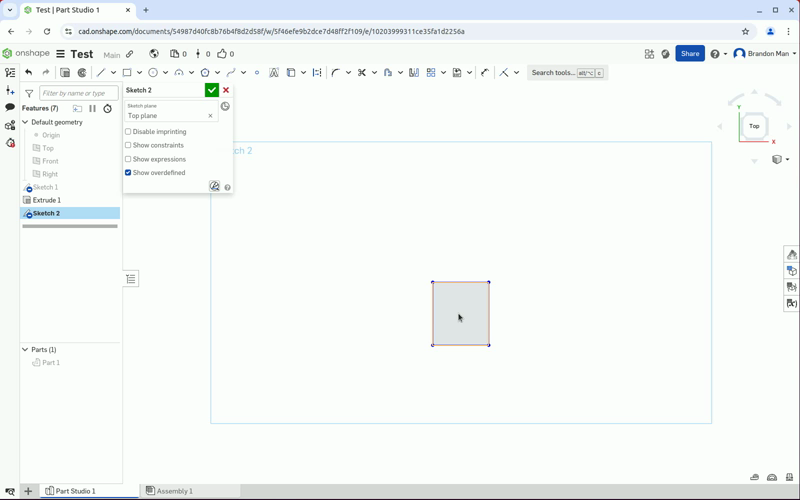
click(458, 313)
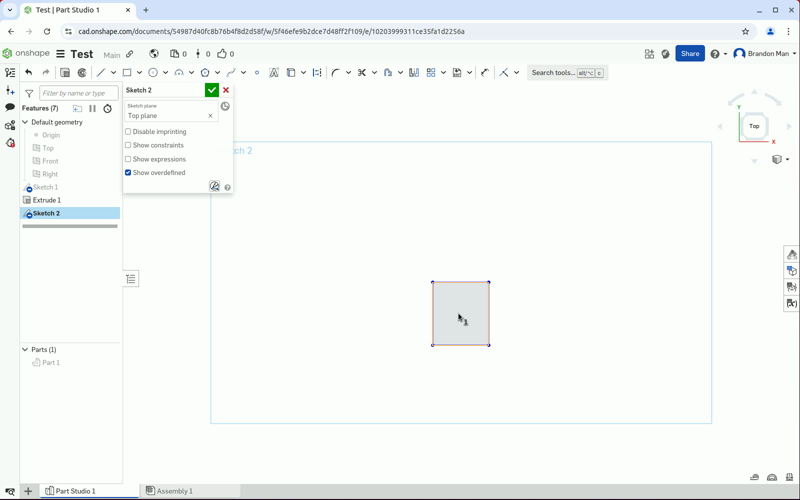
mouse_move(73, 352)
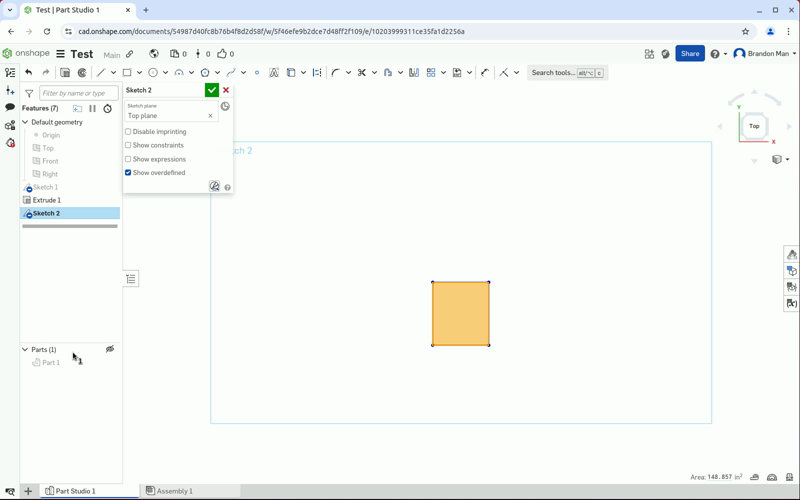
key(shift+y)
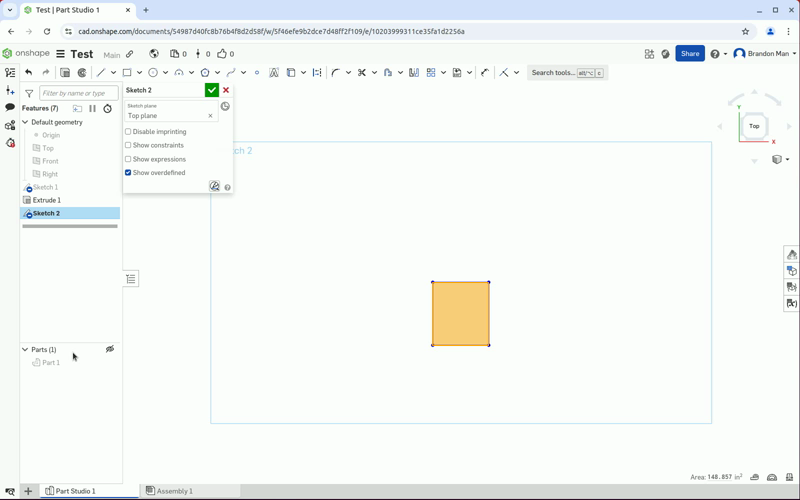
key(shift+e)
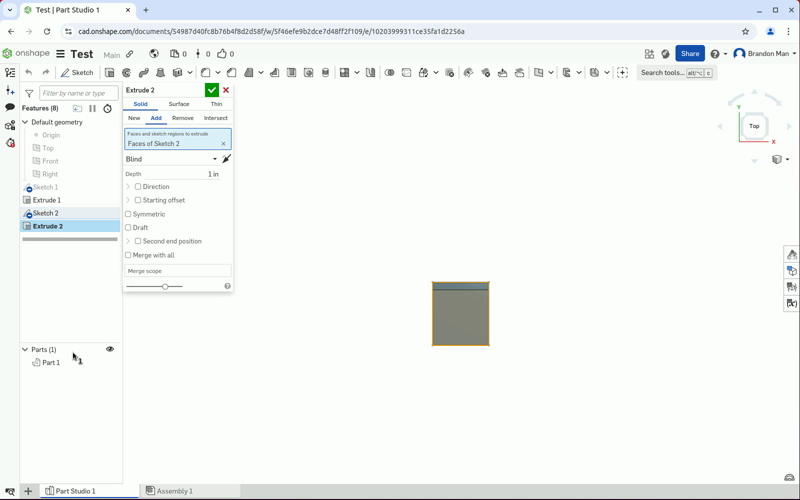
mouse_move(143, 106)
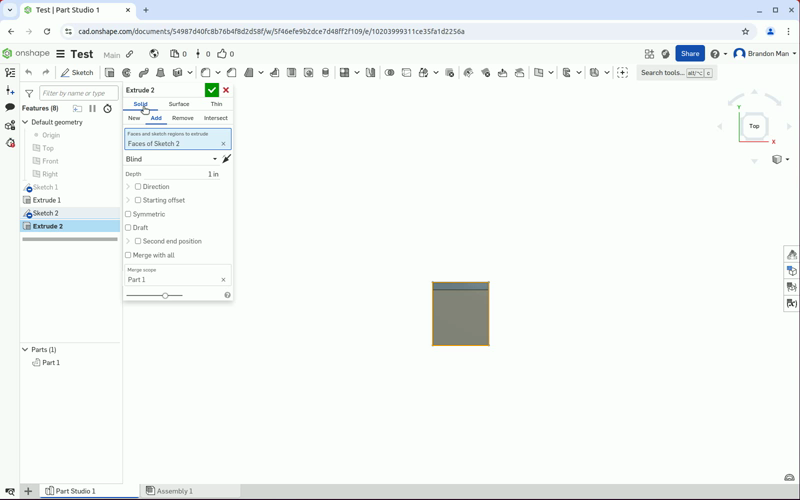
click(143, 106)
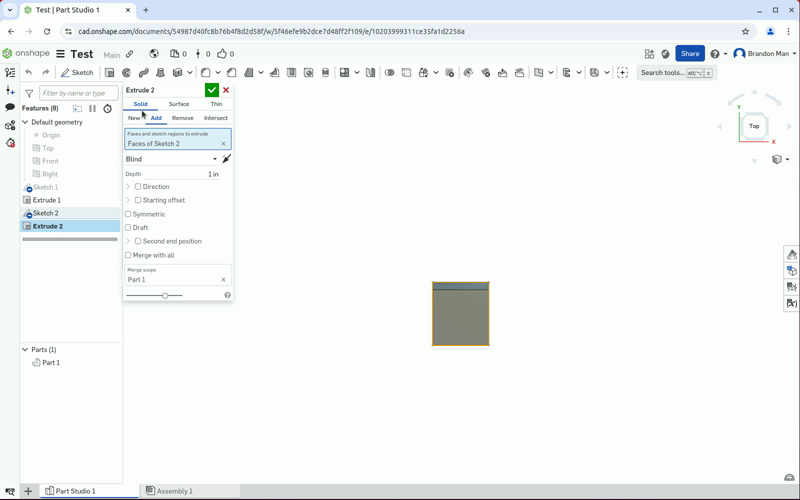
mouse_move(137, 120)
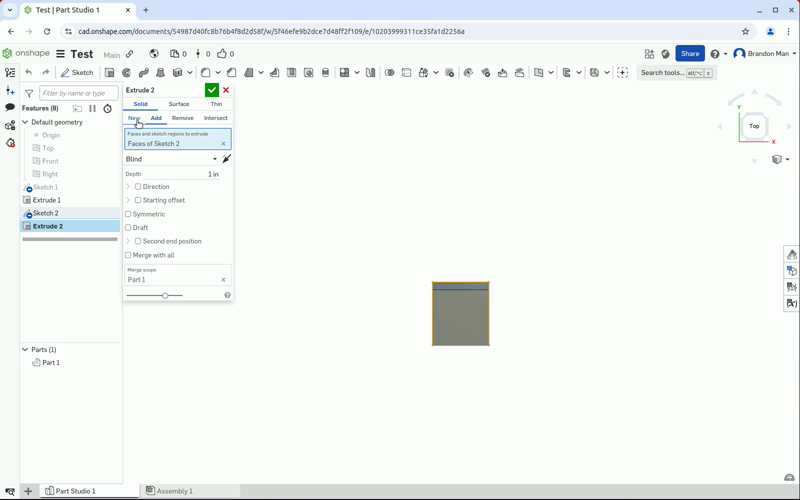
click(137, 120)
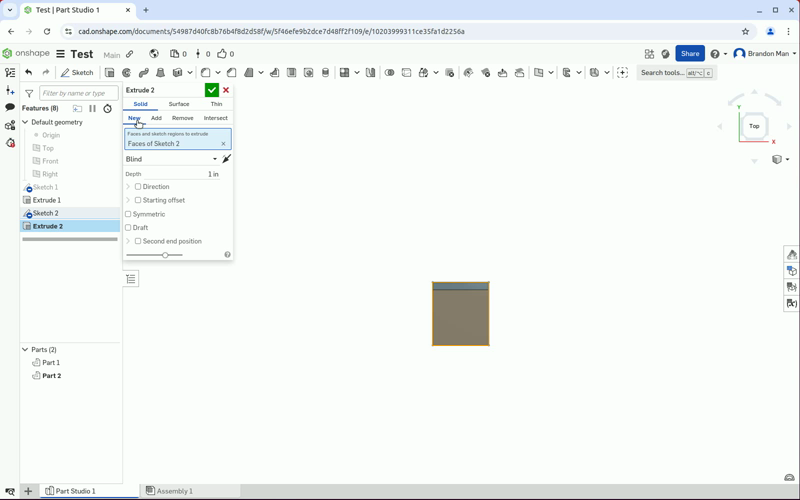
key(tab, 4)
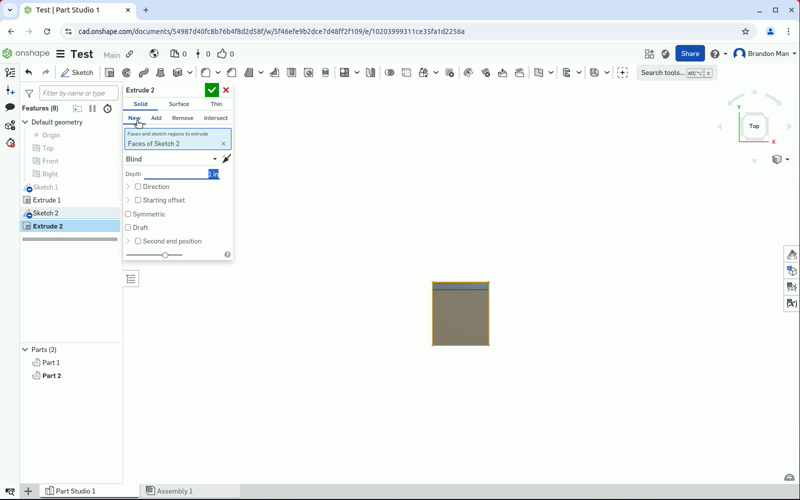
text(1.444)
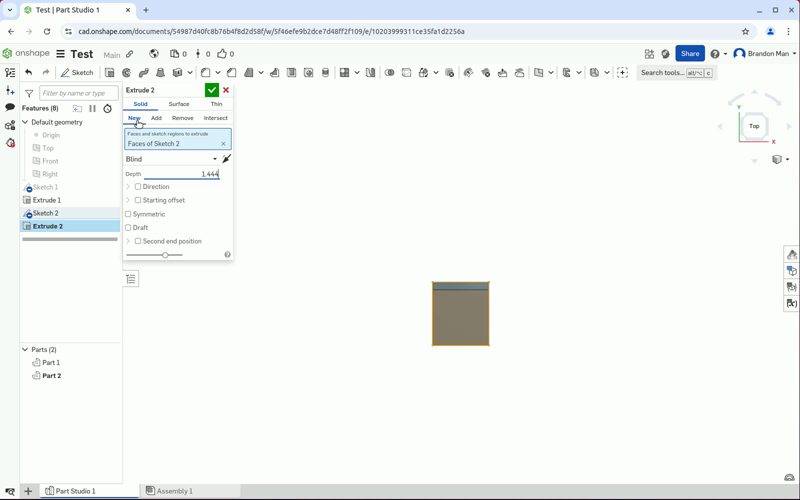
key(enter)
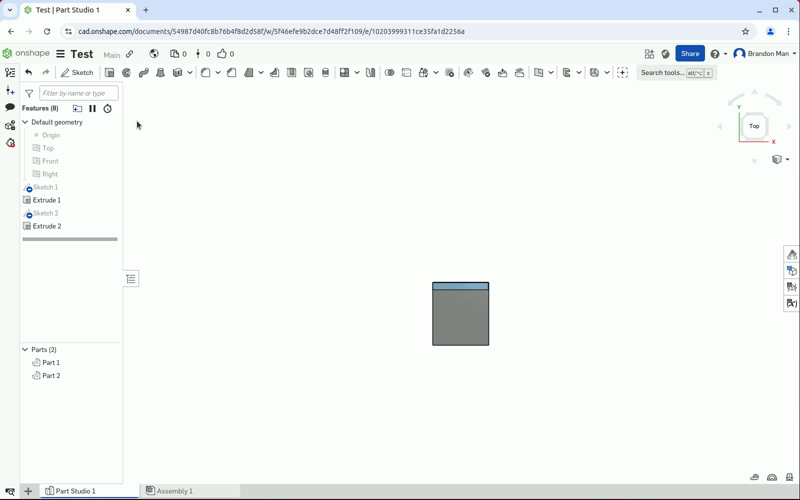
key(shift+h)
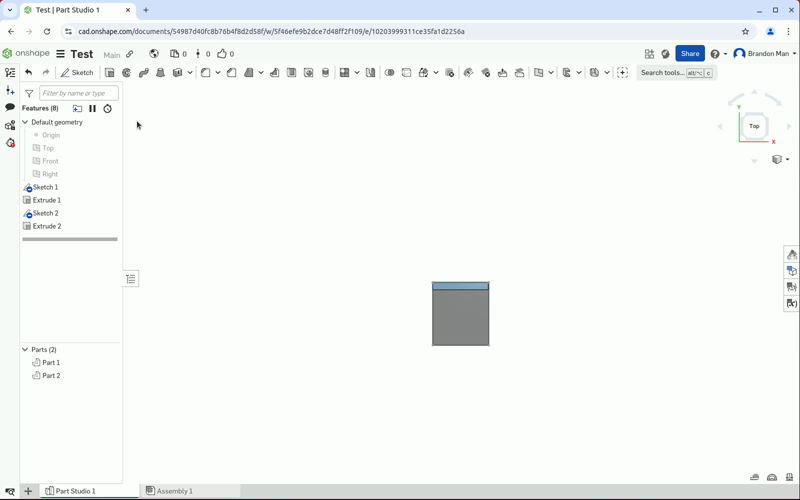
key(shift+h)
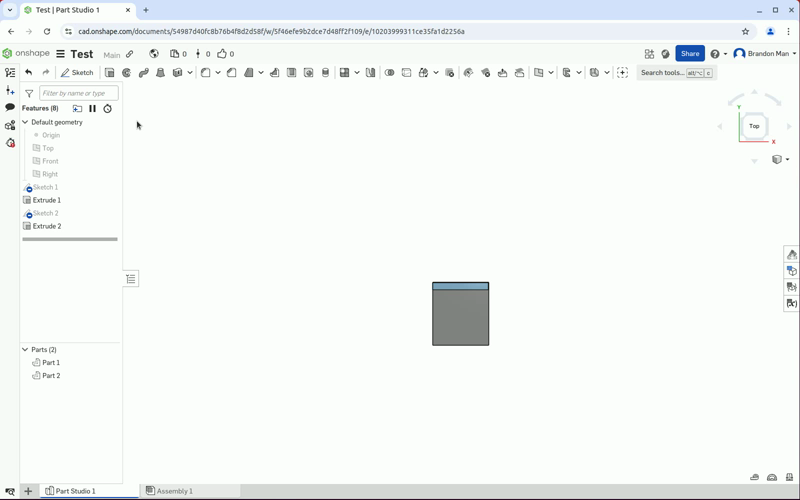
mouse_move(73, 189)
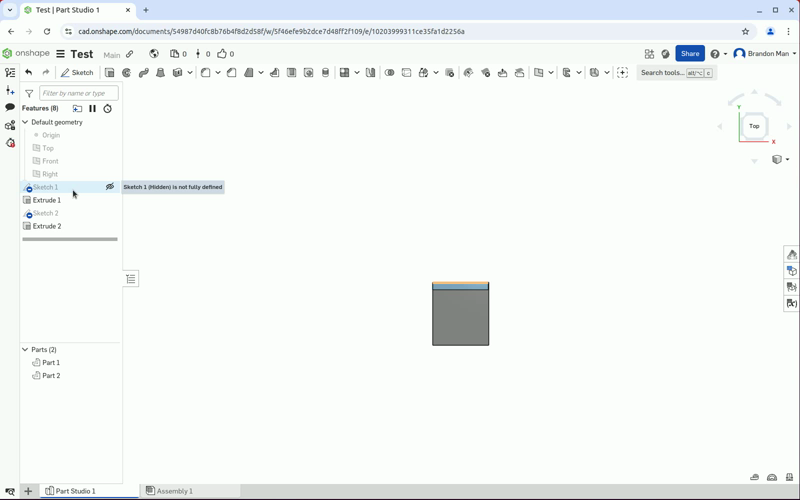
click(73, 189)
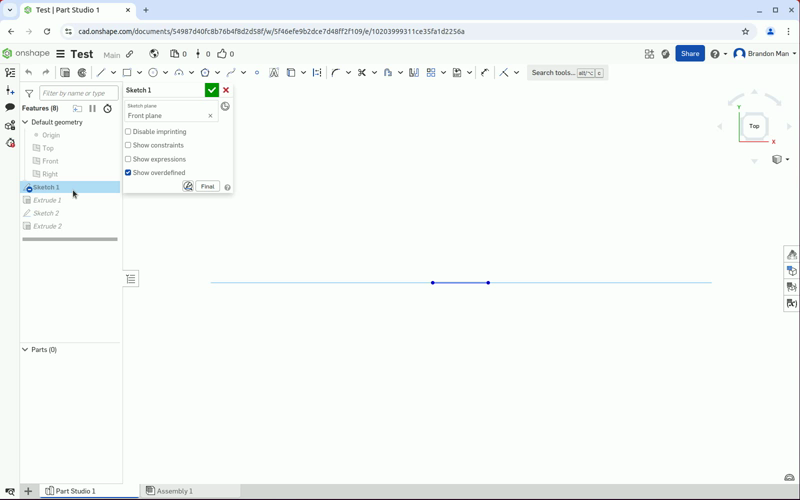
mouse_move(229, 92)
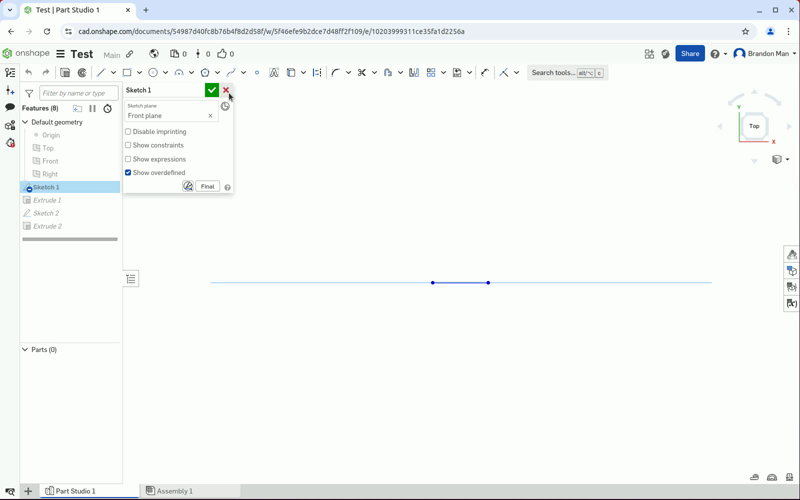
click(229, 92)
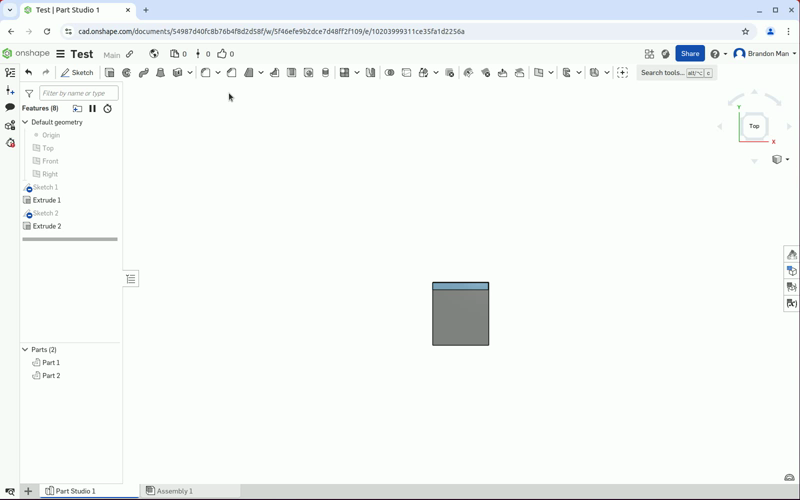
mouse_move(73, 352)
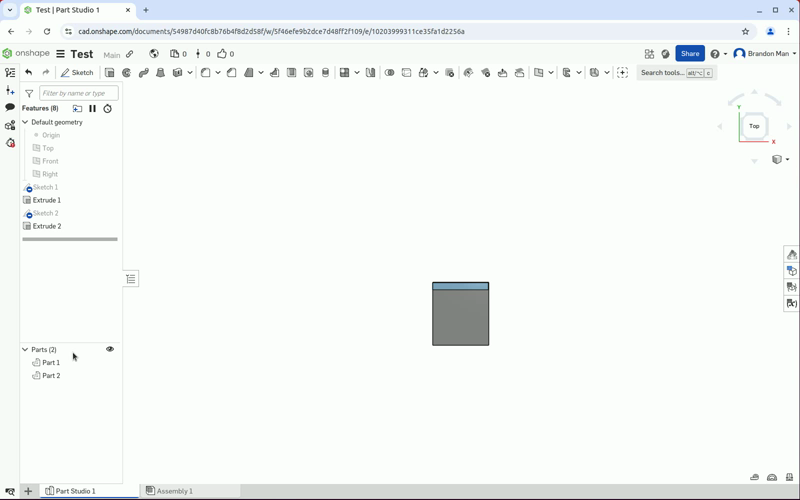
key(y)
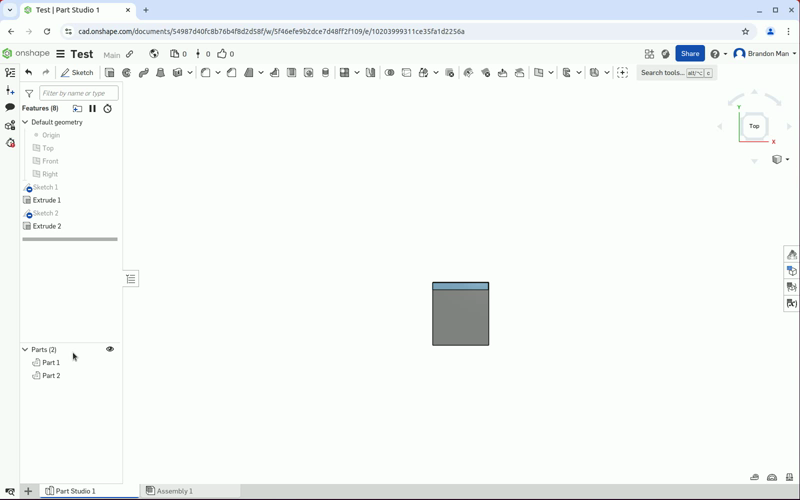
key(shift+p)
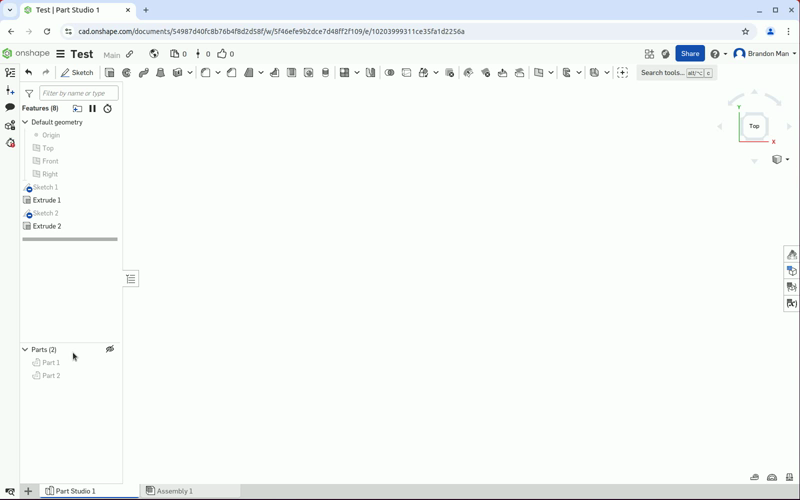
key(space)
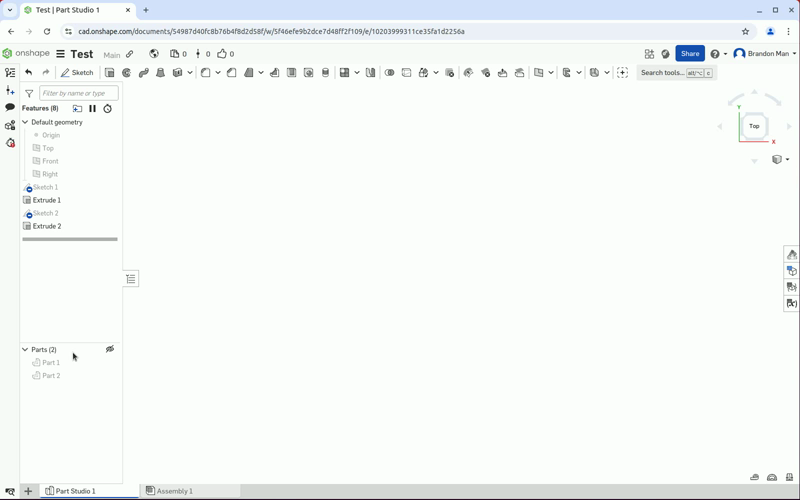
key_down(shift)
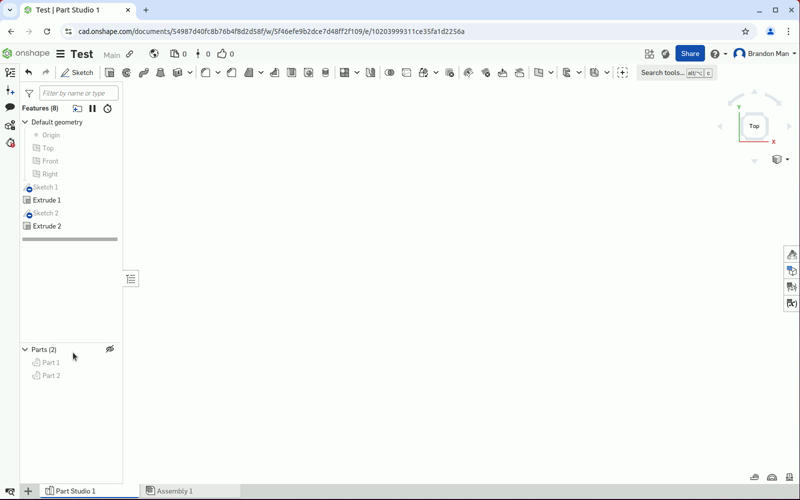
key(up)
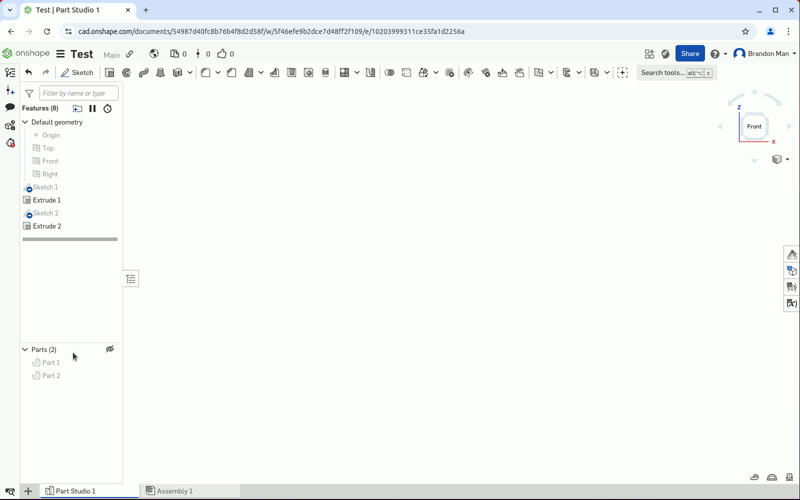
key_up(shift)
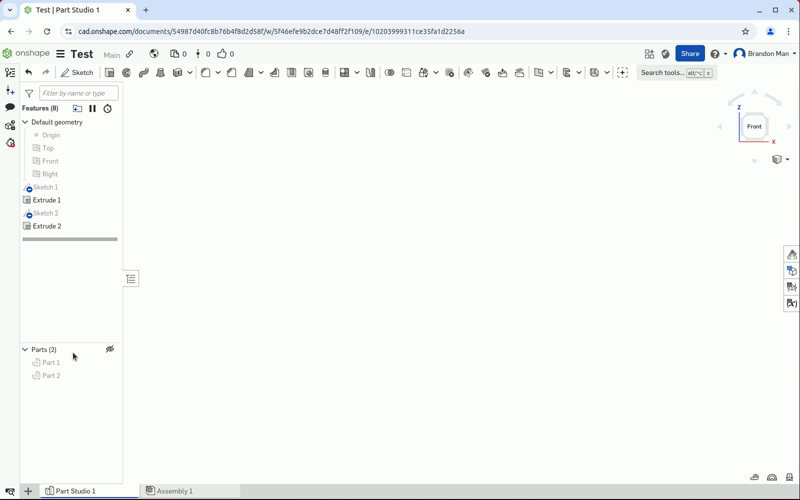
key(space)
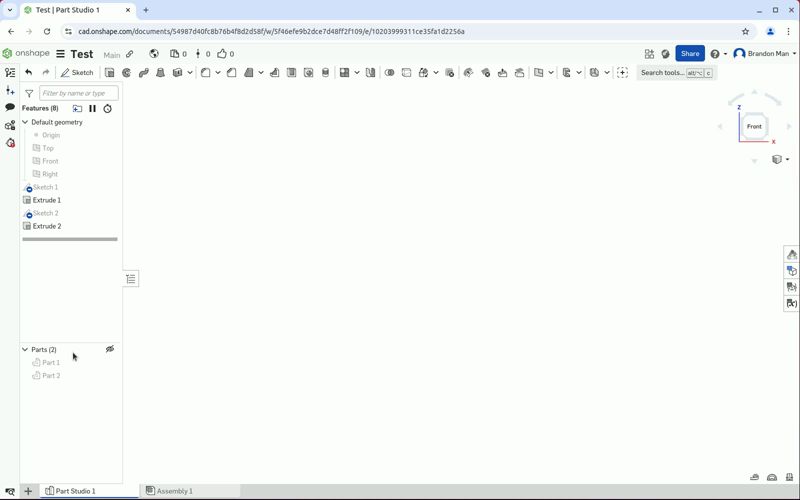
key_down(shift)
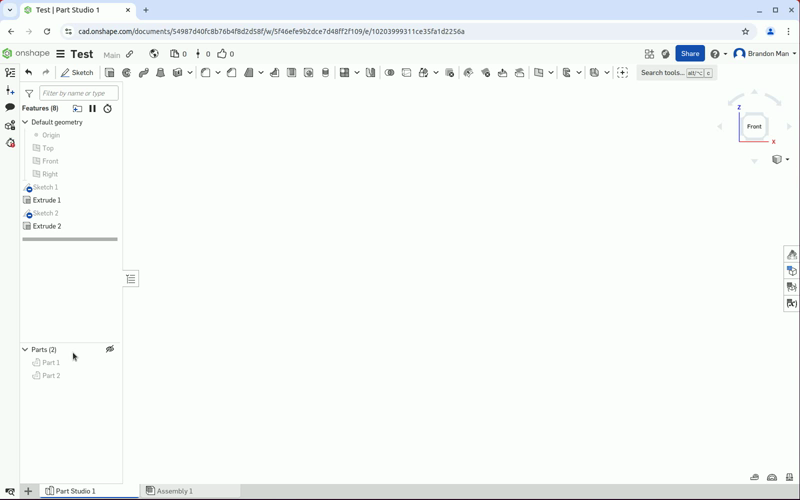
key(left)
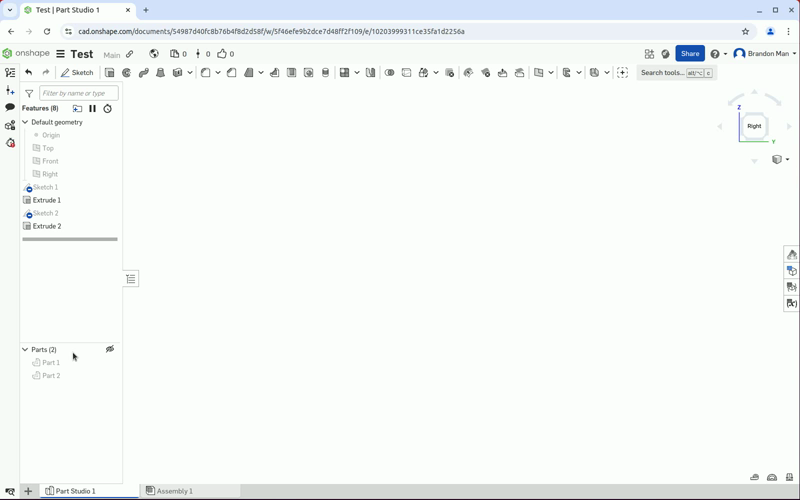
key_up(shift)
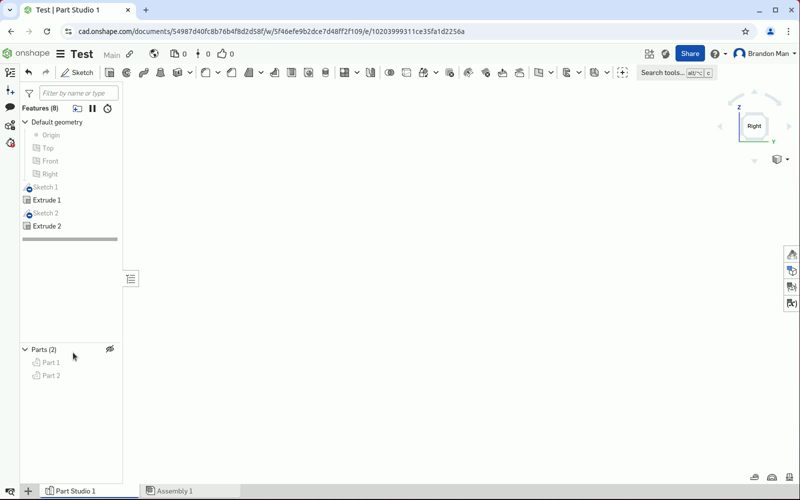
mouse_move(73, 352)
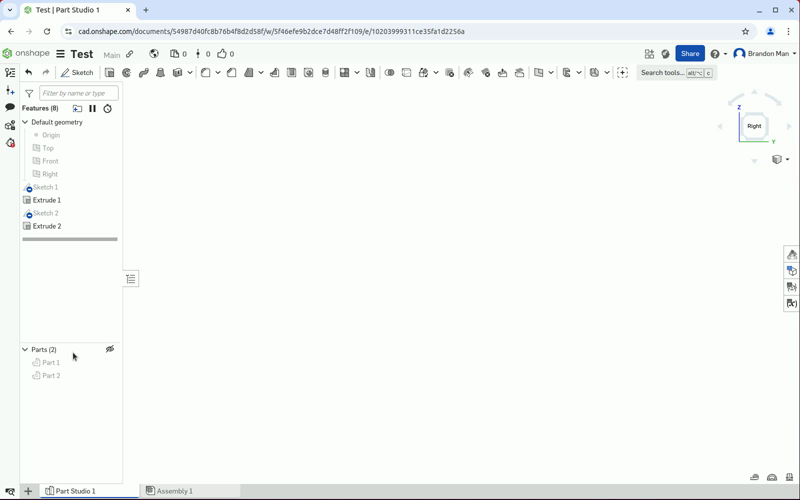
key(shift+y)
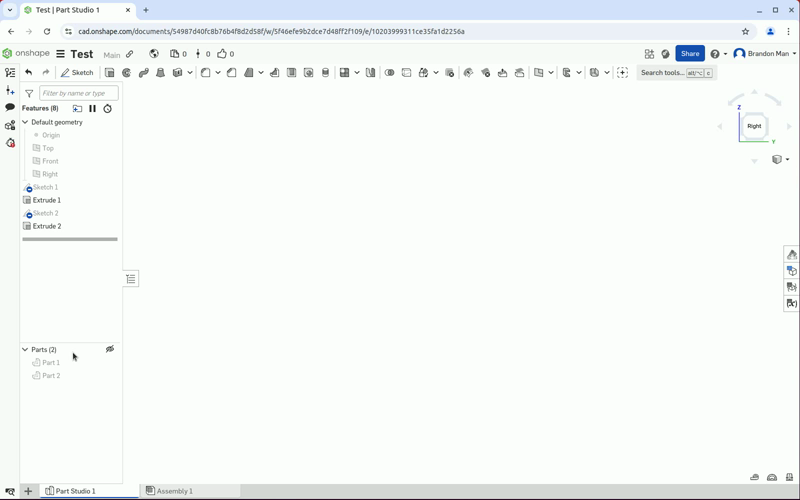
key(shift+s)
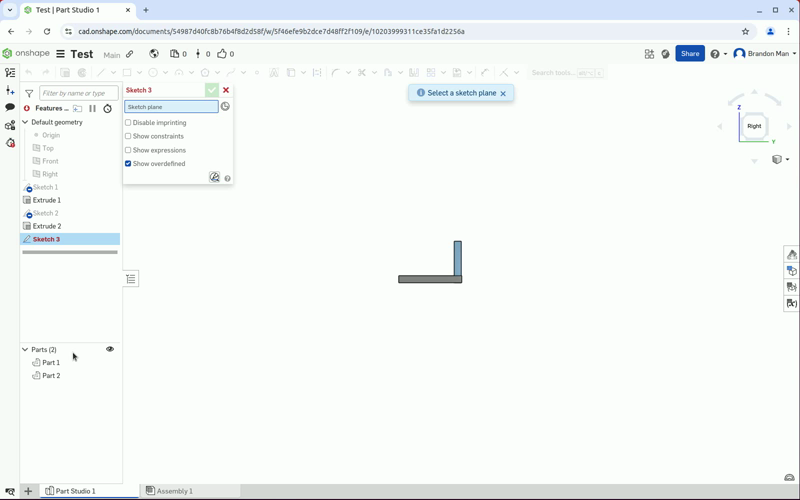
mouse_move(73, 176)
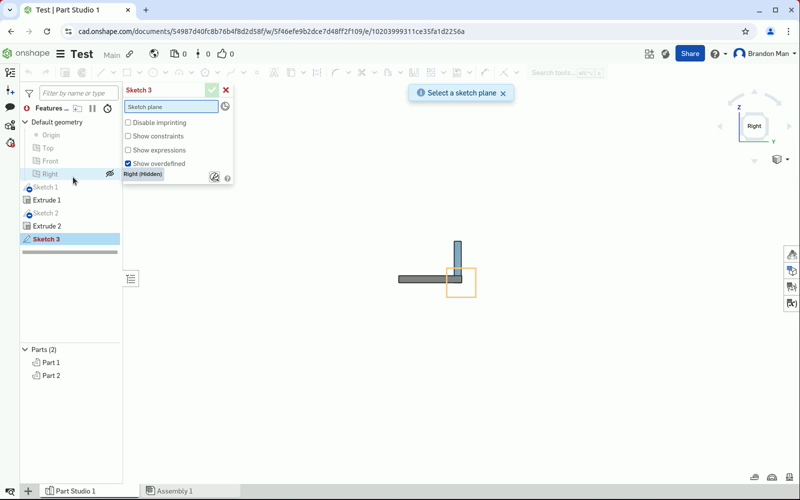
click(73, 176)
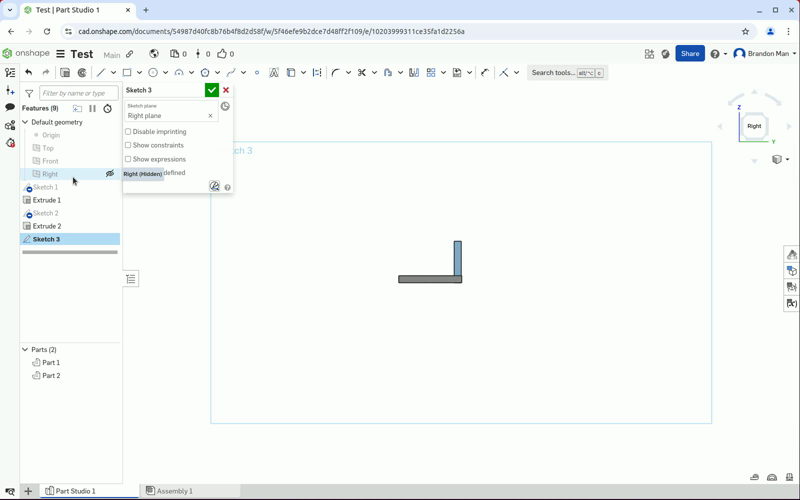
mouse_move(73, 352)
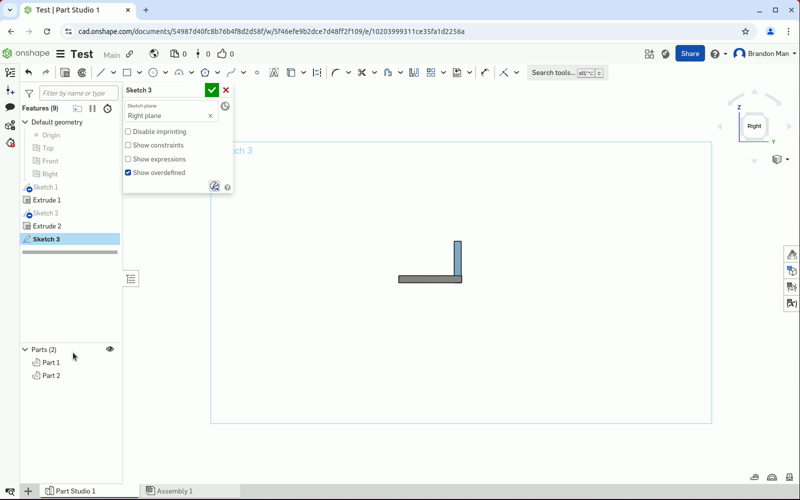
key(y)
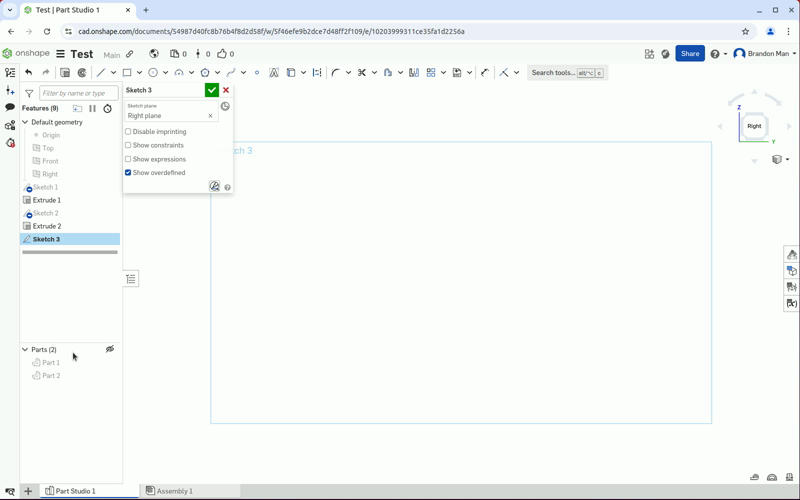
key(l)
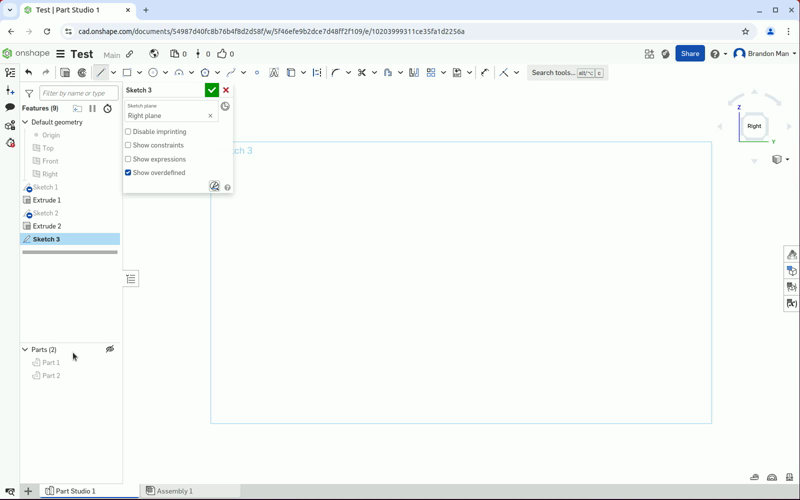
key_down(shift)
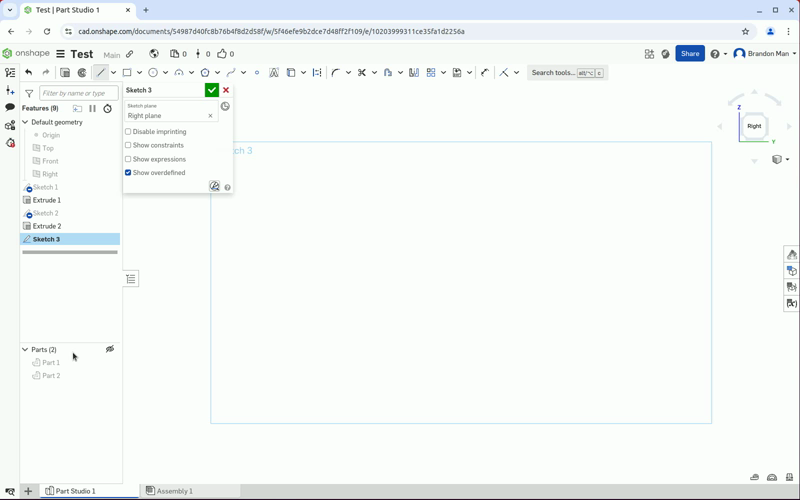
mouse_move(348, 243)
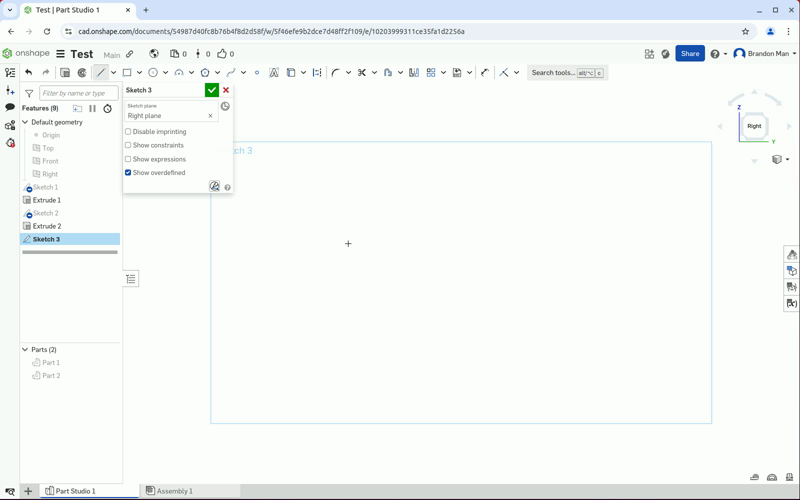
click(348, 243)
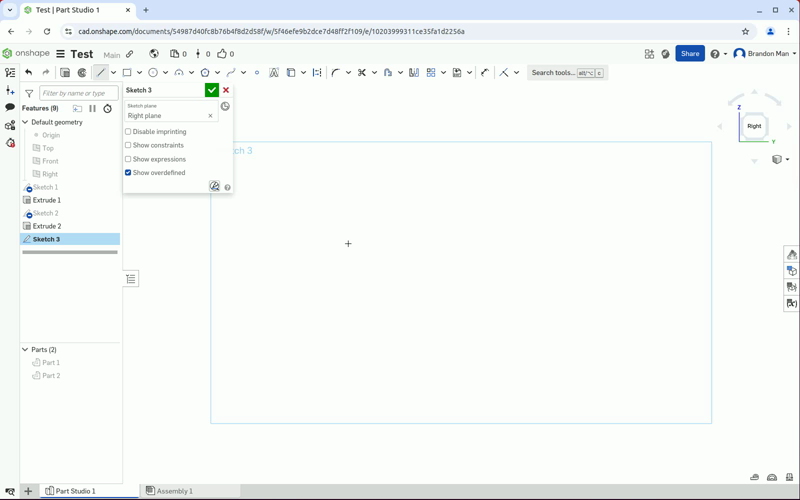
key_up(shift)
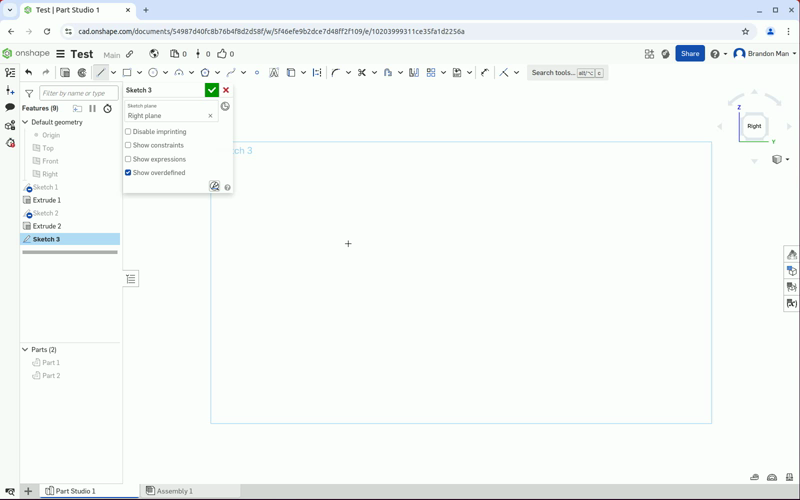
key_down(shift)
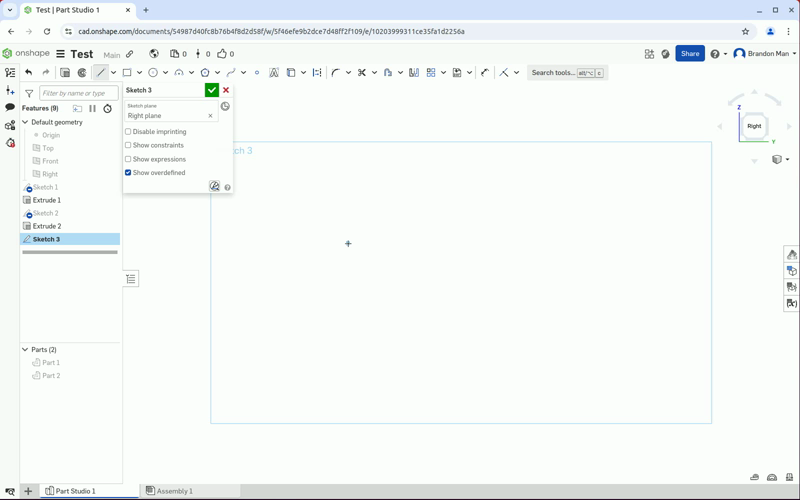
mouse_move(378, 243)
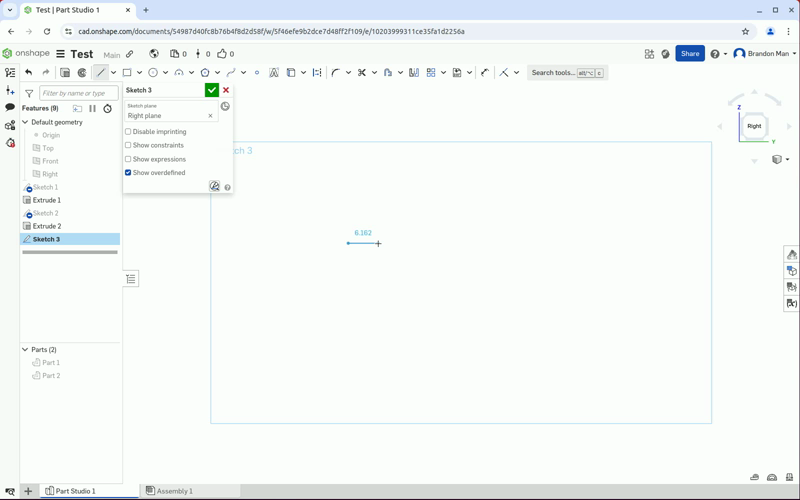
mouse_move(404, 243)
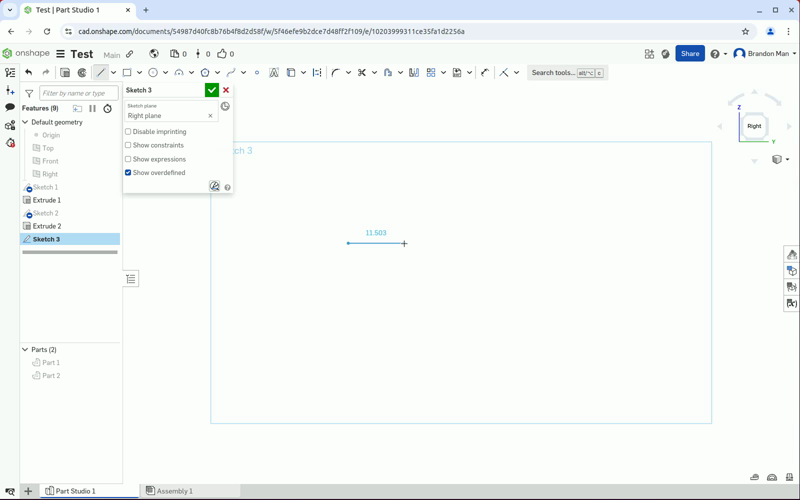
click(404, 243)
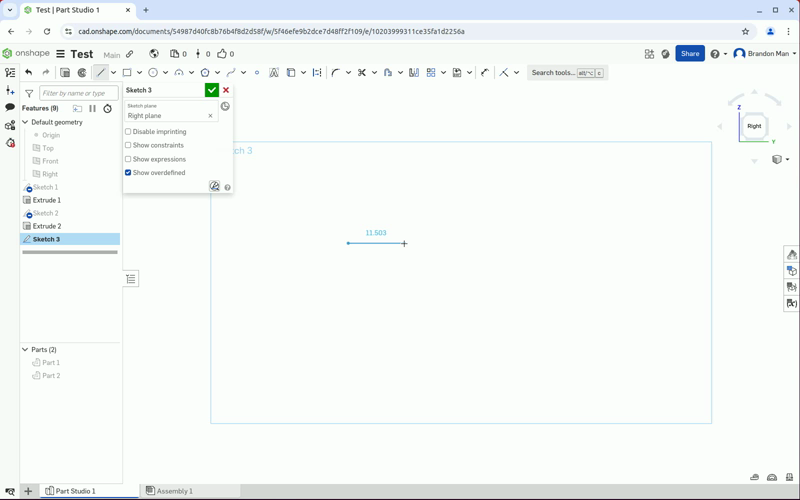
key_up(shift)
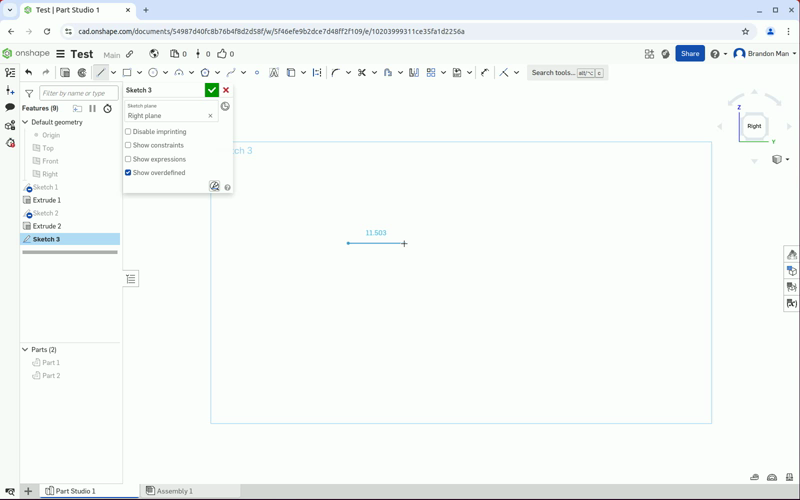
key_down(shift)
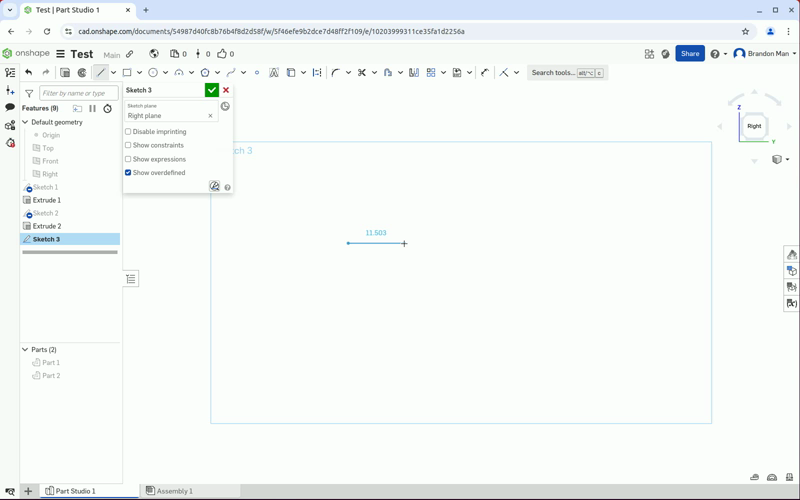
mouse_move(434, 243)
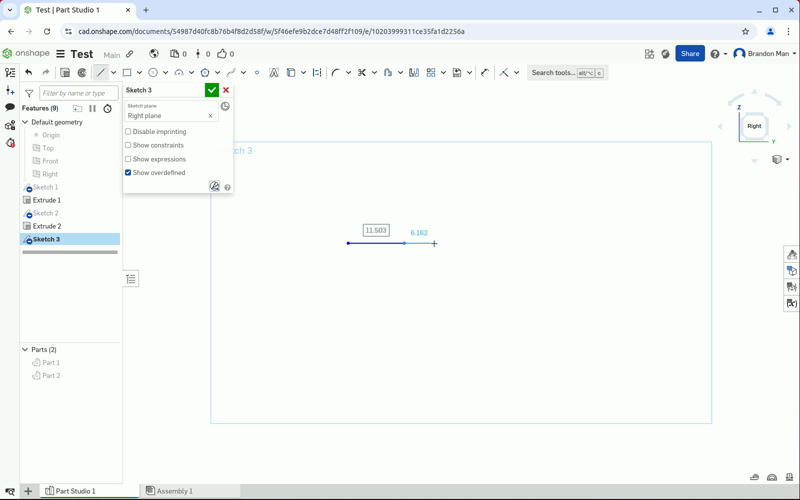
mouse_move(404, 208)
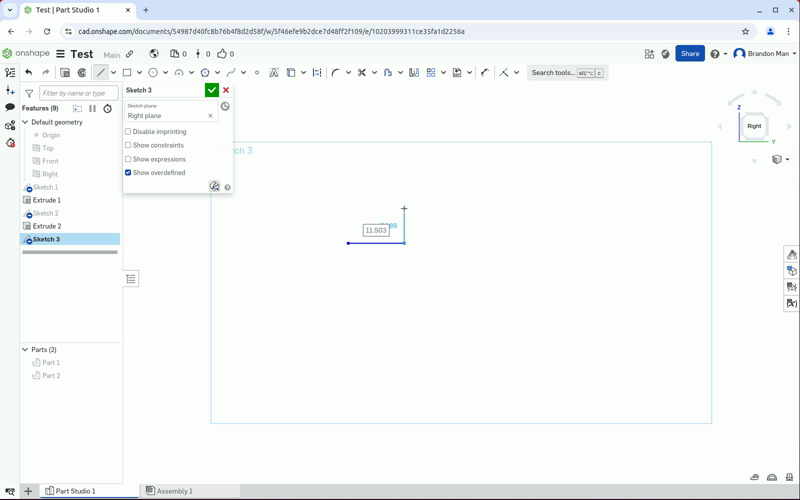
click(404, 208)
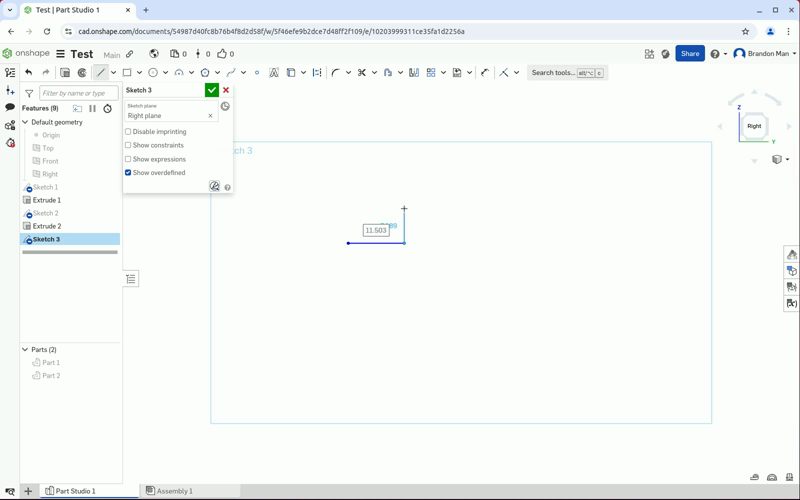
key_up(shift)
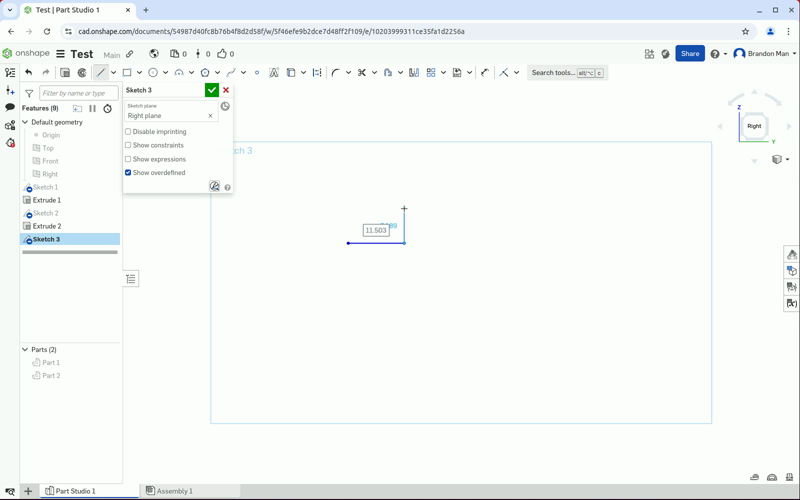
key_down(shift)
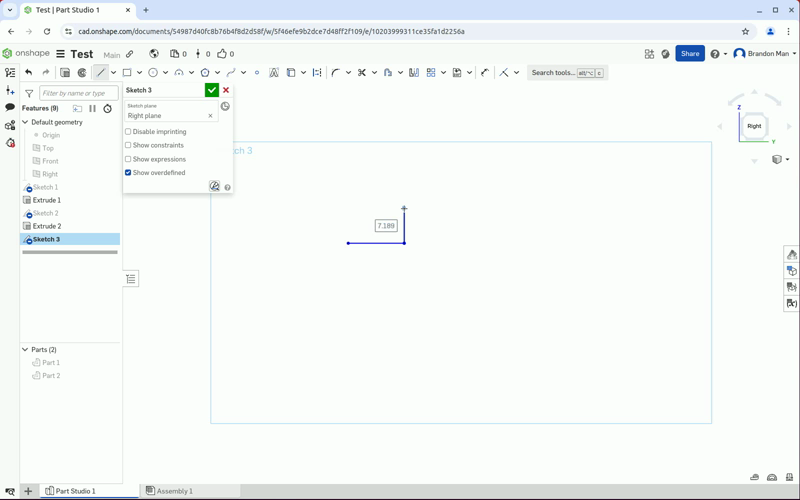
mouse_move(434, 208)
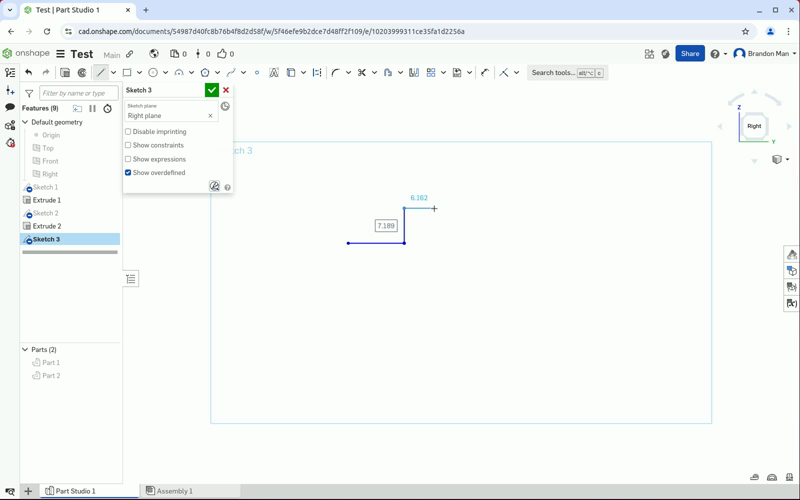
mouse_move(348, 208)
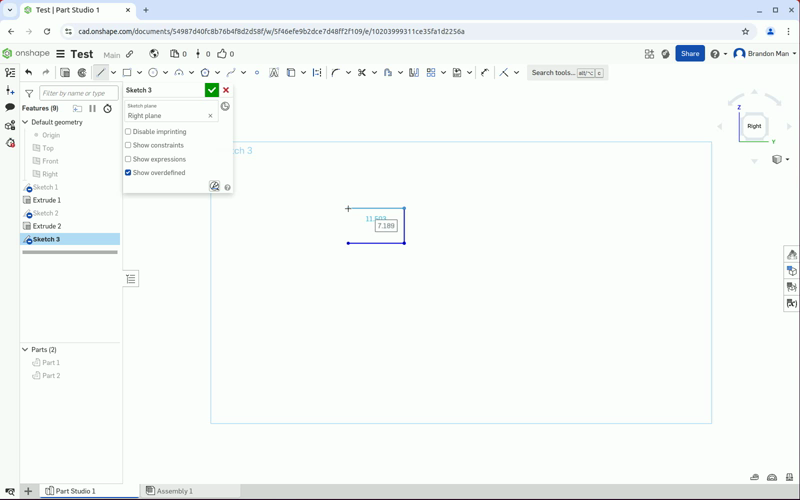
click(348, 208)
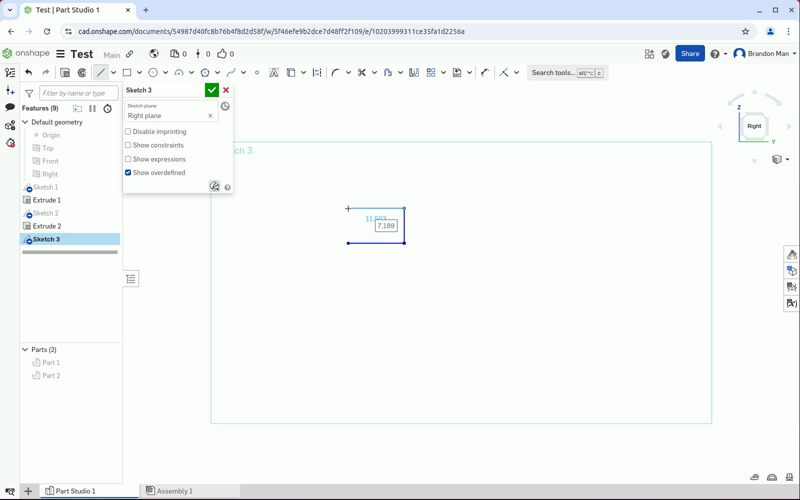
key_up(shift)
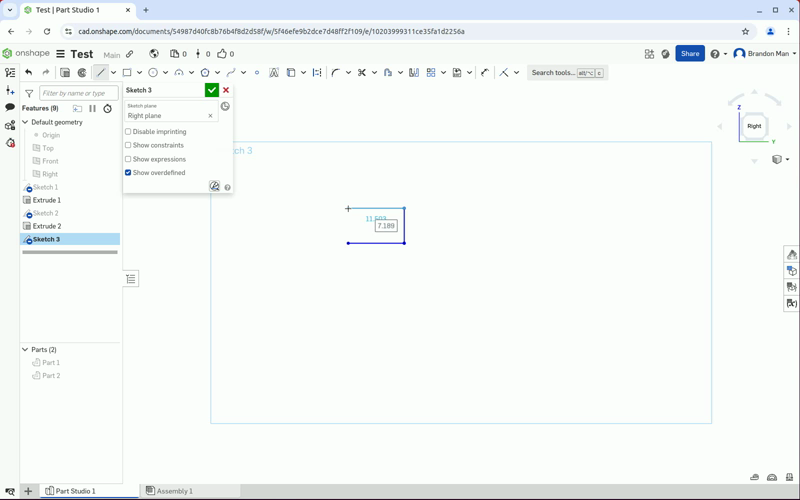
mouse_move(378, 208)
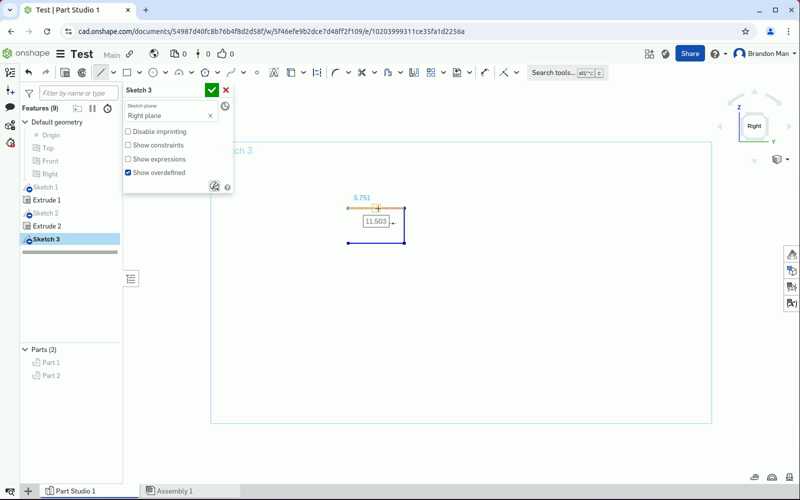
key_down(shift)
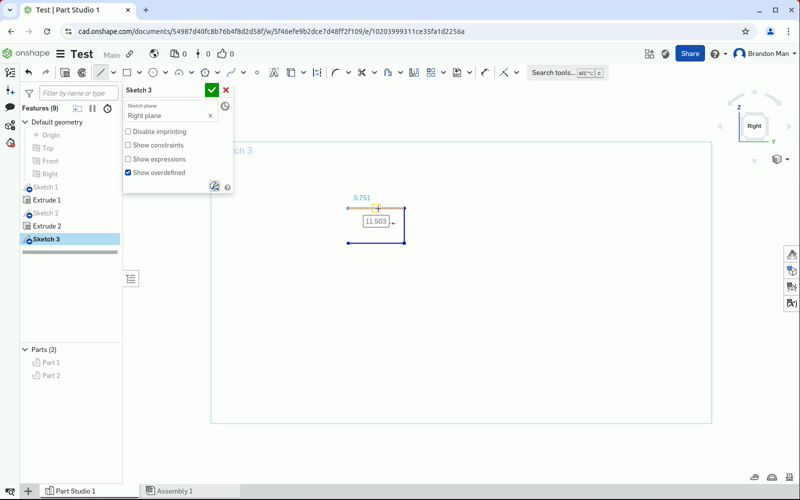
mouse_move(348, 243)
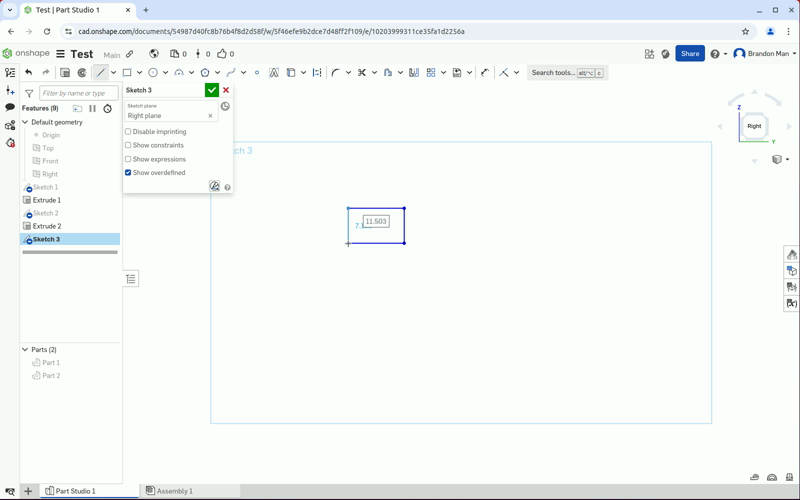
key_up(shift)
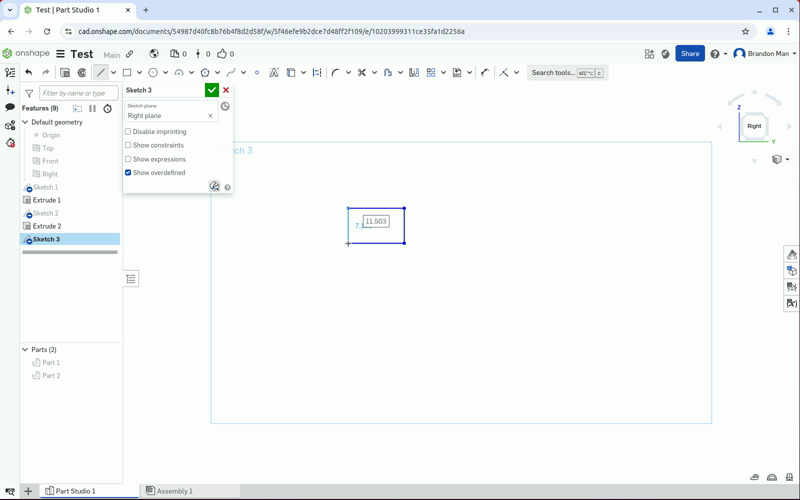
click(348, 243)
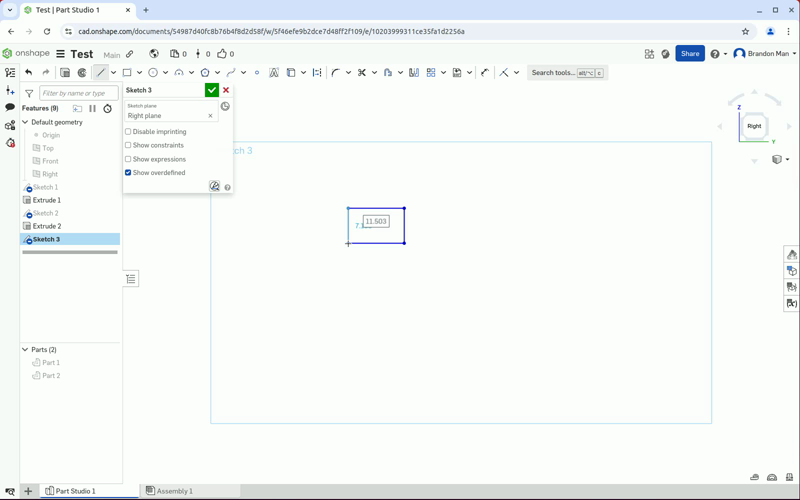
key(esc)
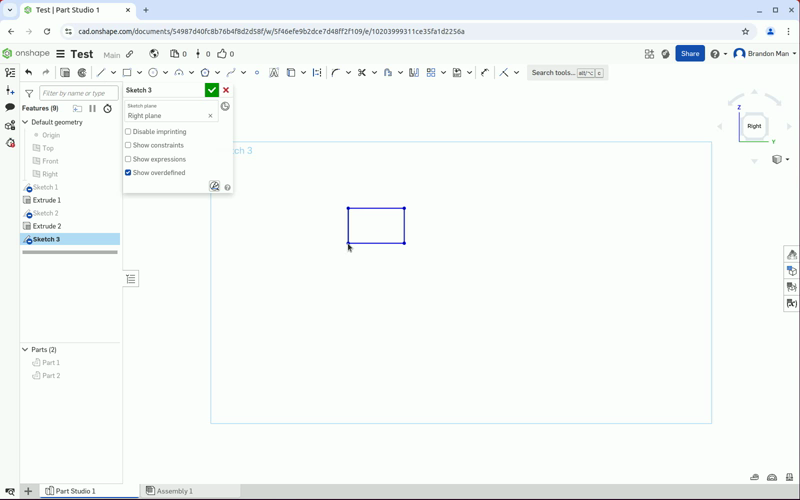
mouse_move(398, 240)
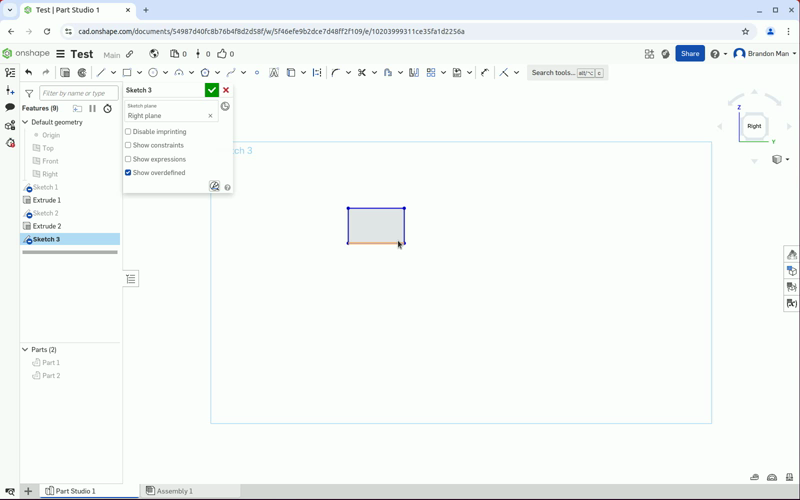
click(398, 240)
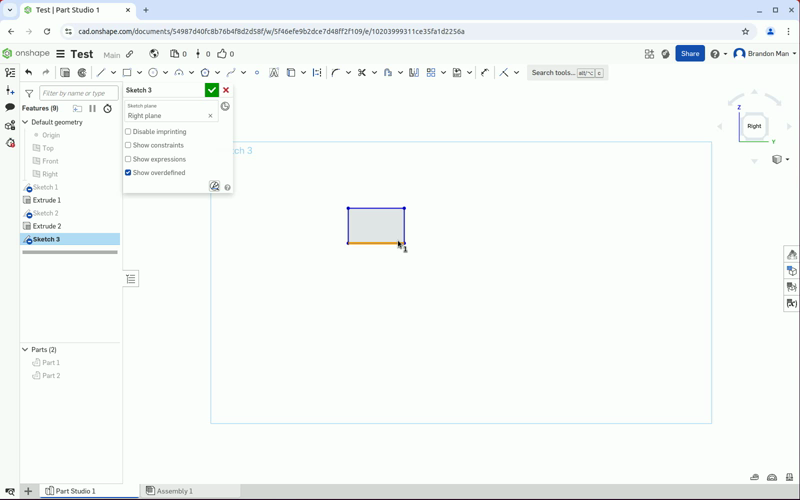
mouse_move(73, 352)
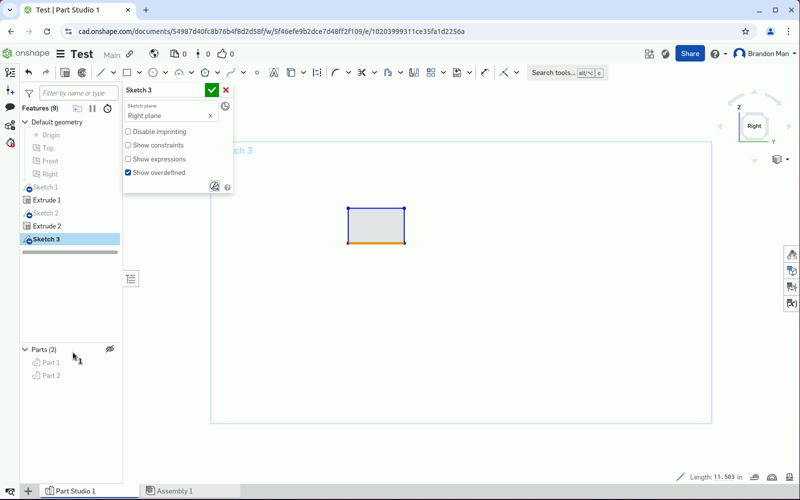
key(shift+y)
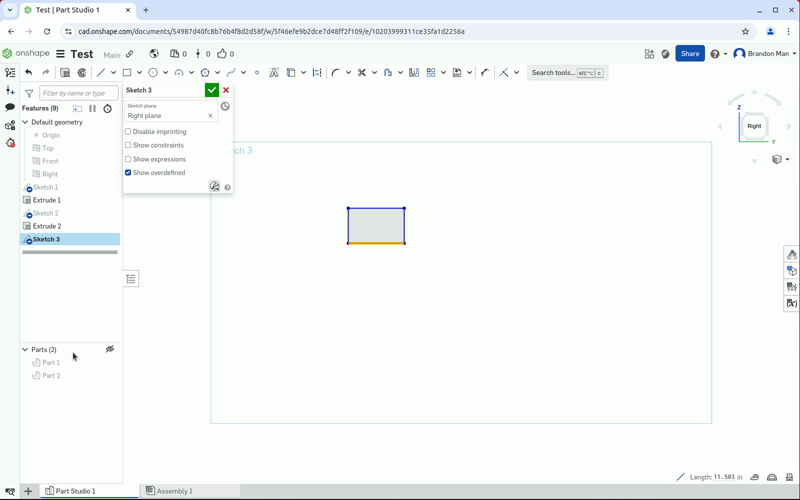
key(shift+e)
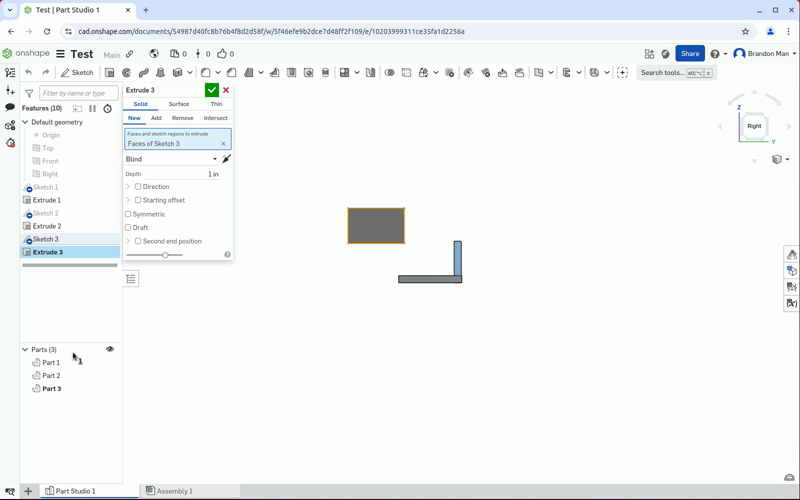
mouse_move(143, 106)
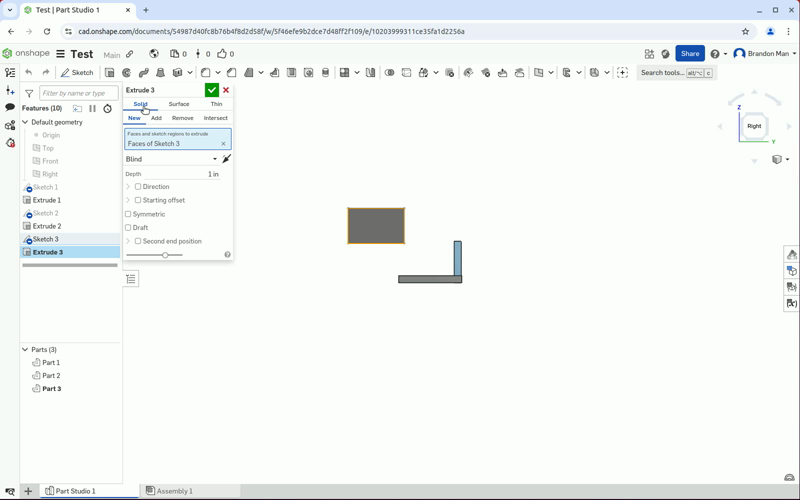
click(143, 106)
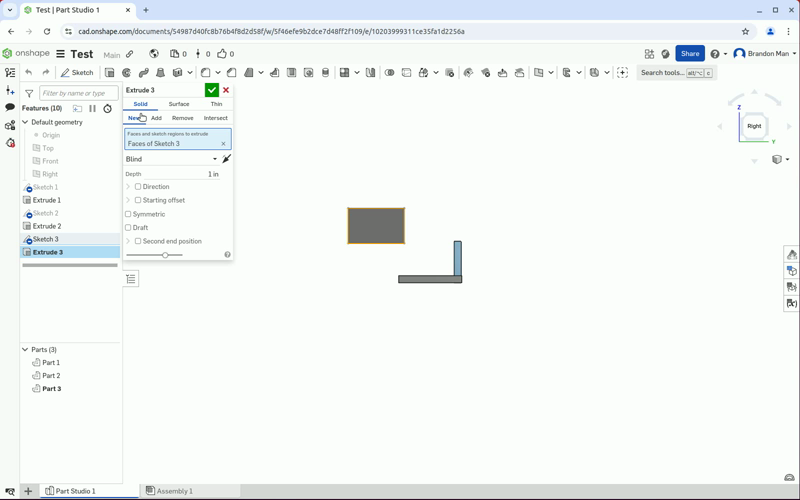
mouse_move(137, 120)
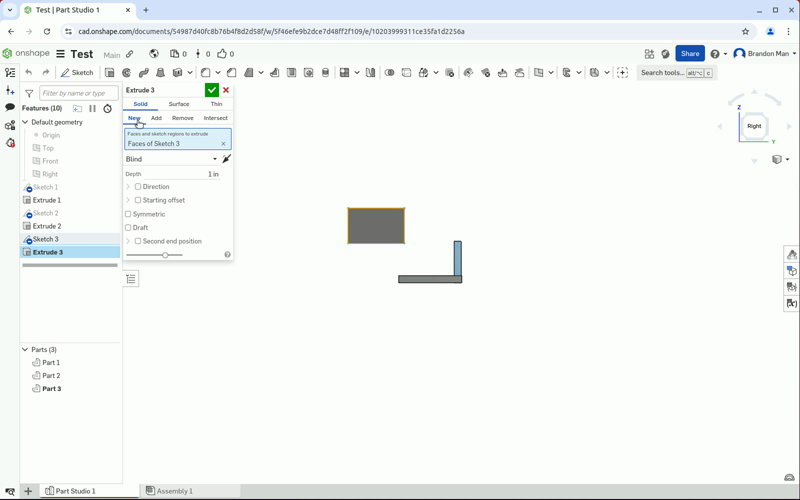
click(137, 120)
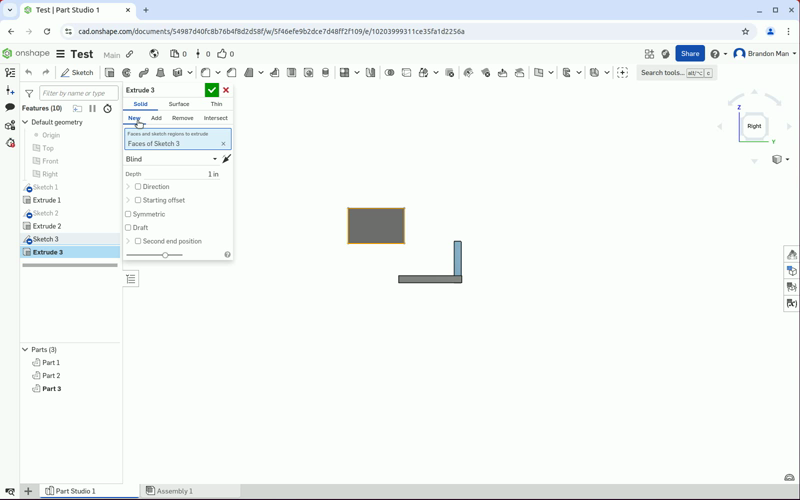
key(tab, 4)
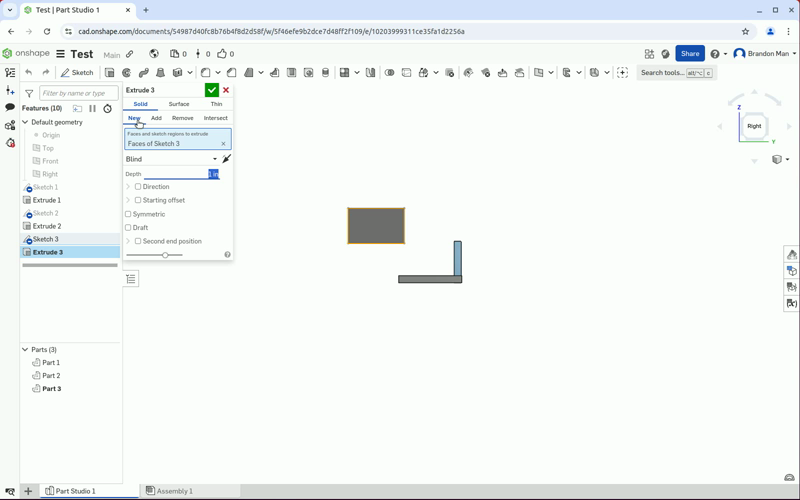
text(1.444)
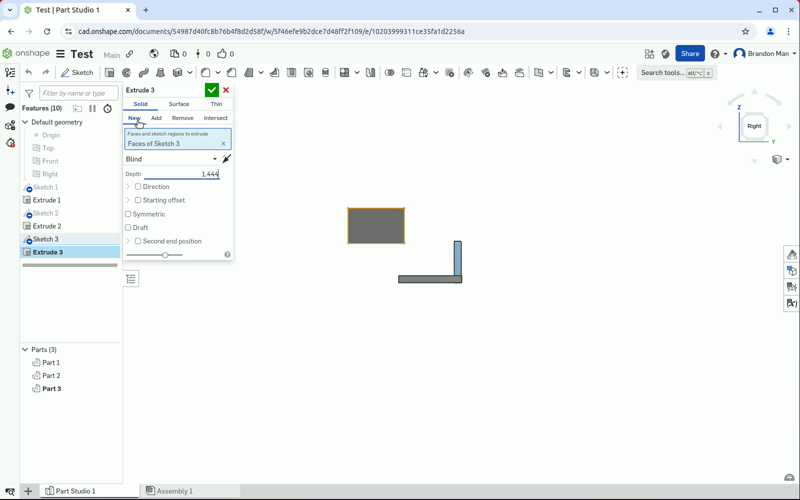
key(enter)
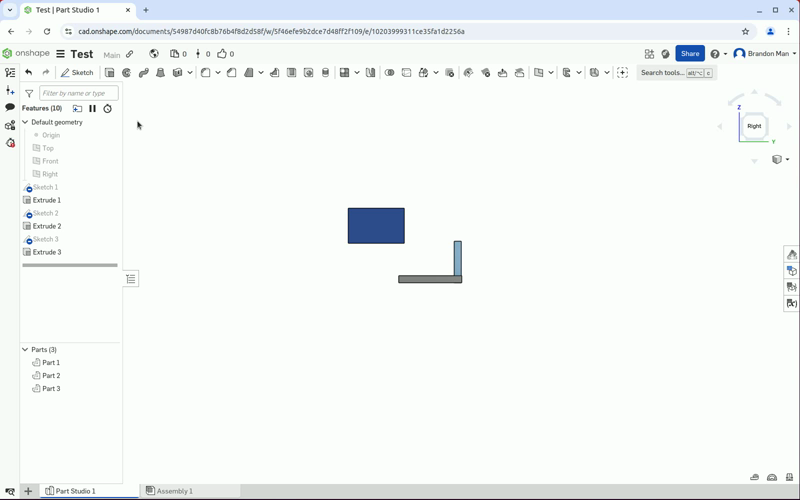
key(shift+h)
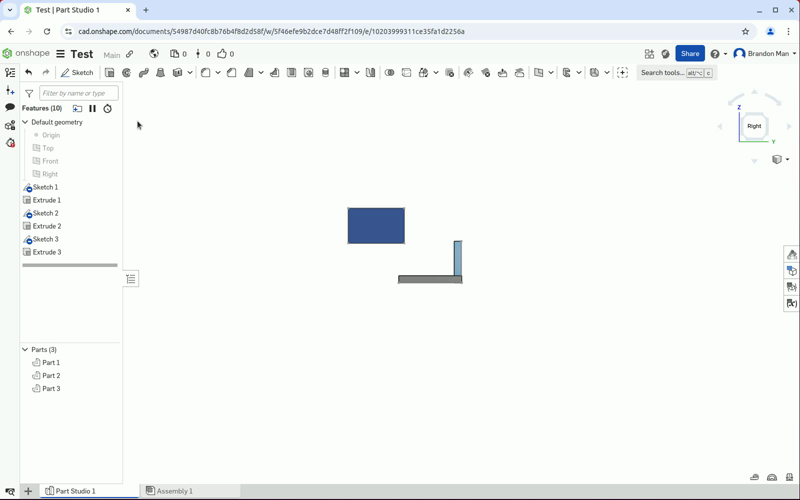
key(shift+h)
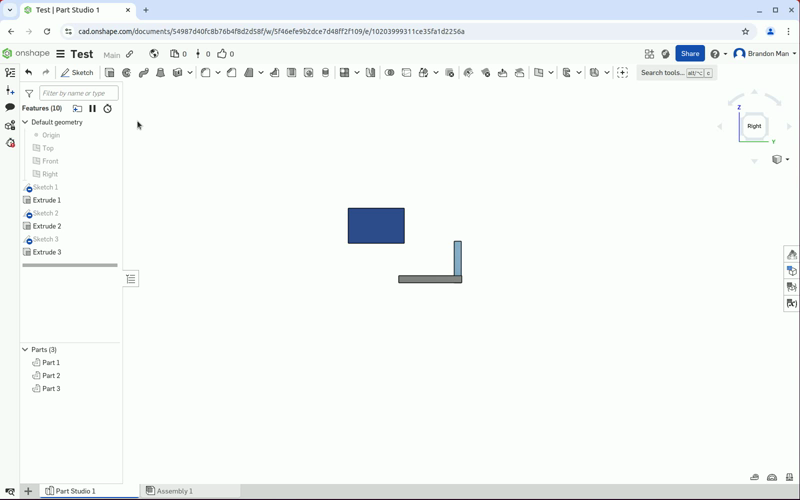
mouse_move(73, 189)
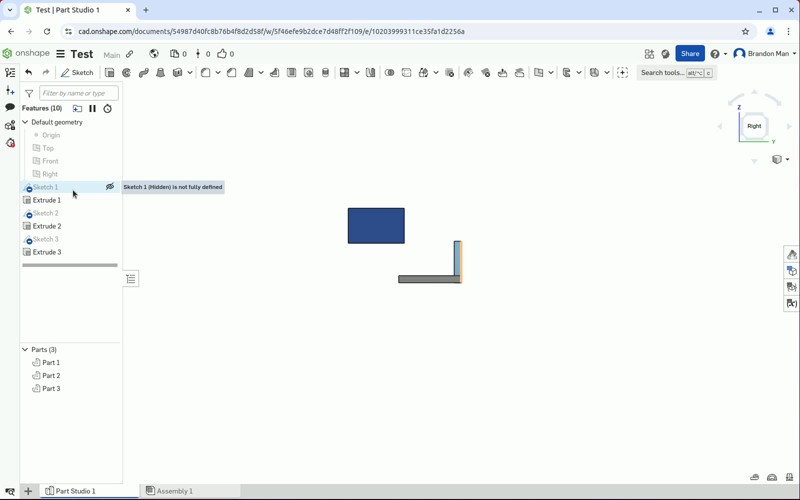
click(73, 189)
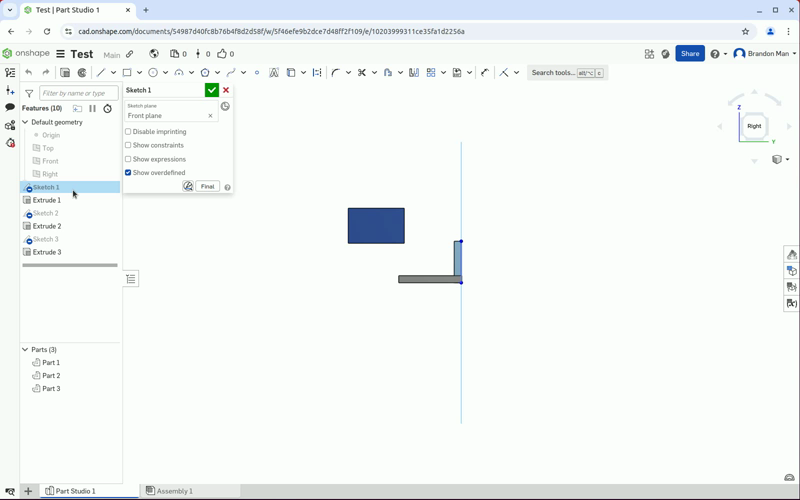
mouse_move(229, 92)
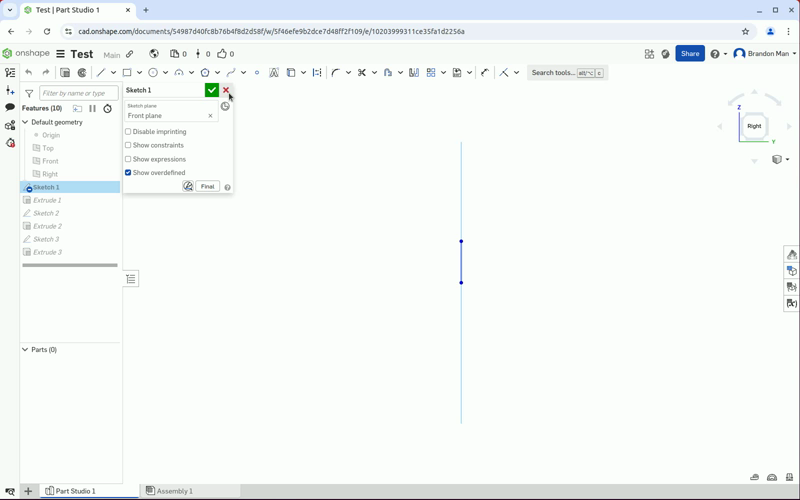
click(229, 92)
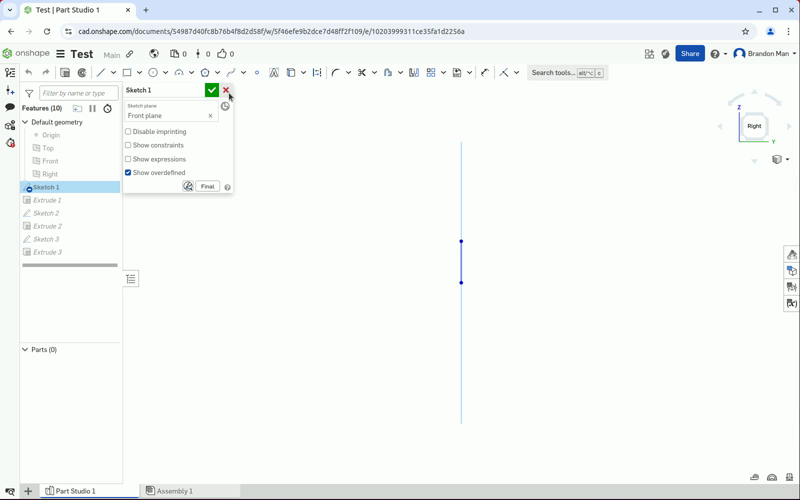
key(shift+s)
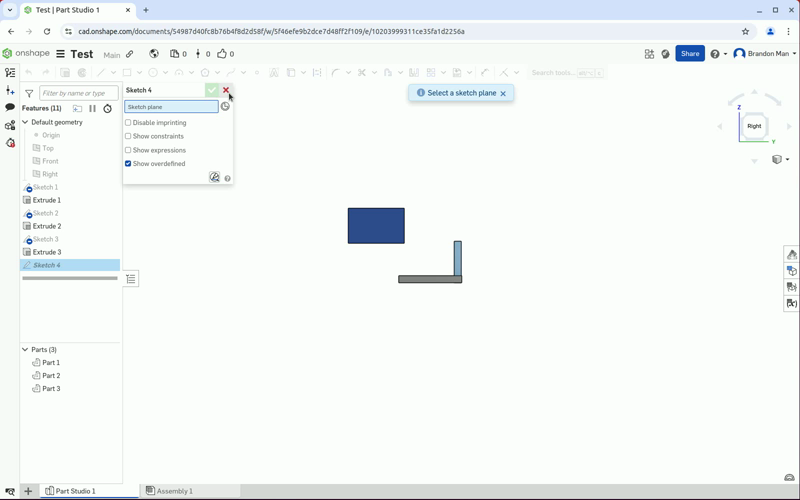
mouse_move(73, 176)
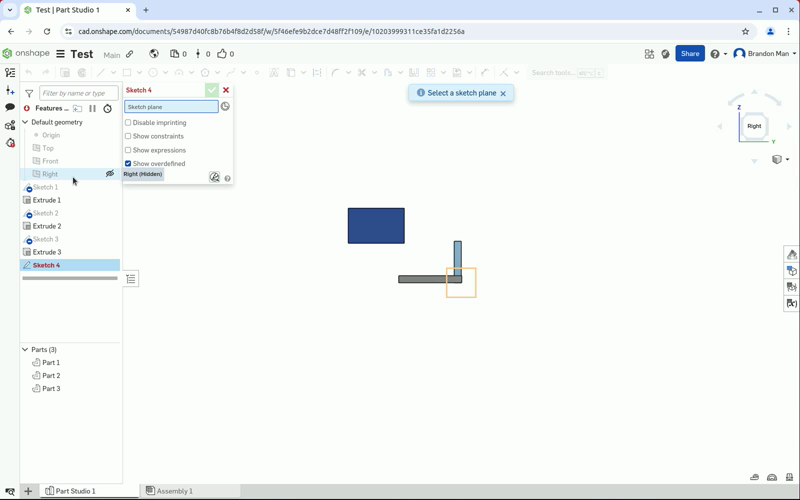
click(73, 176)
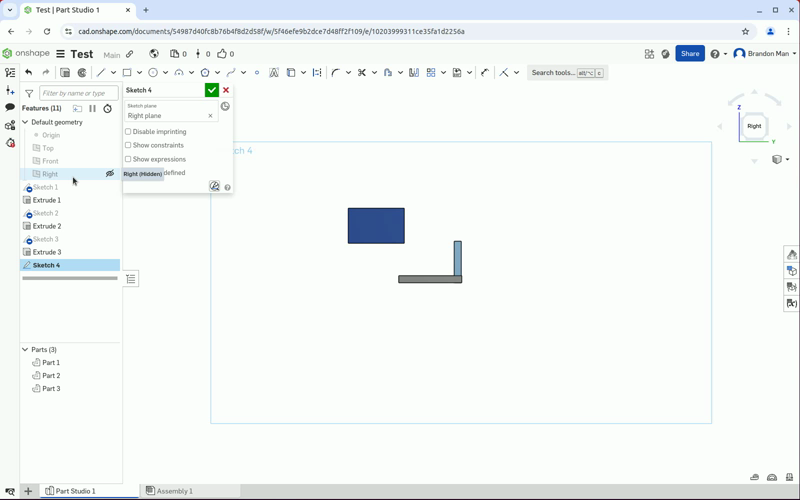
mouse_move(73, 352)
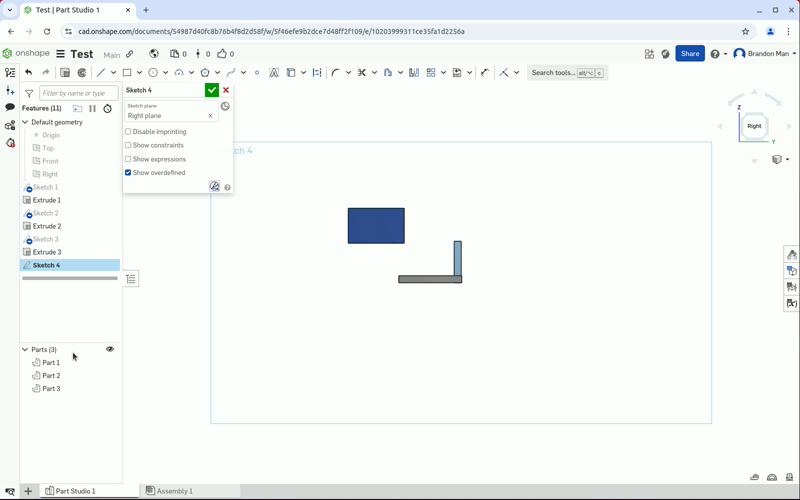
key(y)
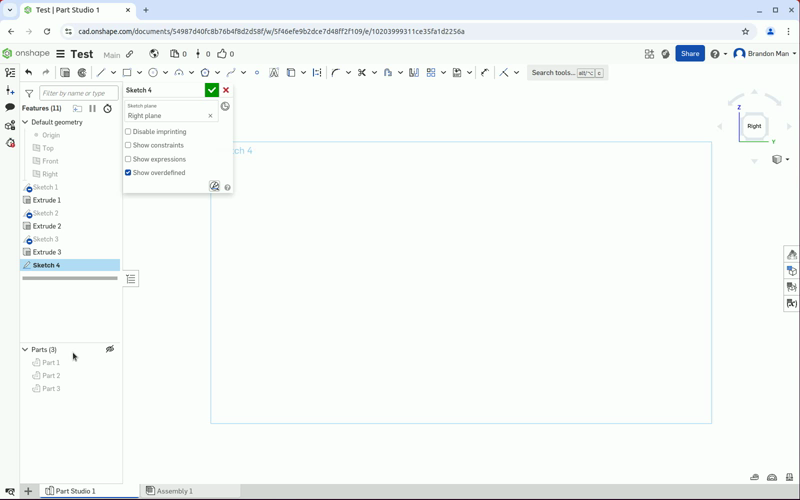
key(l)
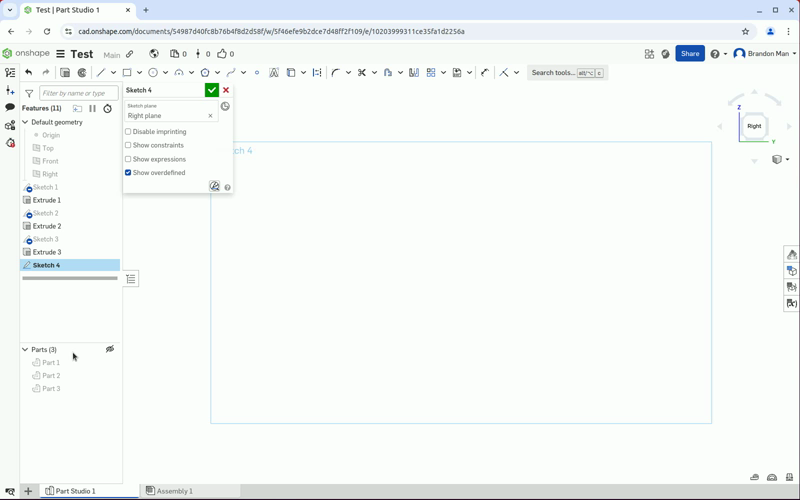
key_down(shift)
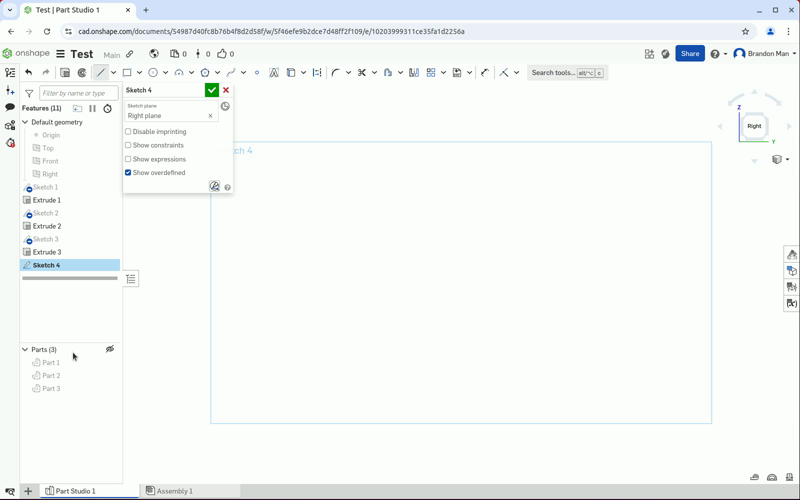
mouse_move(444, 306)
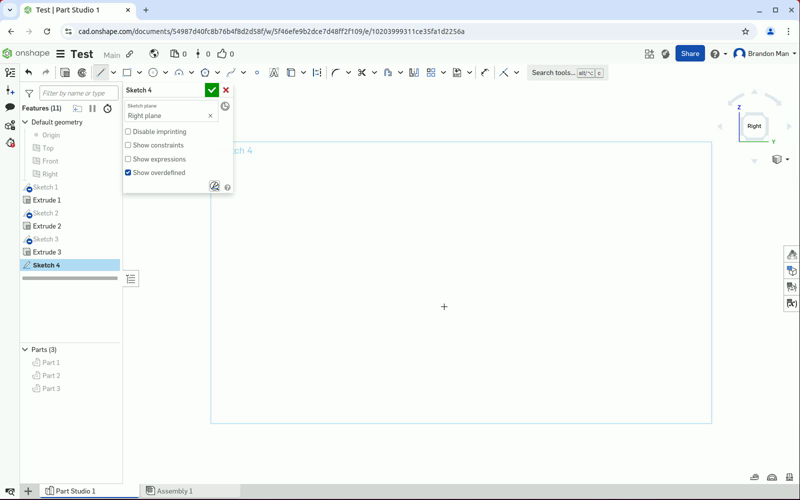
click(444, 306)
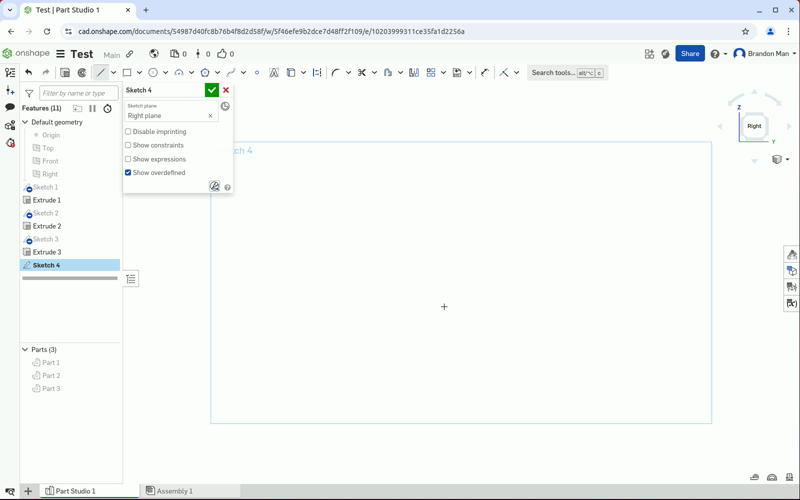
key_up(shift)
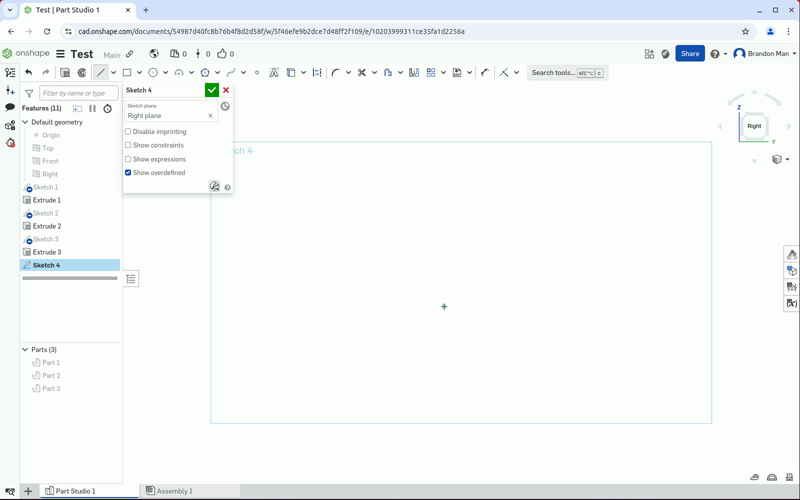
key_down(shift)
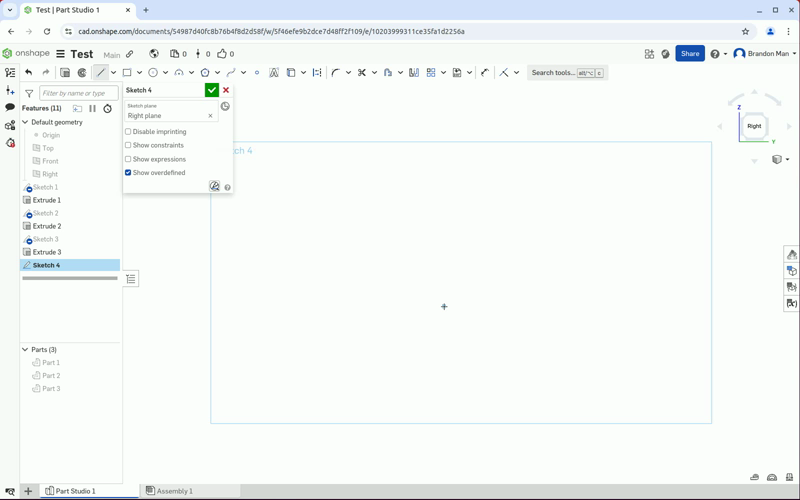
mouse_move(474, 306)
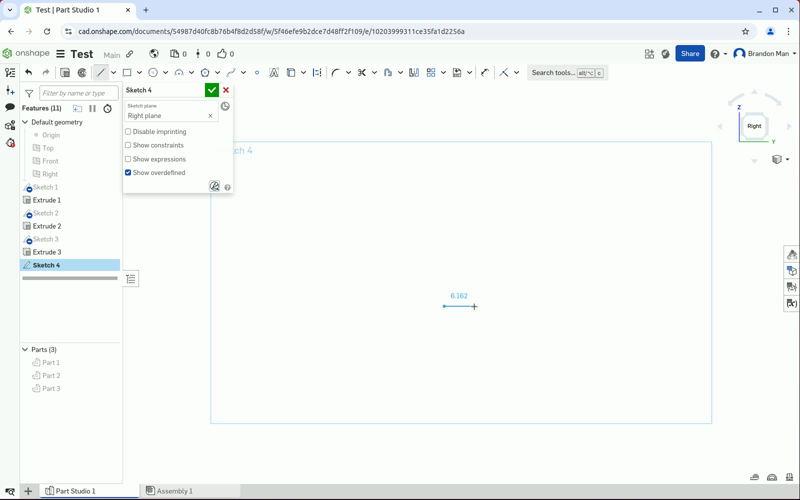
mouse_move(498, 306)
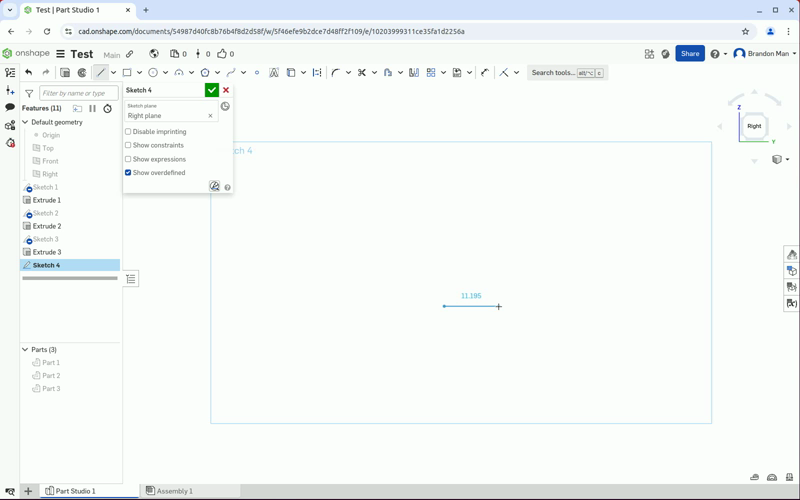
click(498, 306)
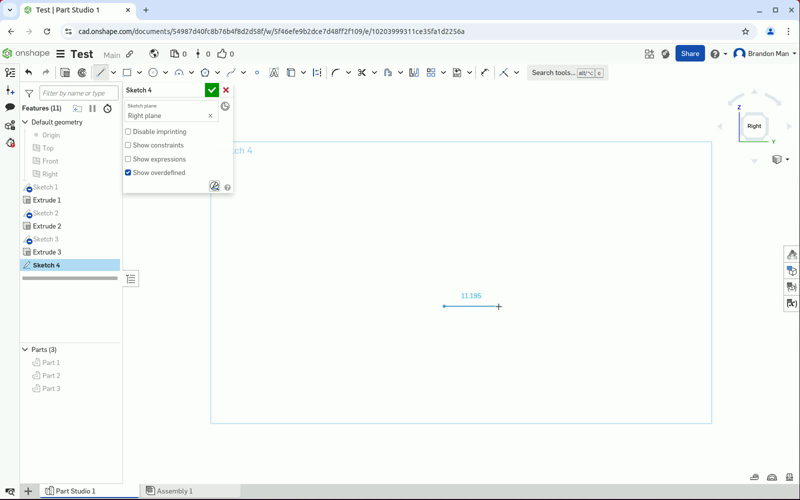
key_up(shift)
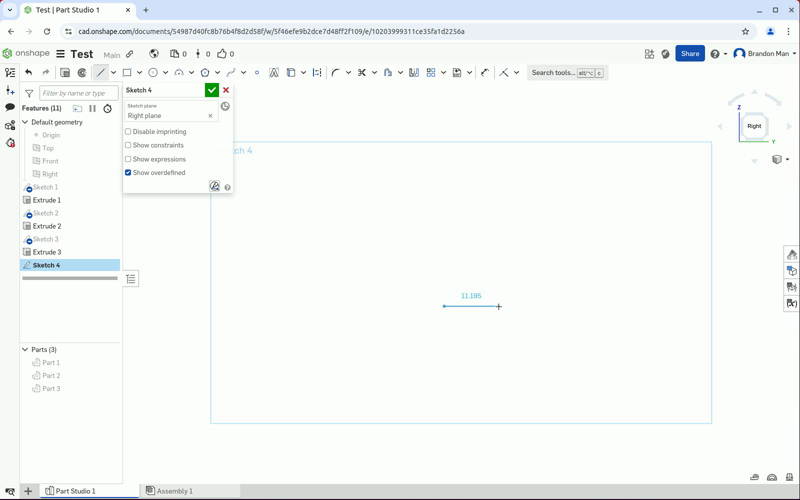
key_down(shift)
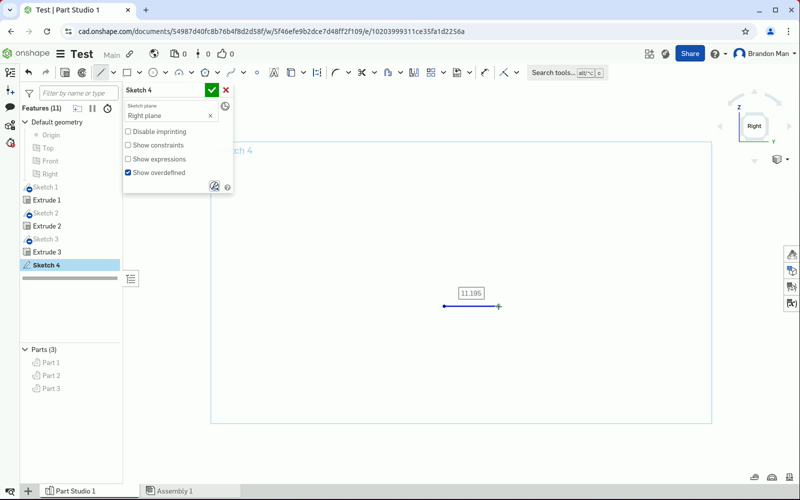
mouse_move(528, 306)
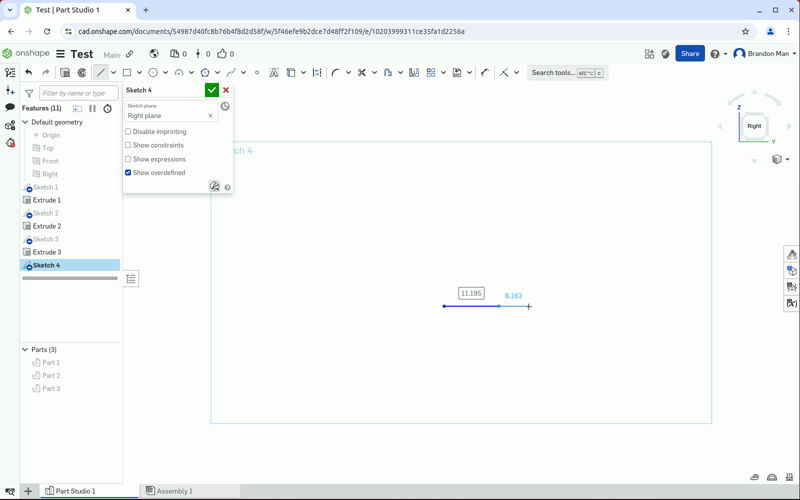
mouse_move(498, 271)
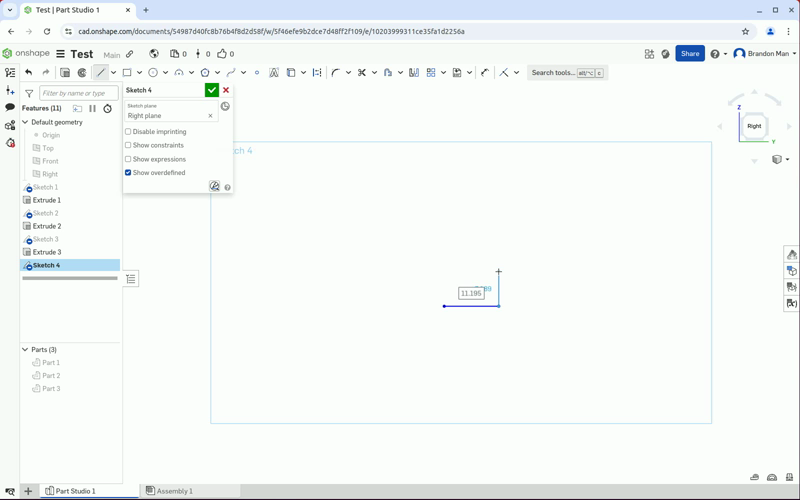
click(498, 271)
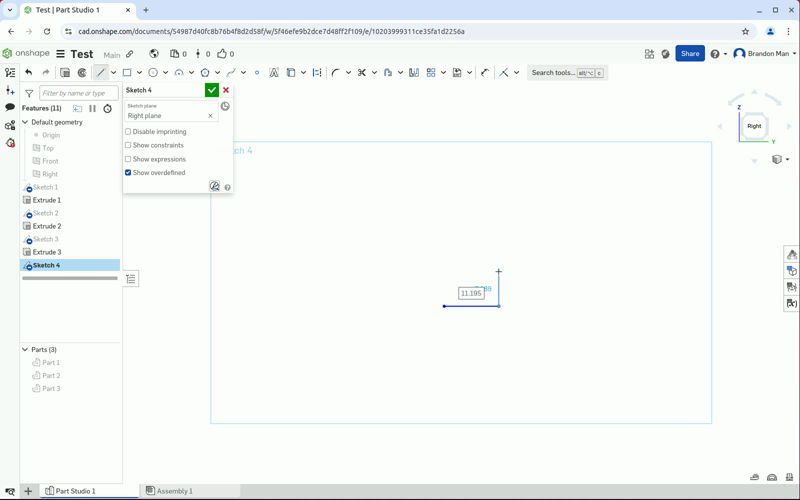
key_up(shift)
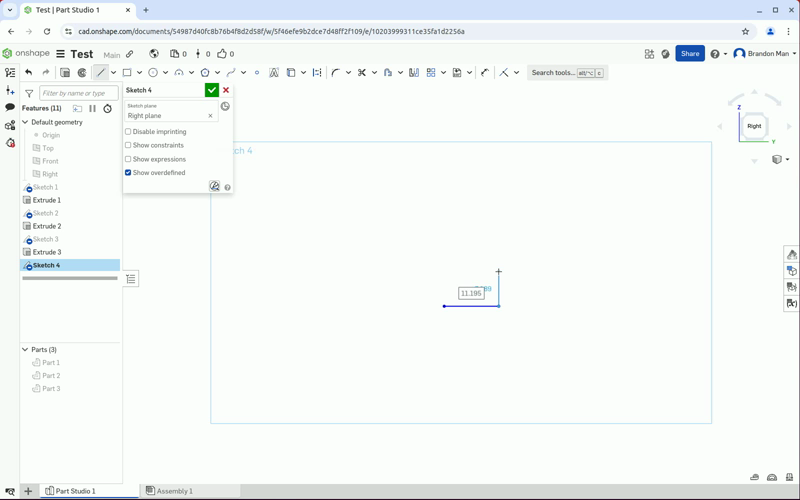
key_down(shift)
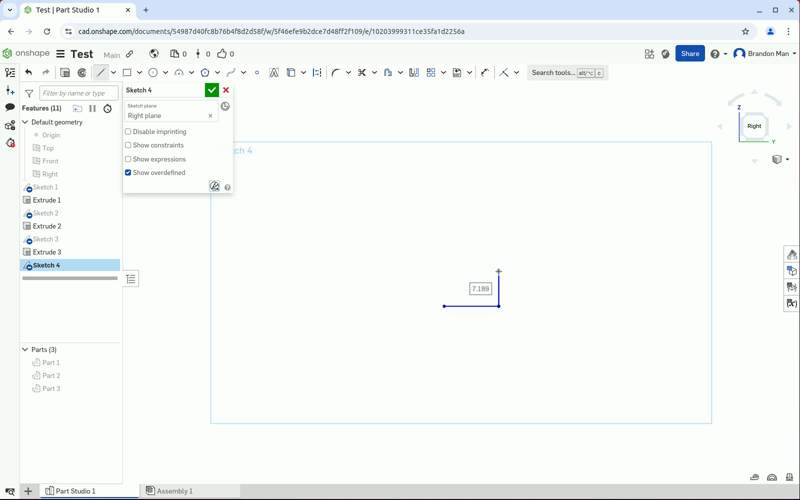
mouse_move(528, 271)
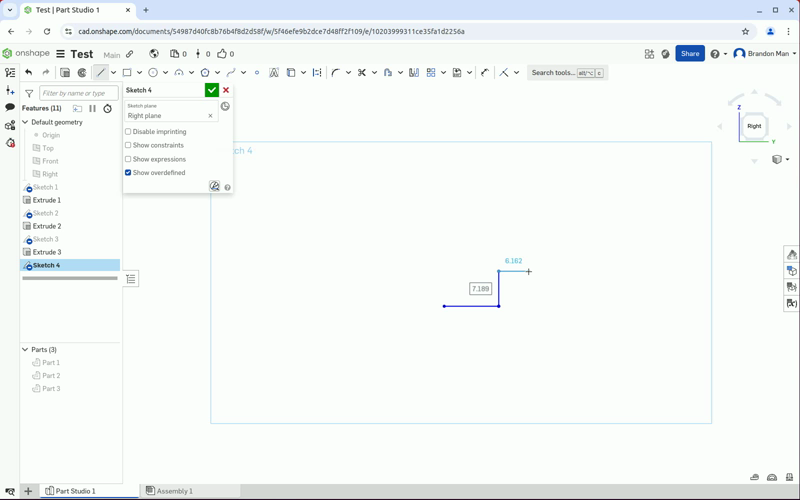
mouse_move(444, 271)
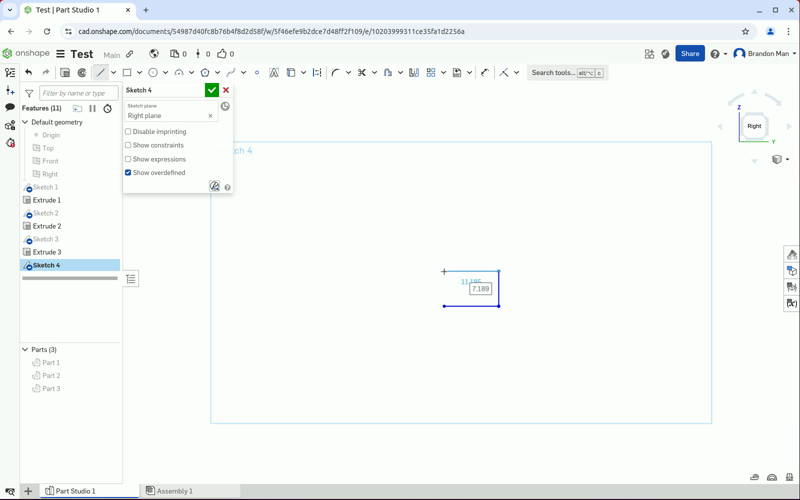
click(444, 271)
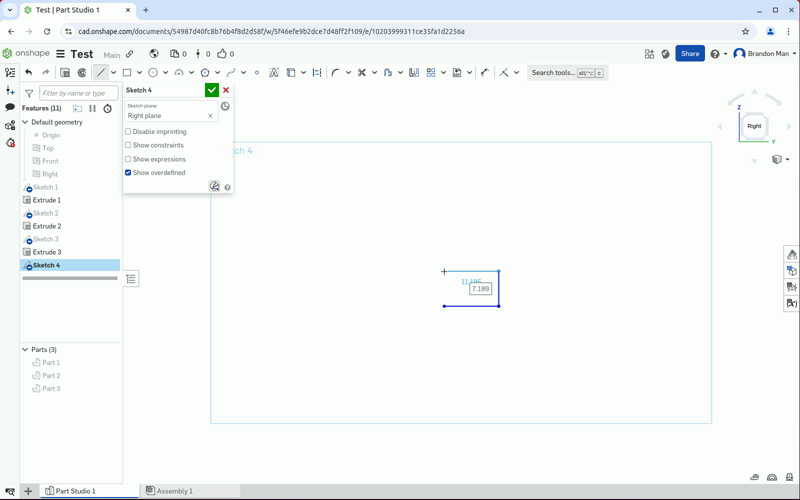
key_up(shift)
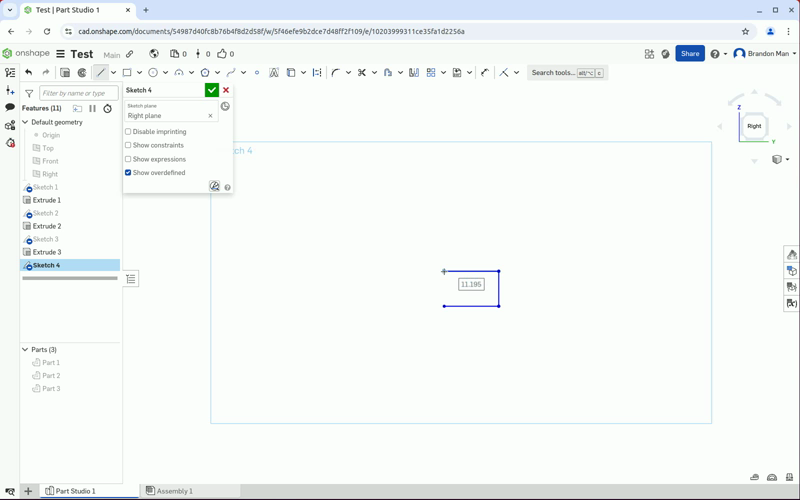
mouse_move(474, 271)
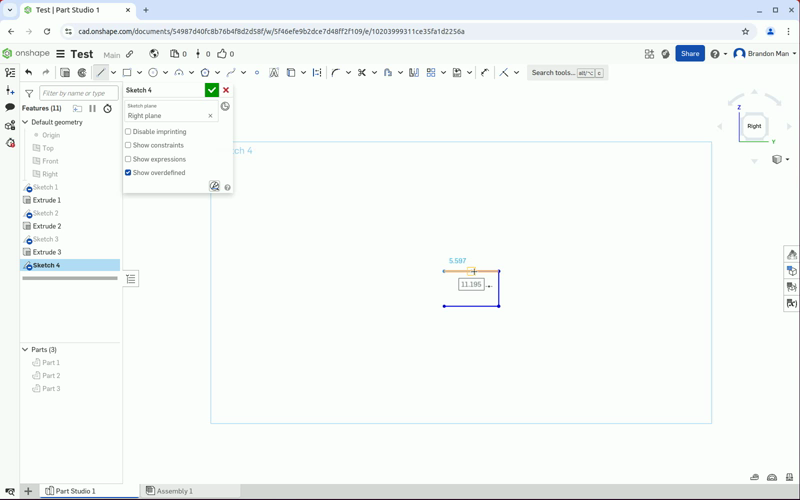
key_down(shift)
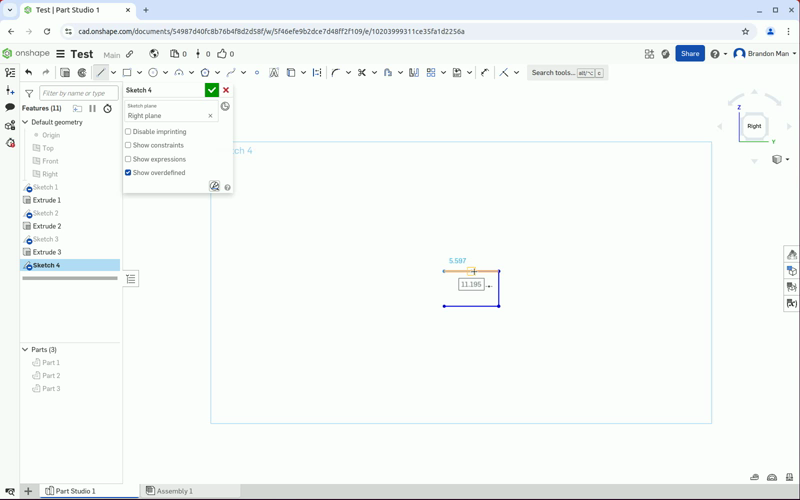
mouse_move(444, 306)
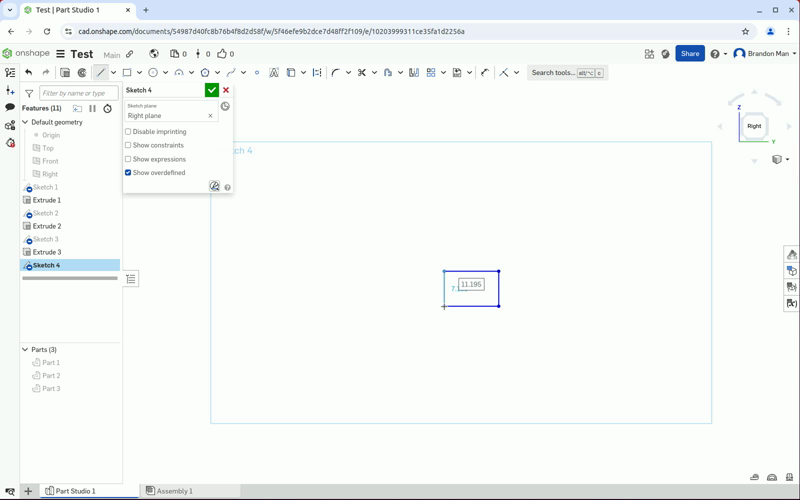
key_up(shift)
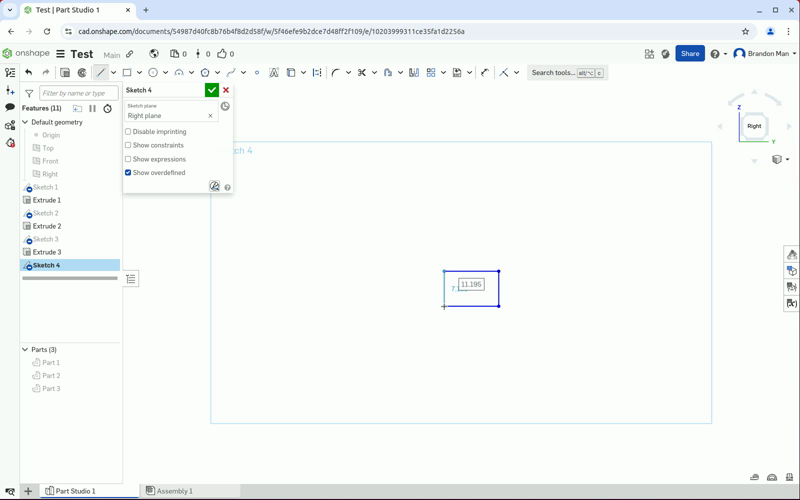
click(444, 306)
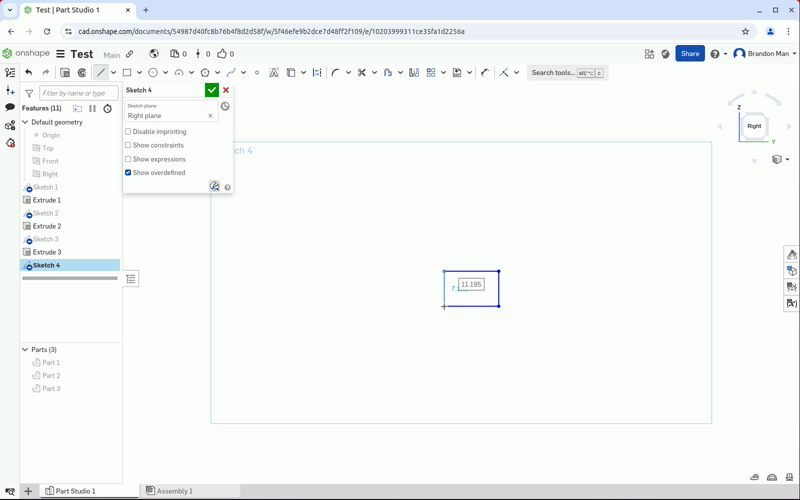
key(esc)
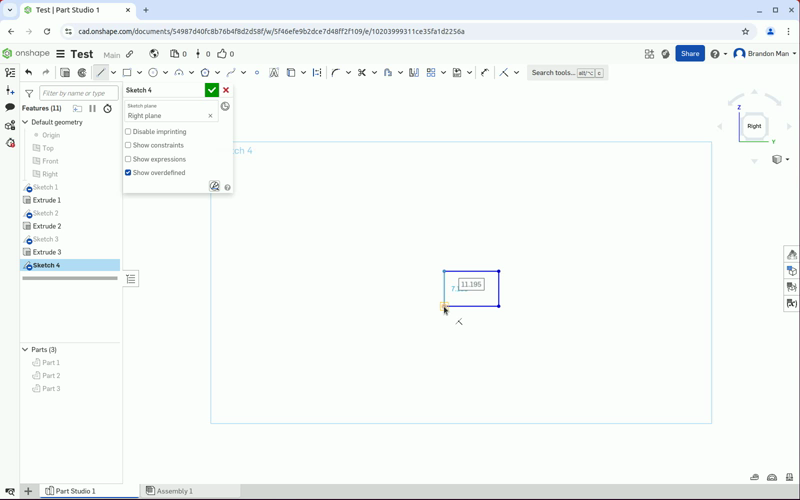
mouse_move(461, 291)
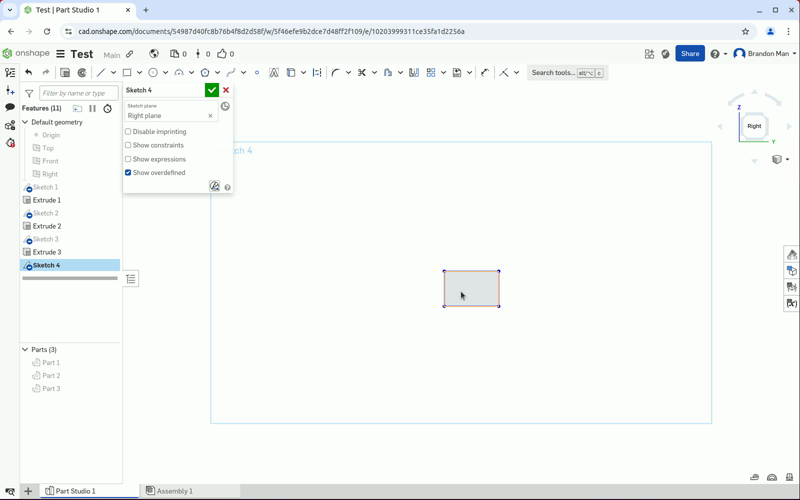
click(461, 291)
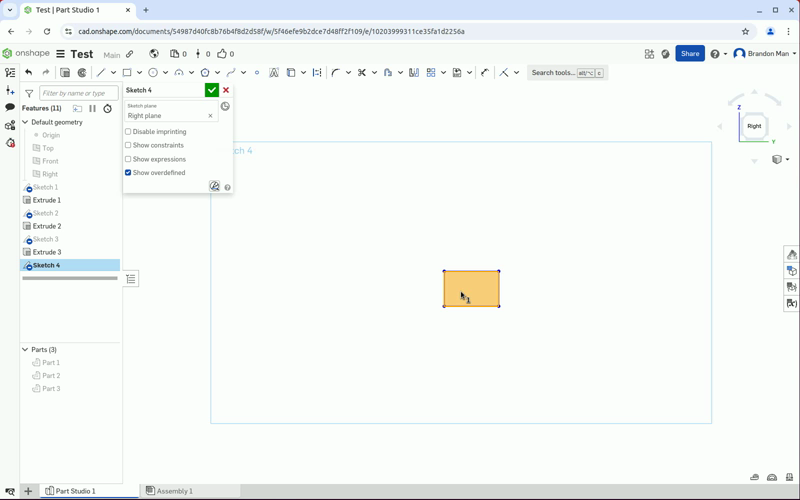
mouse_move(73, 352)
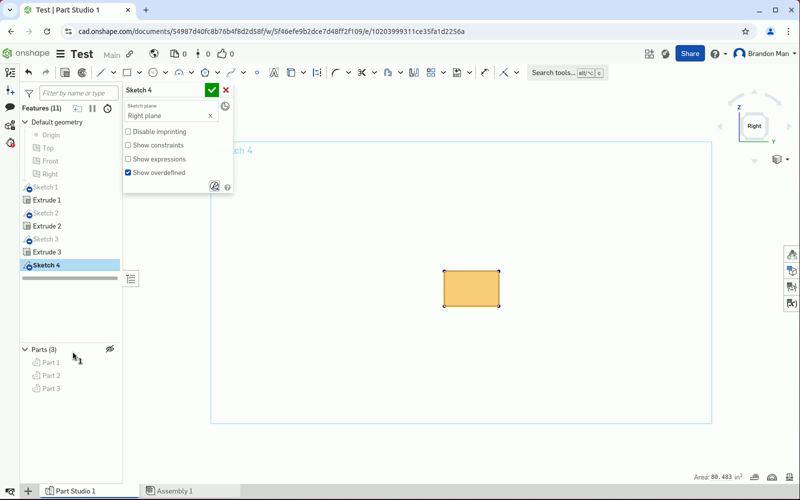
key(shift+y)
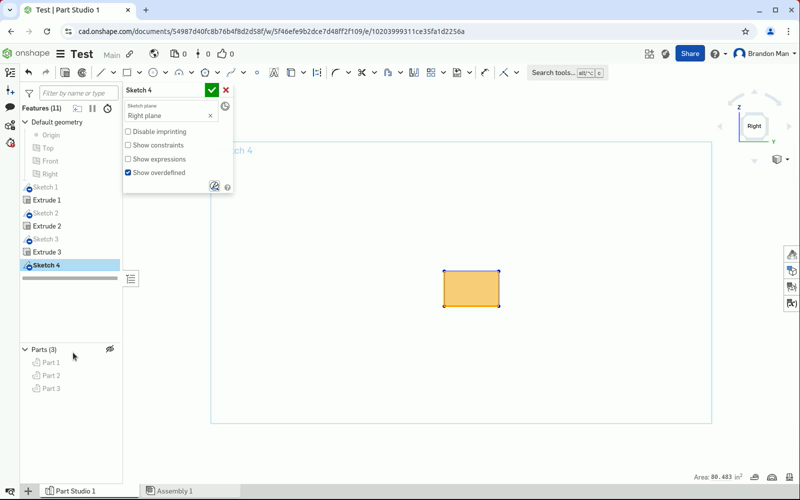
key(shift+e)
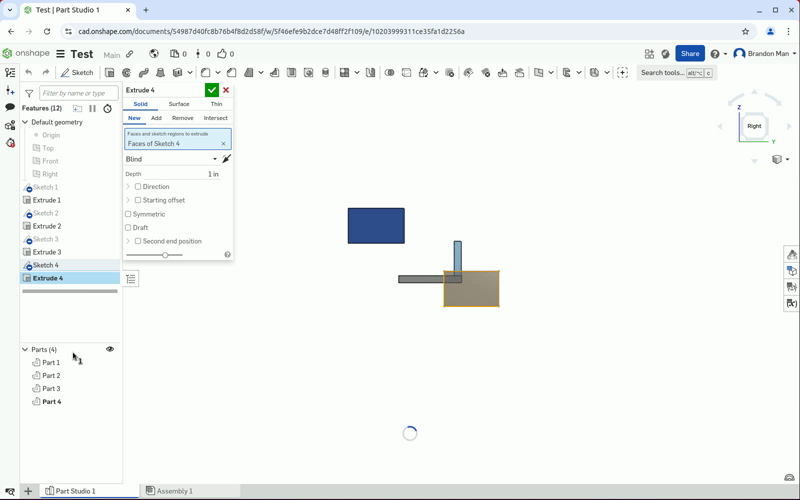
mouse_move(143, 106)
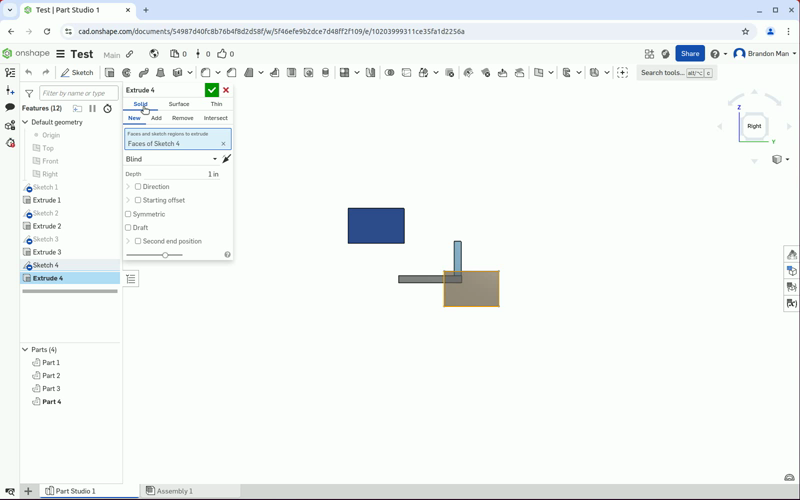
click(143, 106)
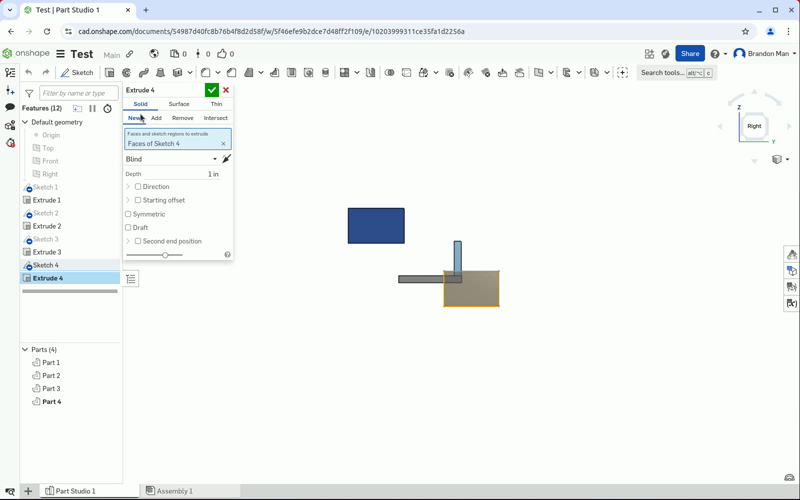
mouse_move(137, 120)
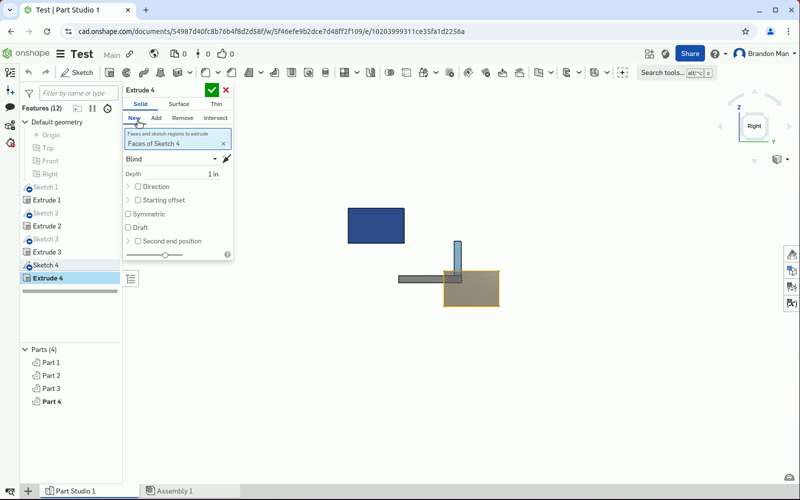
click(137, 120)
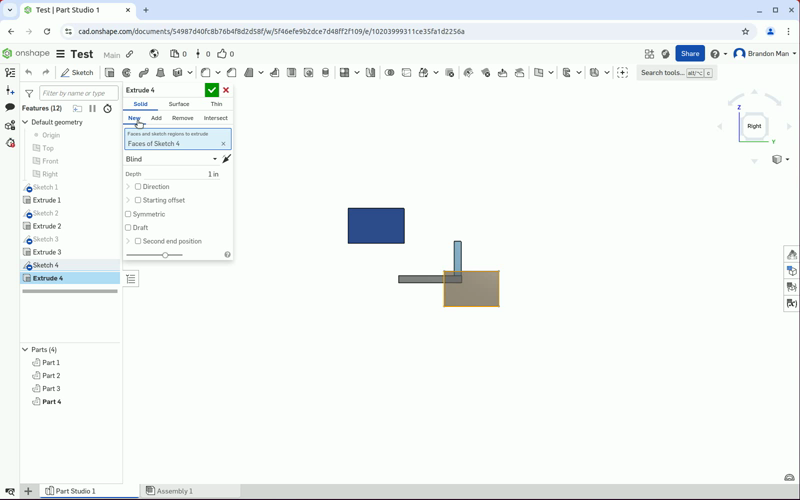
key(tab, 4)
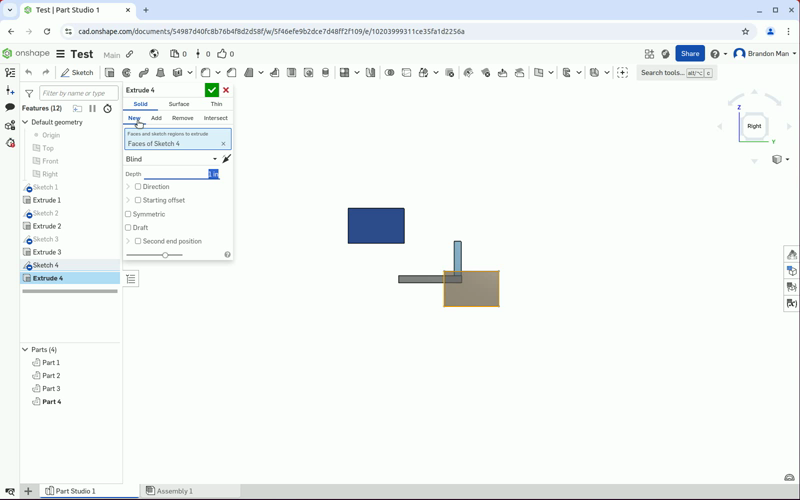
text(1.444)
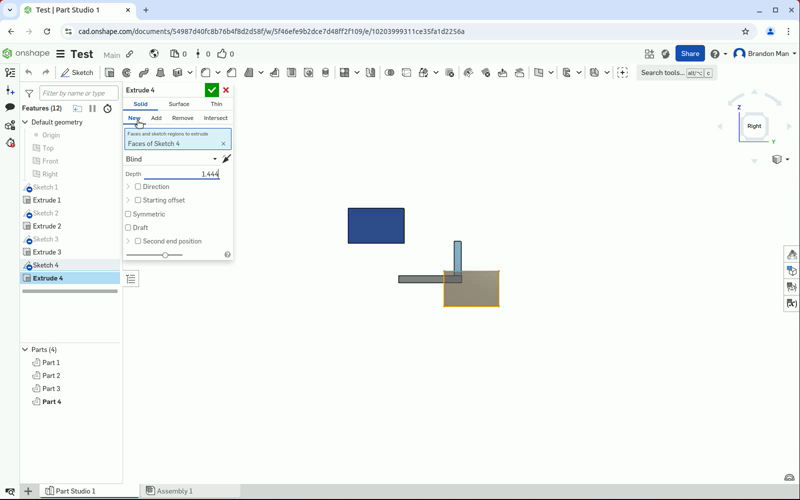
key(enter)
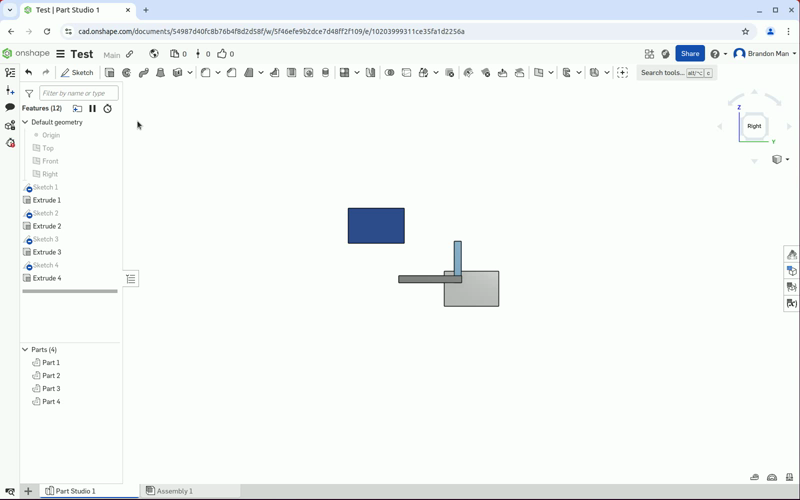
key(shift+h)
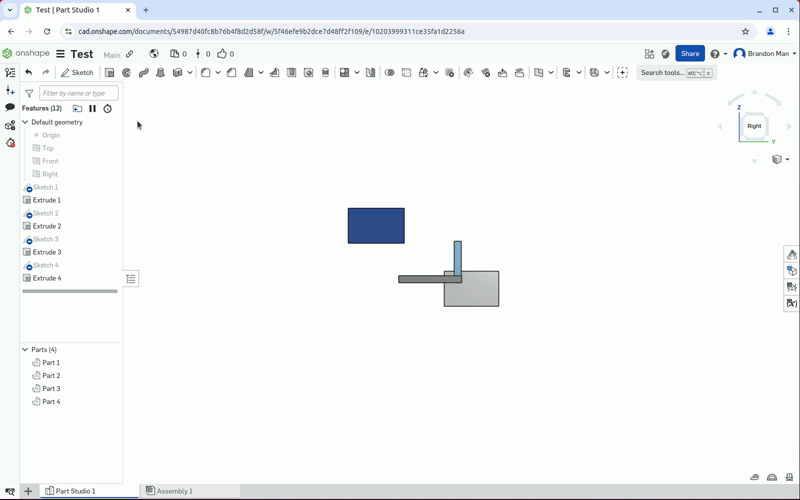
key(shift+h)
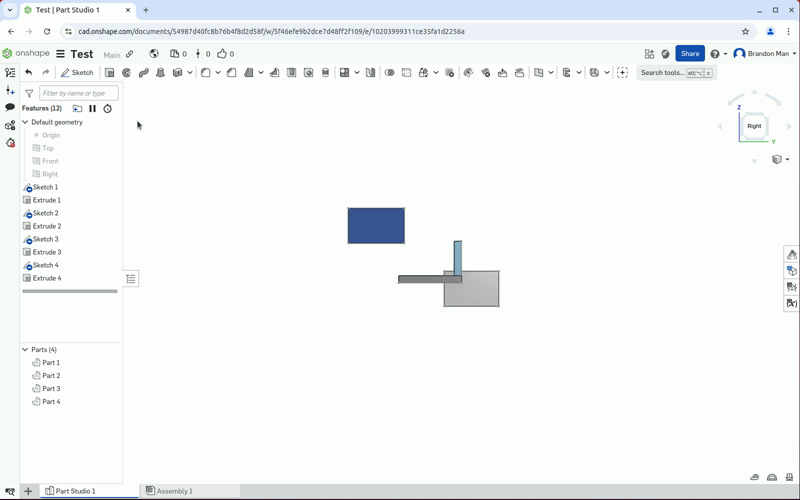
key(shift+7)
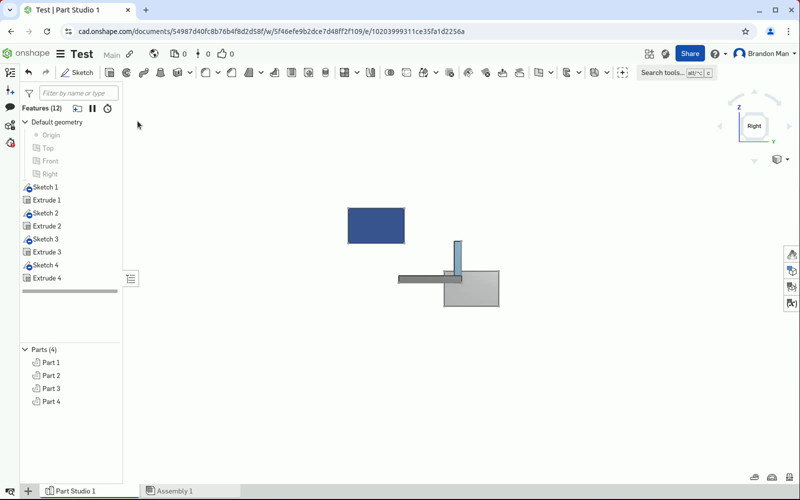
key(right, 2)
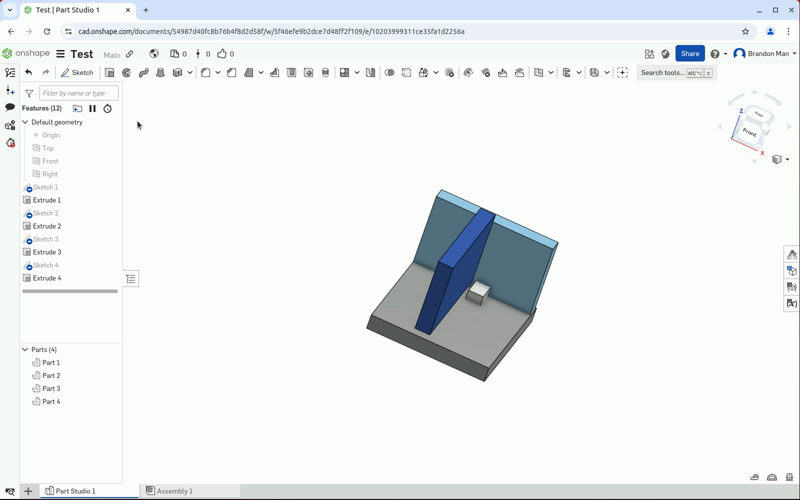
key(down, 2)
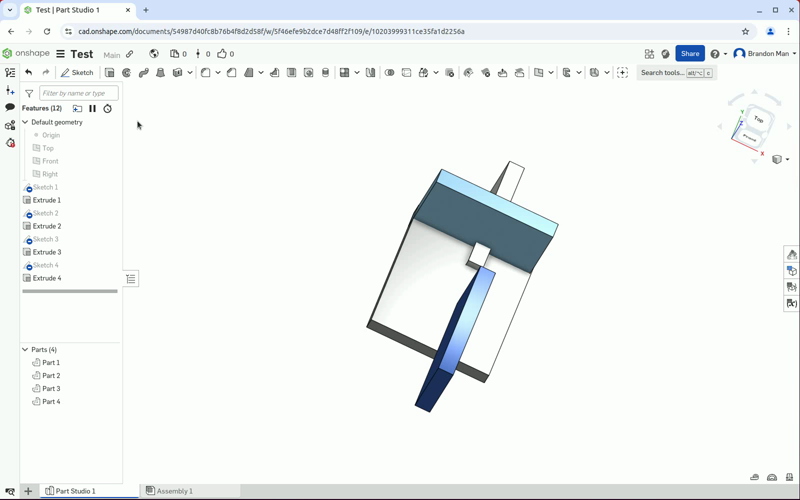
key(up, 2)
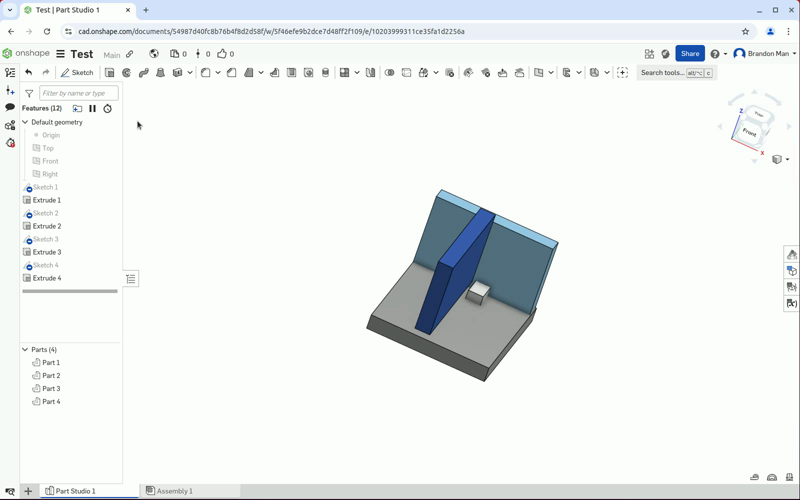
key(left, 2)
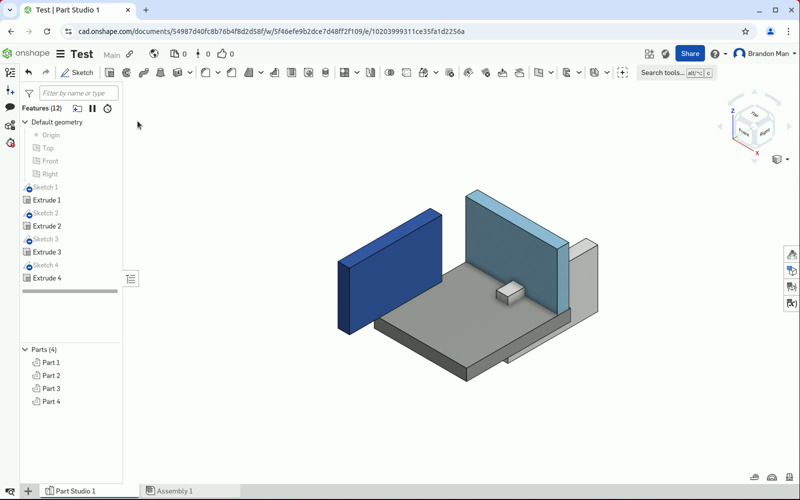
mouse_move(73, 189)
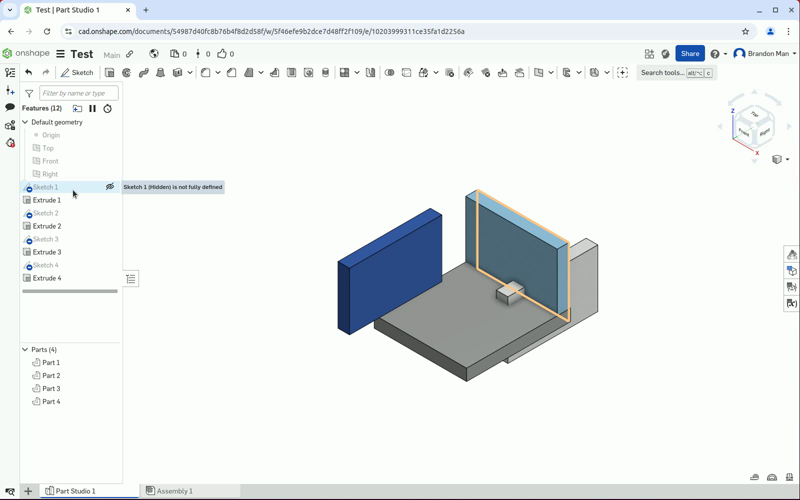
click(73, 189)